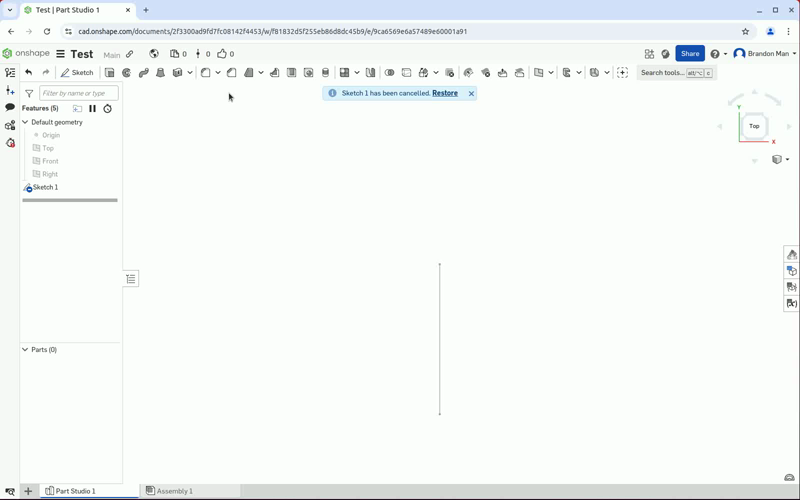
key(shift+h)
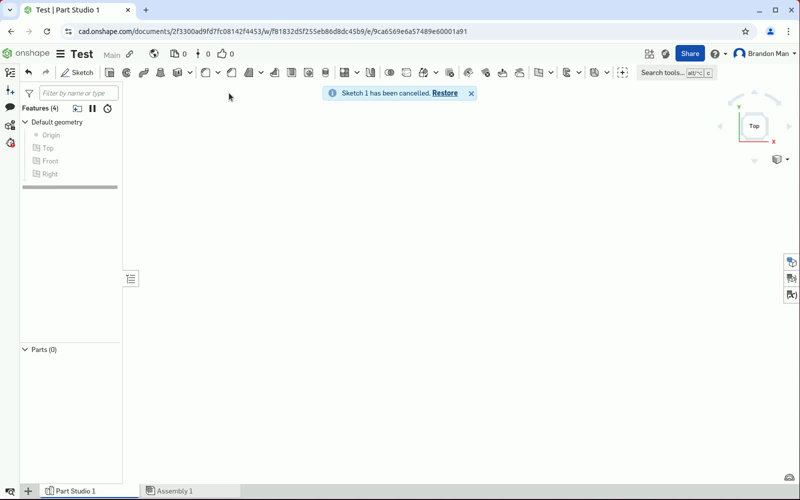
mouse_move(73, 352)
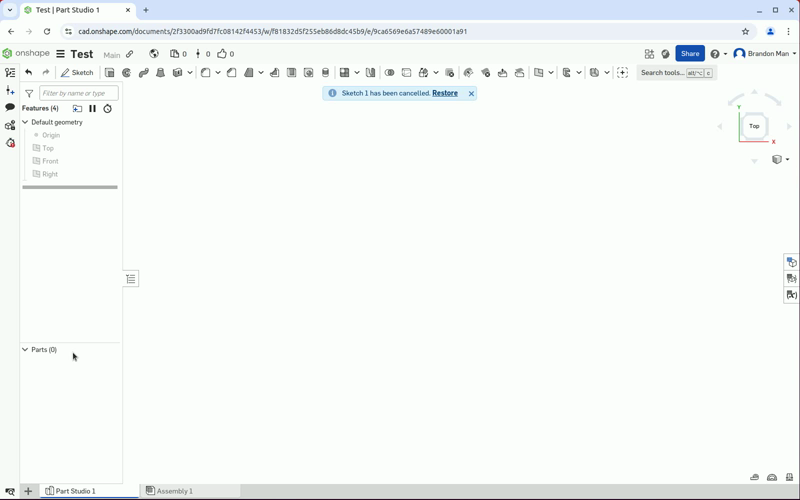
key(y)
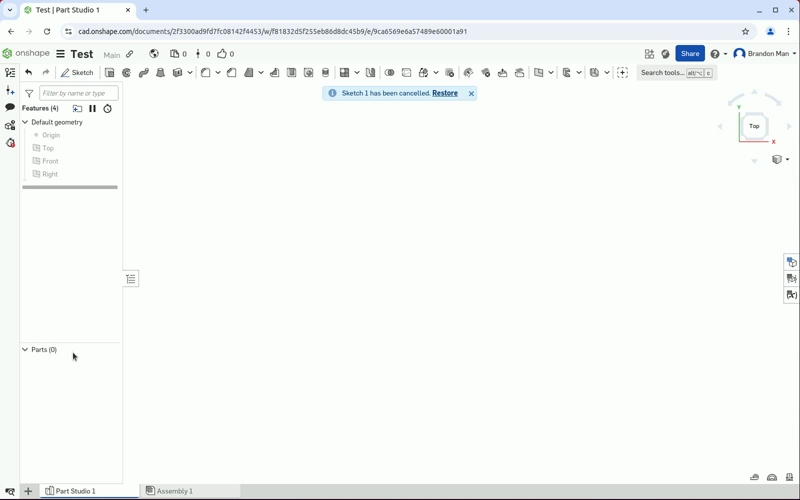
key(shift+p)
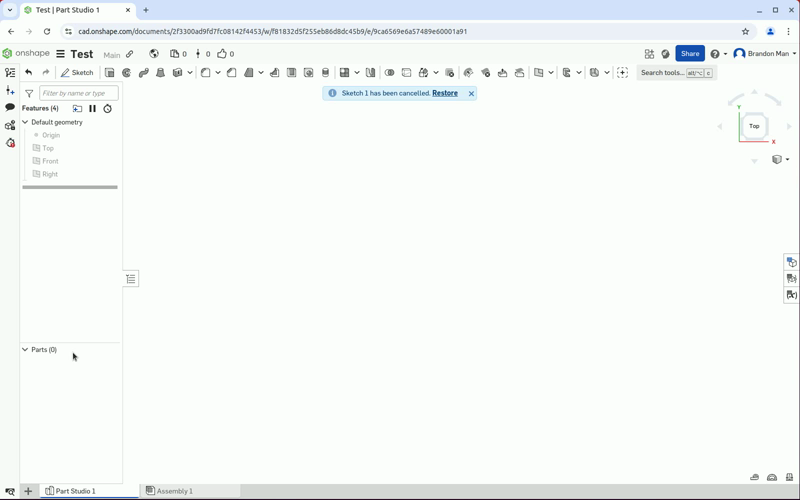
key(space)
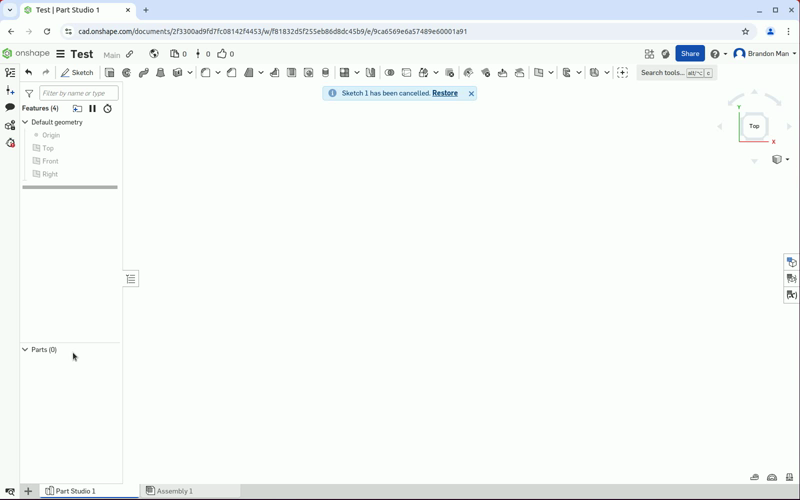
key_down(shift)
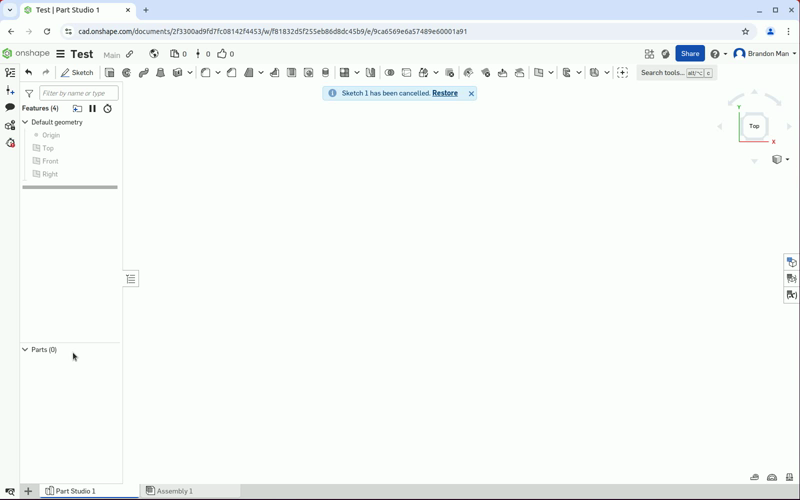
key(up)
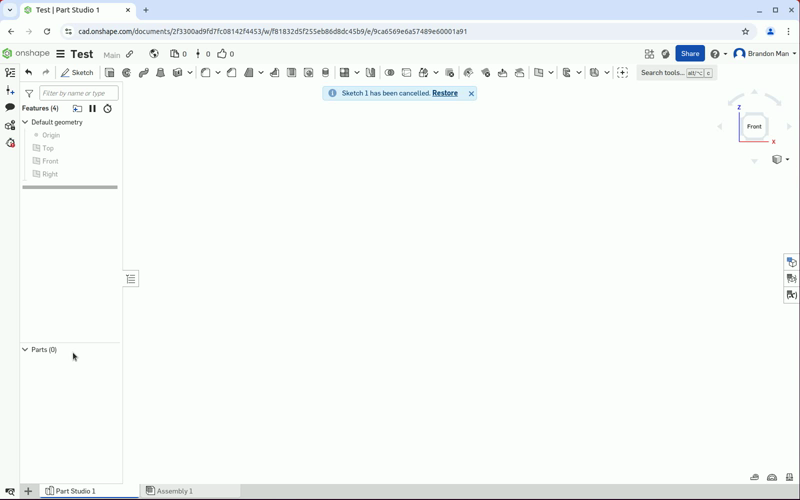
key_up(shift)
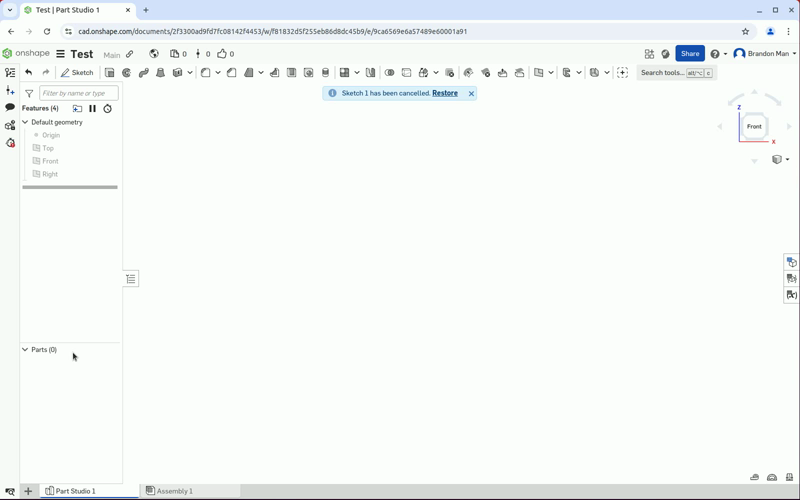
mouse_move(73, 352)
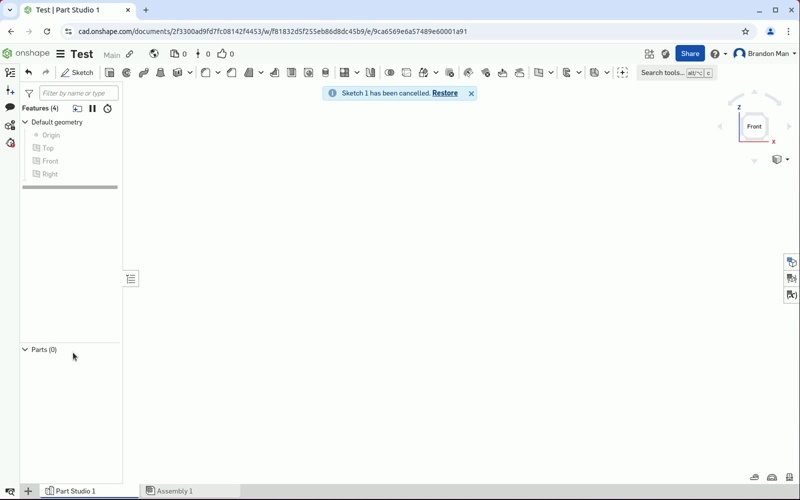
key(shift+y)
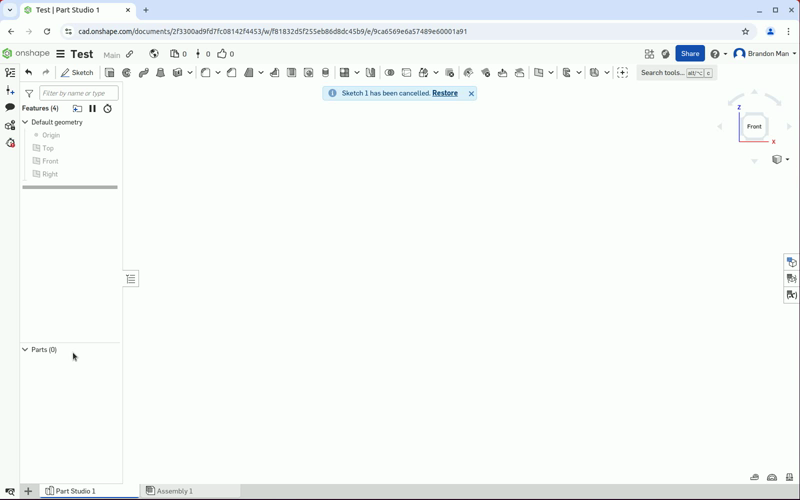
key(shift+s)
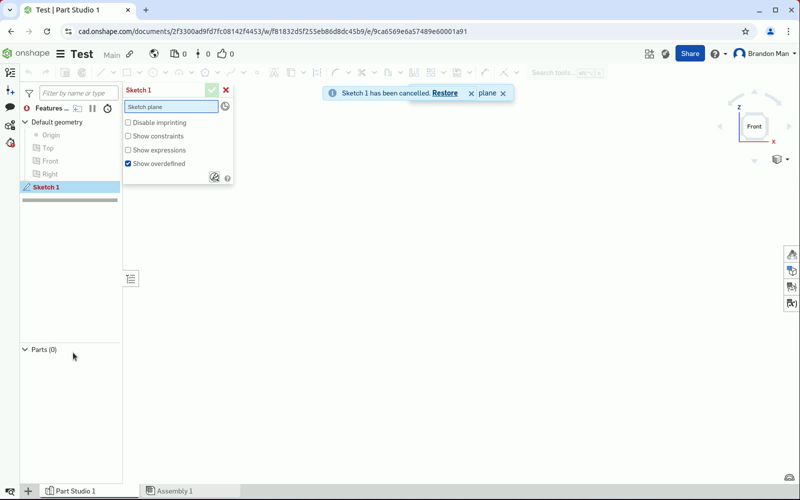
mouse_move(73, 163)
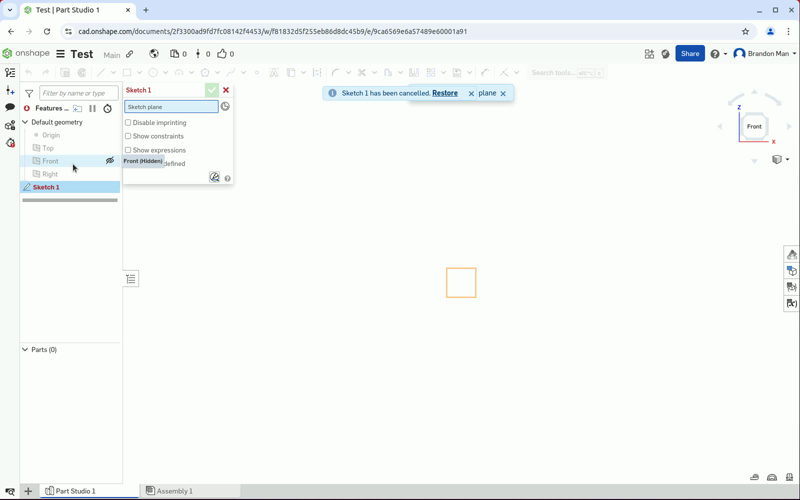
click(73, 163)
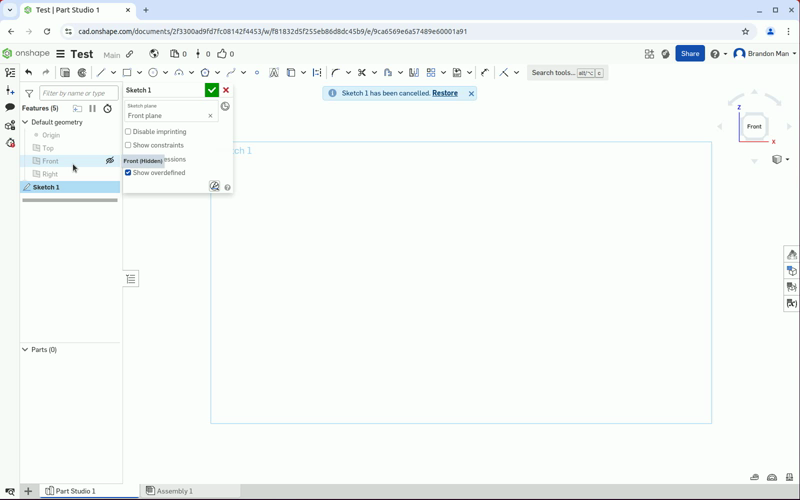
mouse_move(73, 352)
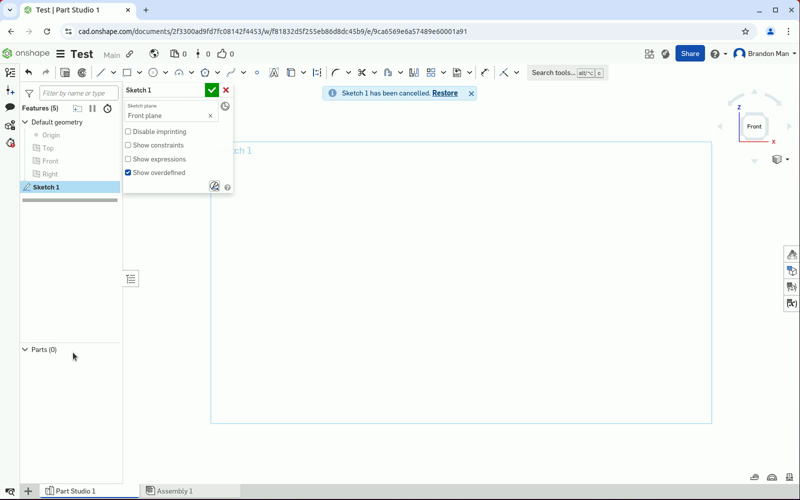
key(y)
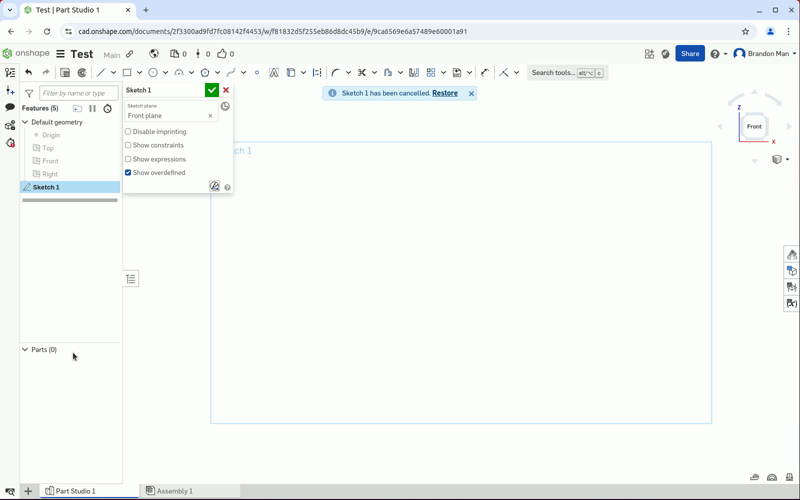
key(a)
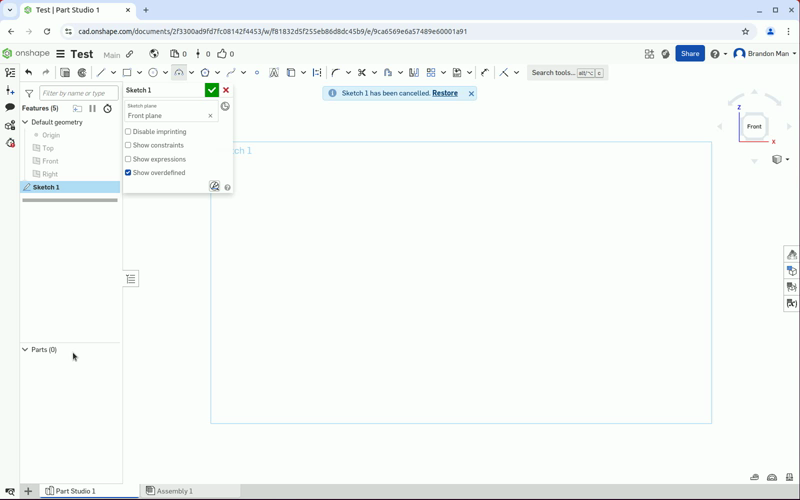
key_down(shift)
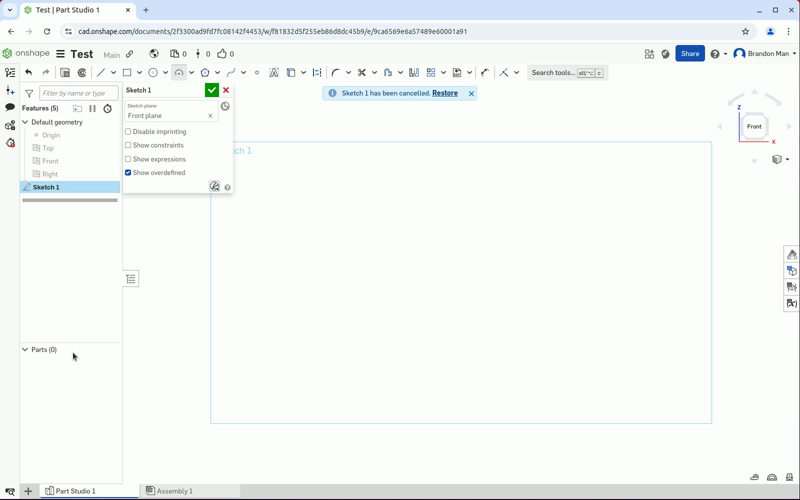
mouse_move(443, 265)
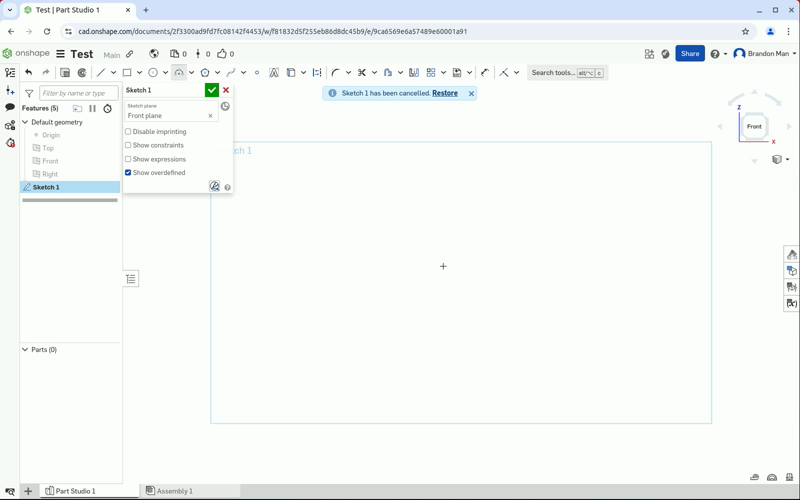
click(443, 265)
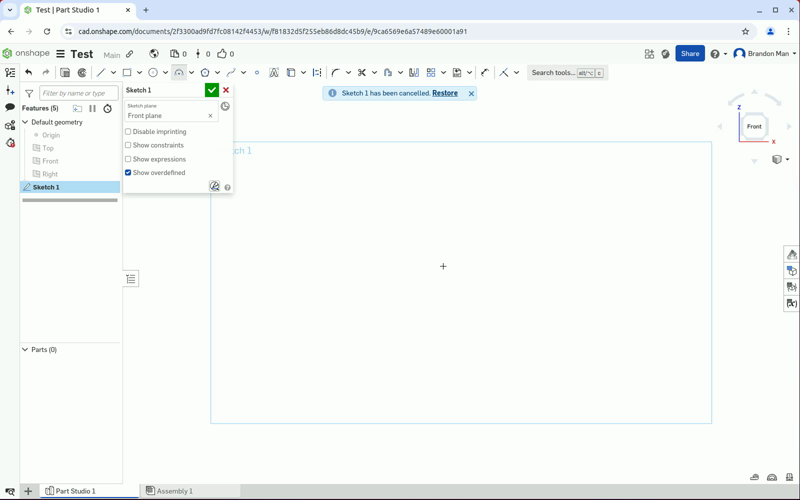
key_up(shift)
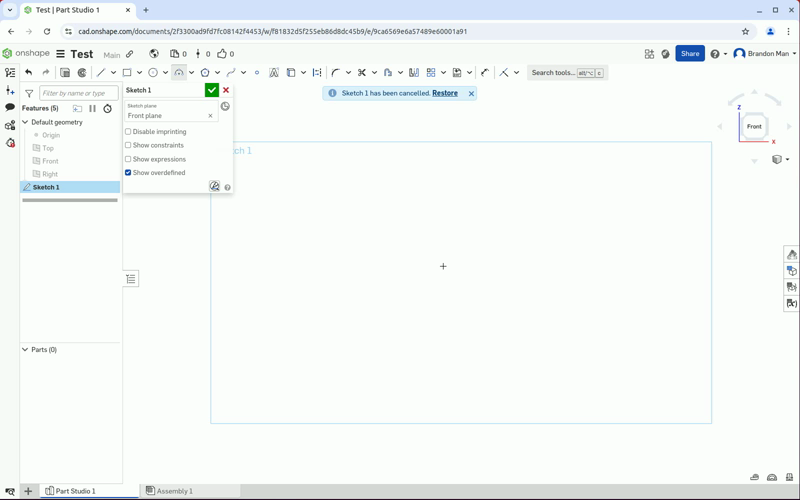
key_down(shift)
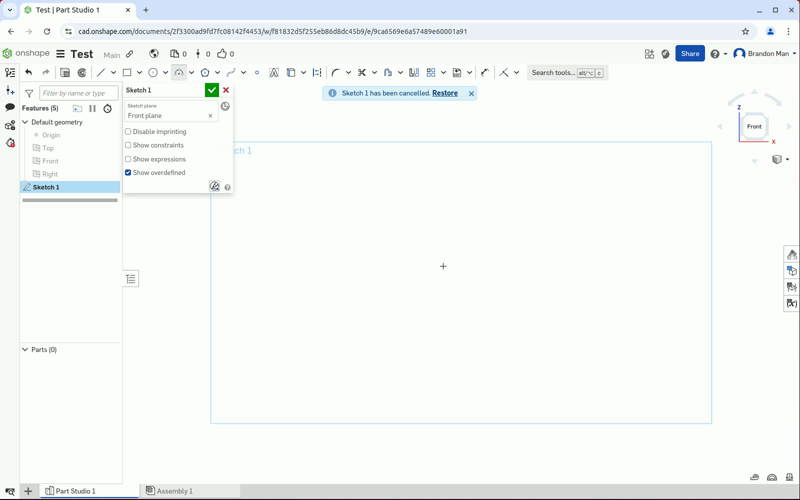
mouse_move(479, 265)
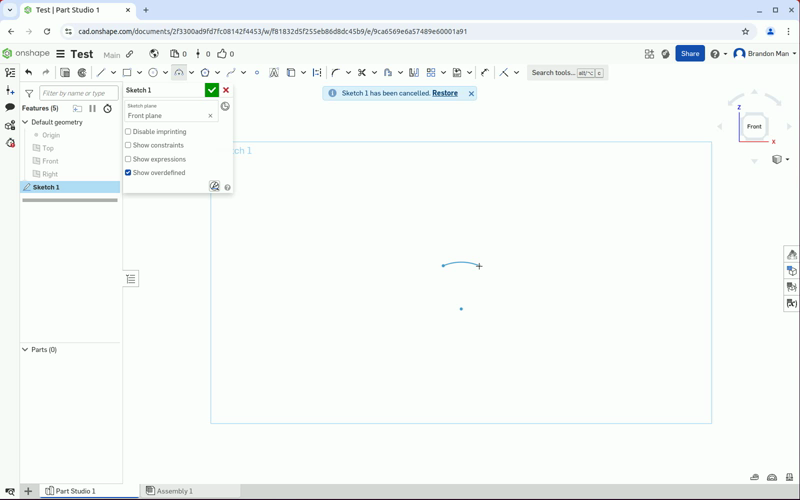
click(479, 265)
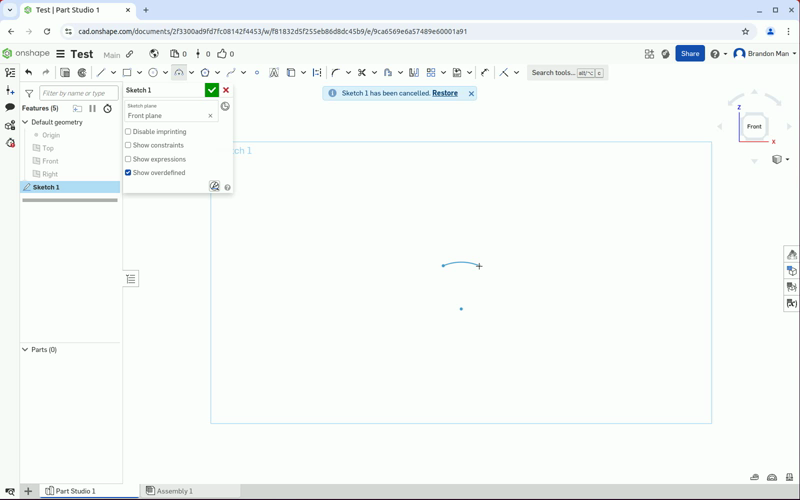
mouse_move(461, 262)
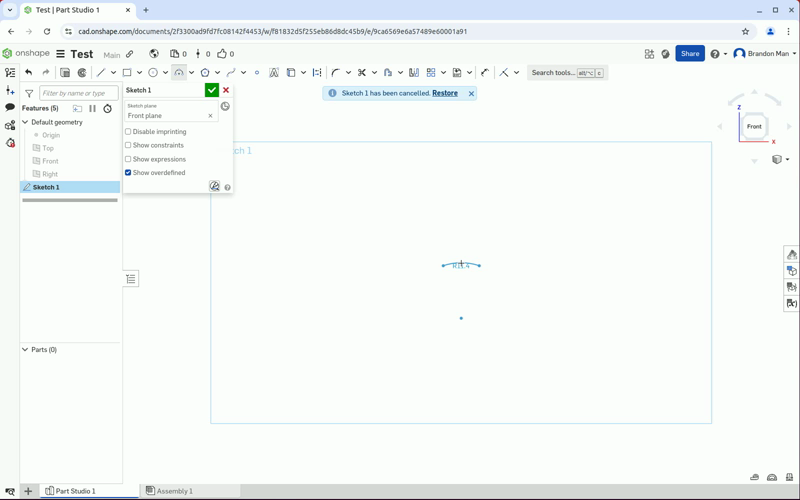
click(461, 262)
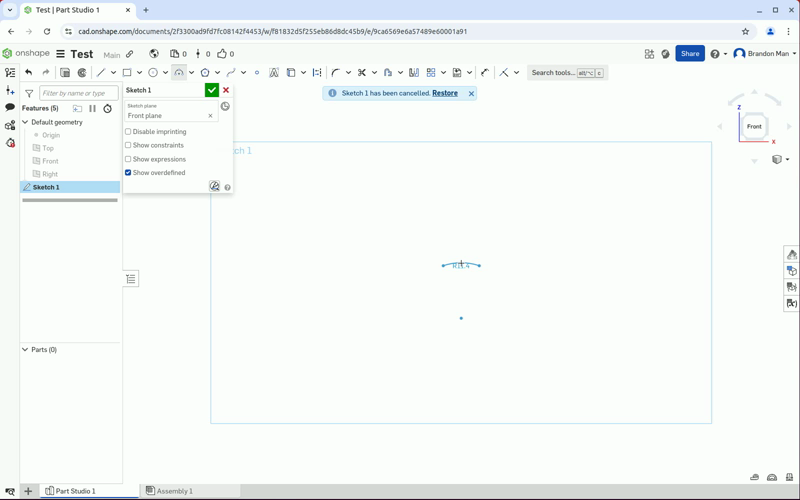
key_up(shift)
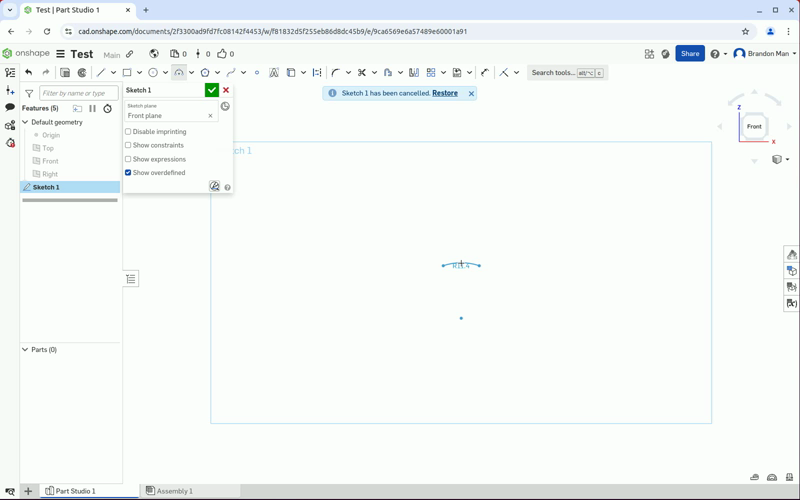
mouse_move(479, 265)
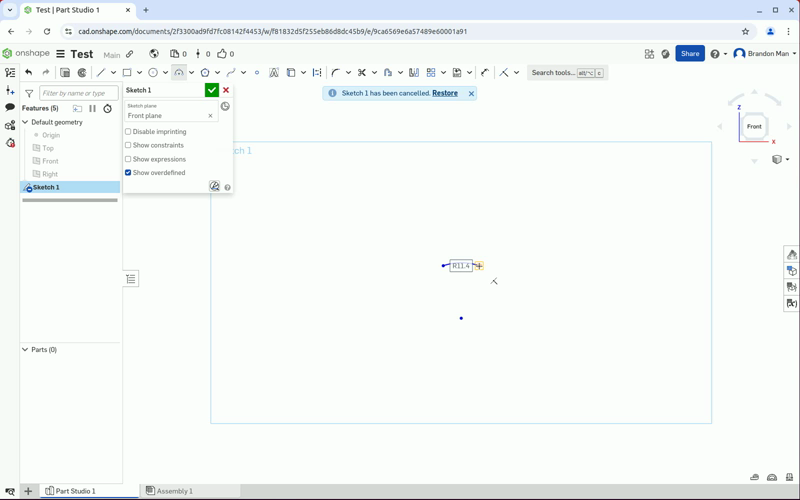
click(479, 265)
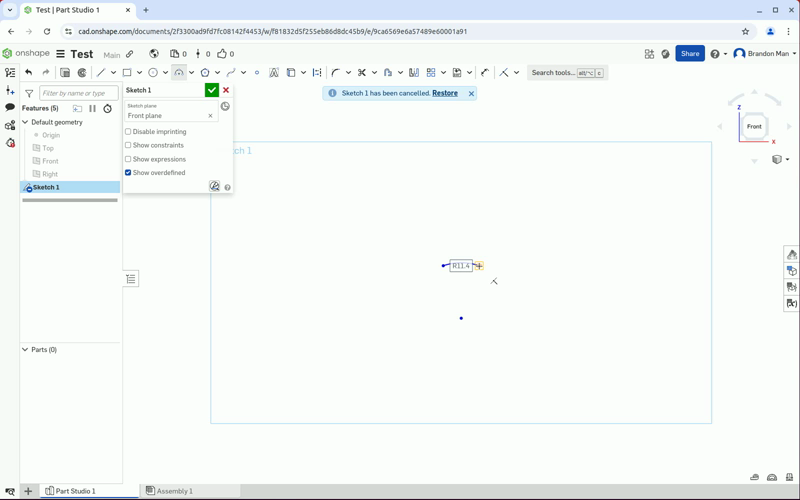
mouse_move(443, 265)
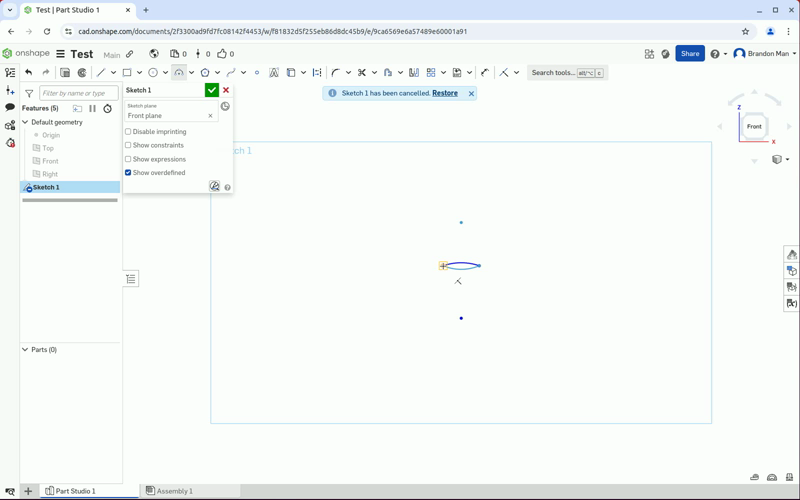
click(443, 265)
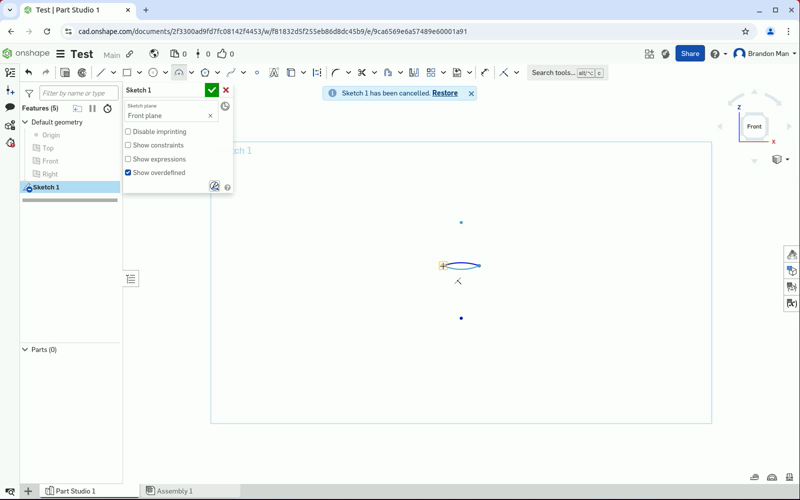
key_down(shift)
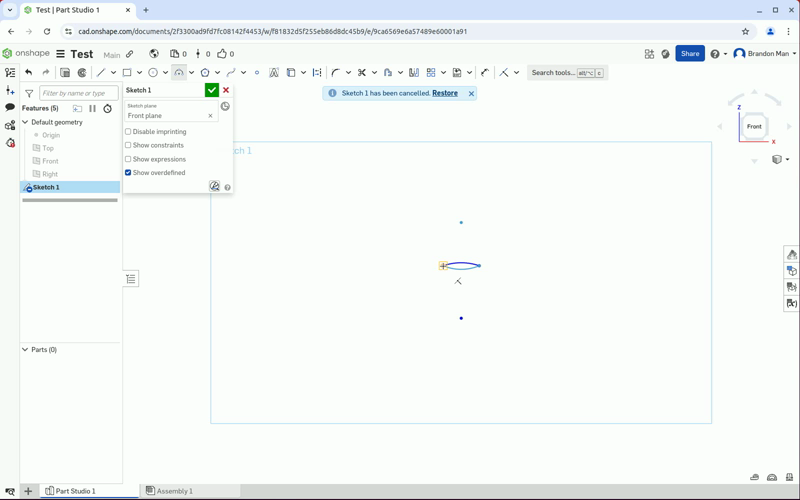
mouse_move(461, 258)
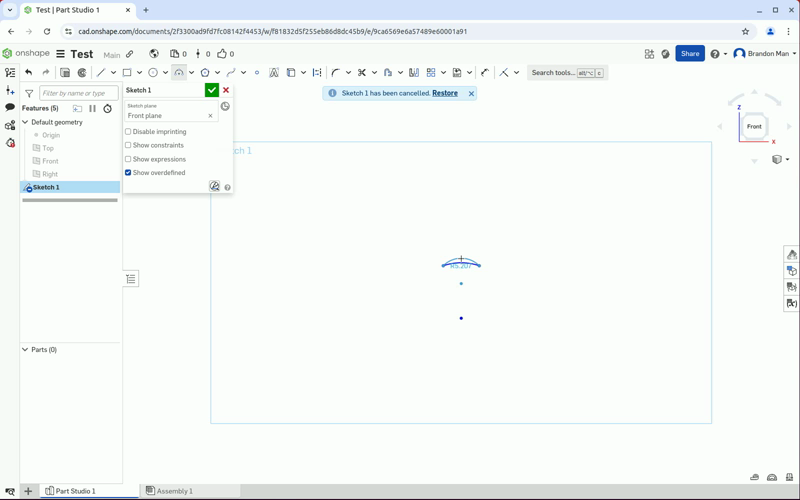
click(461, 258)
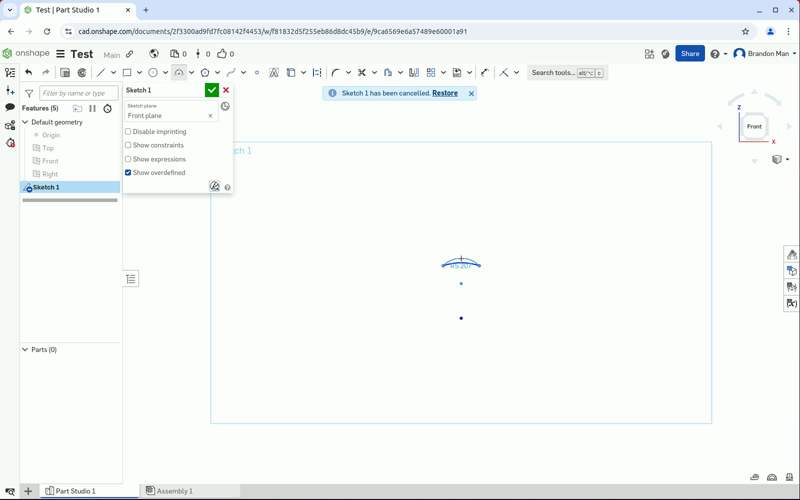
key_up(shift)
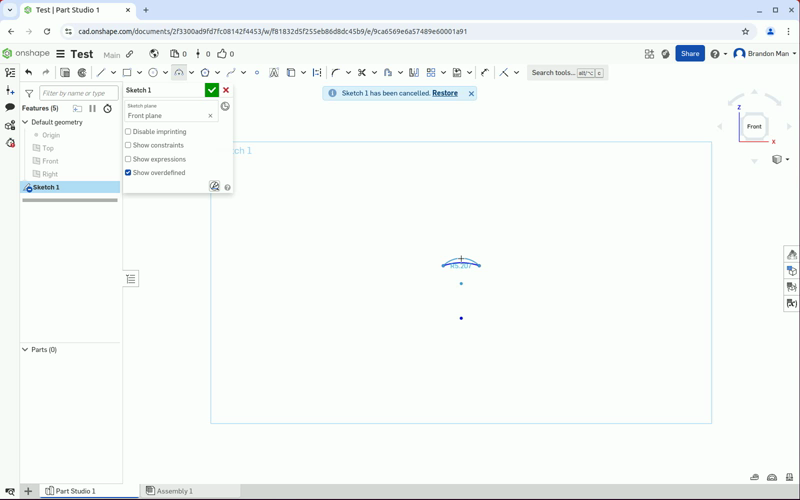
key(esc)
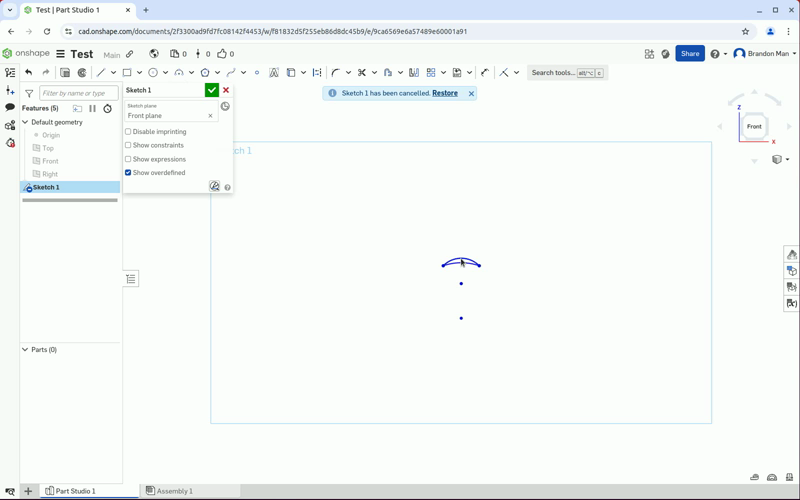
mouse_move(470, 262)
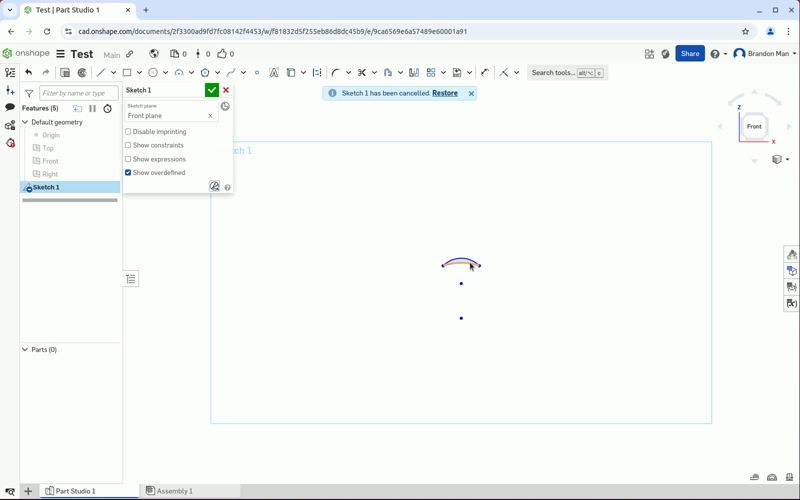
scroll(6)
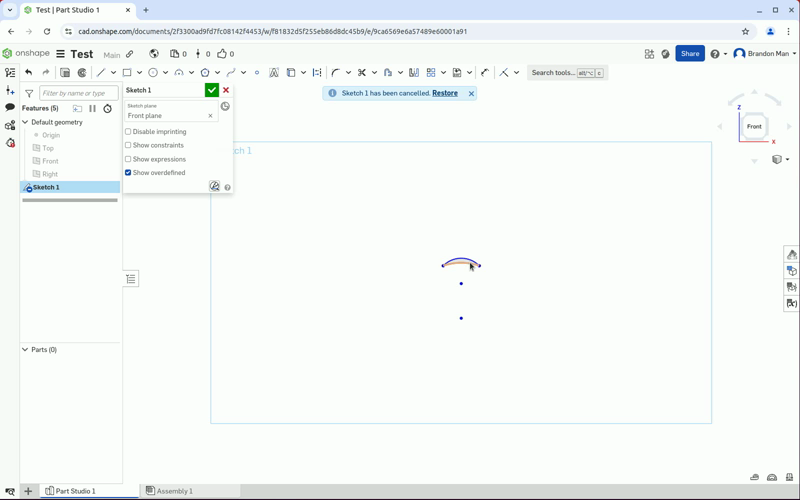
scroll(6)
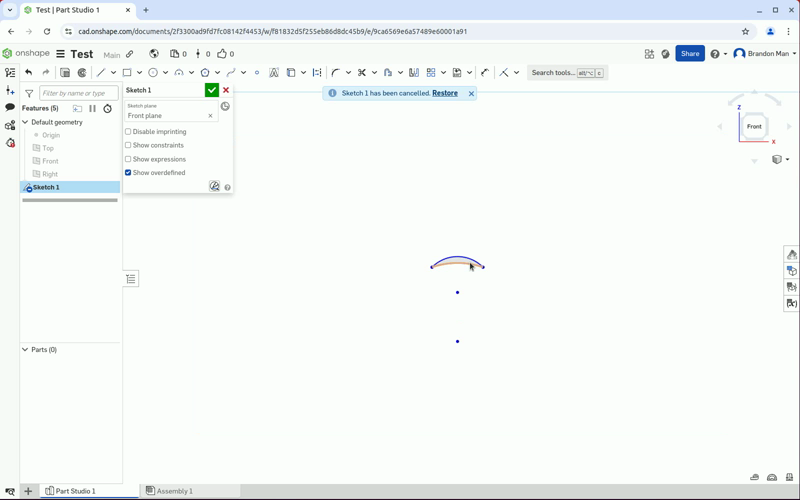
scroll(6)
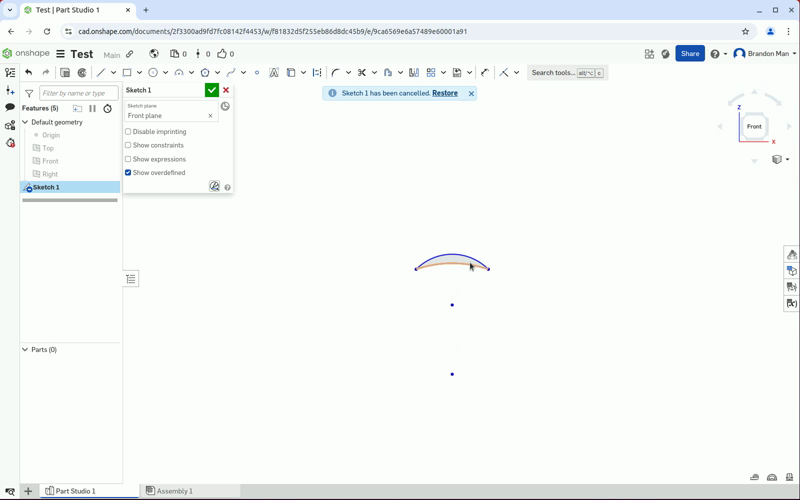
scroll(6)
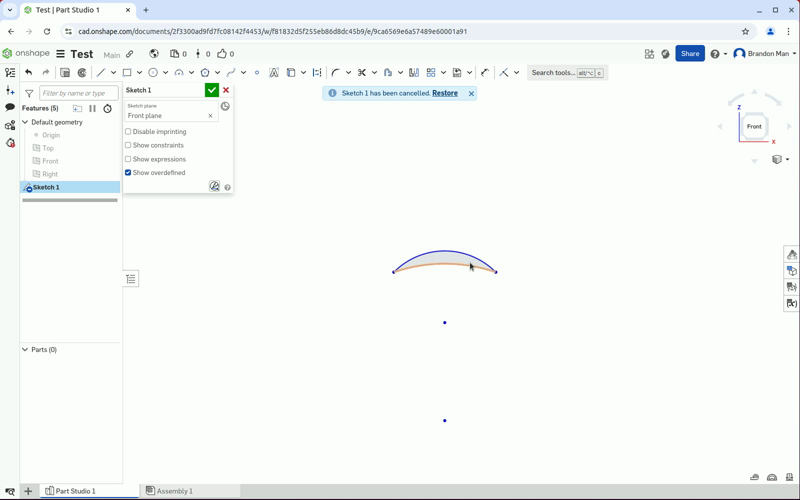
scroll(6)
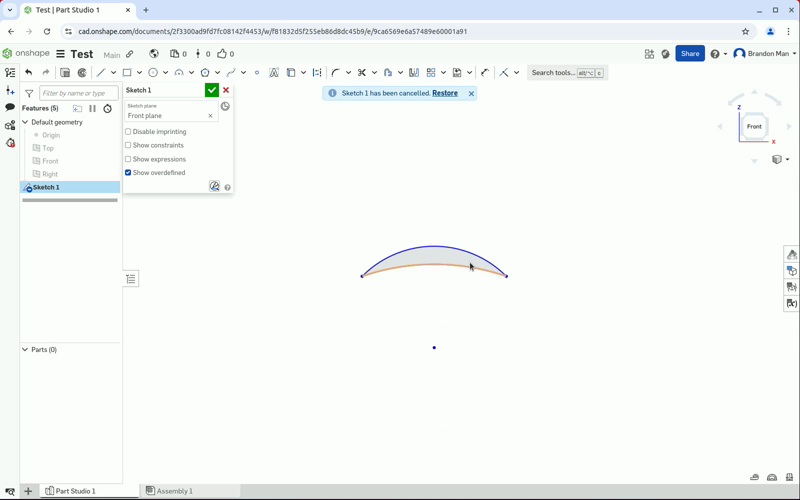
scroll(6)
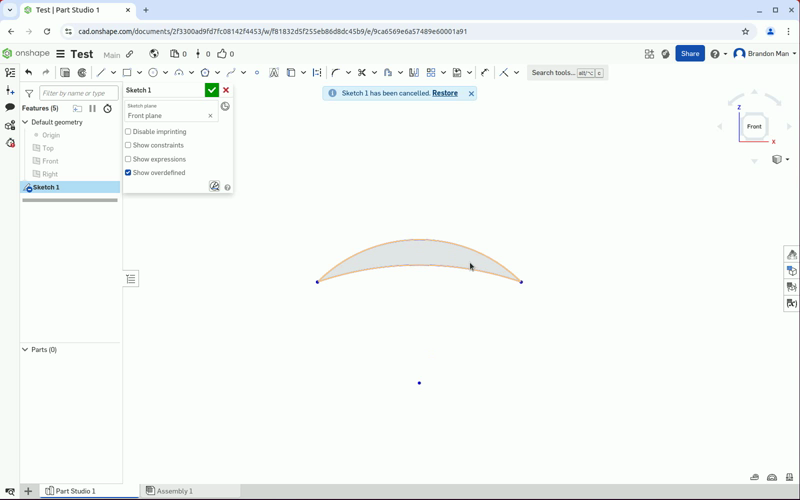
scroll(6)
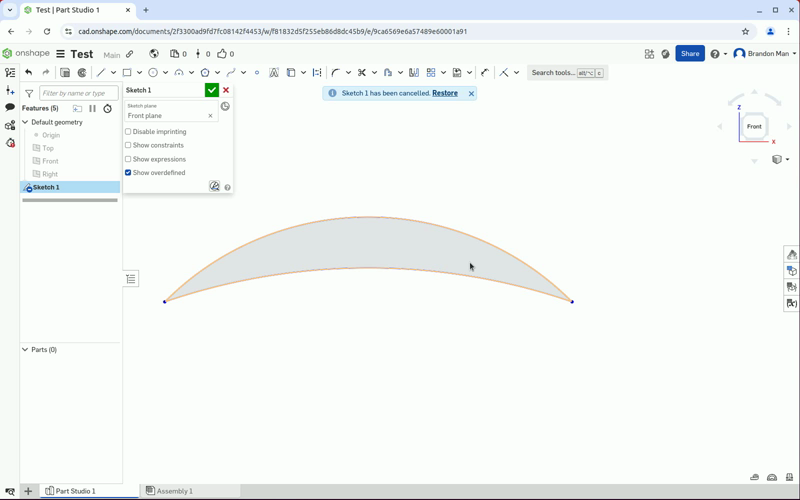
click(470, 262)
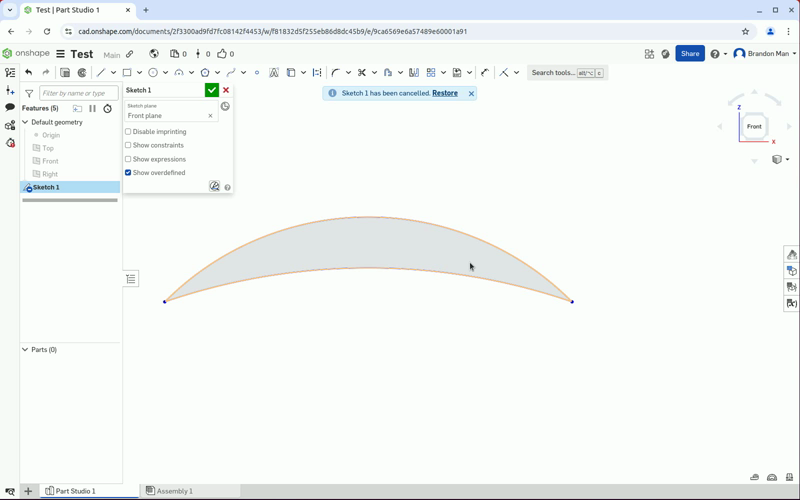
scroll(-6)
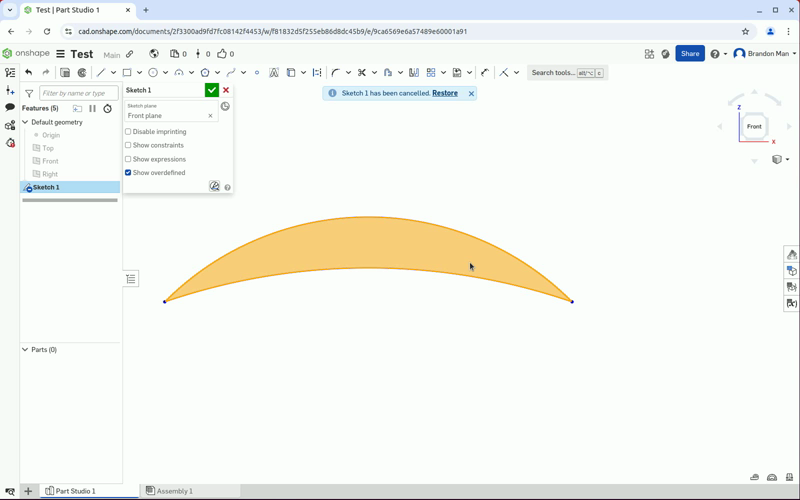
scroll(-6)
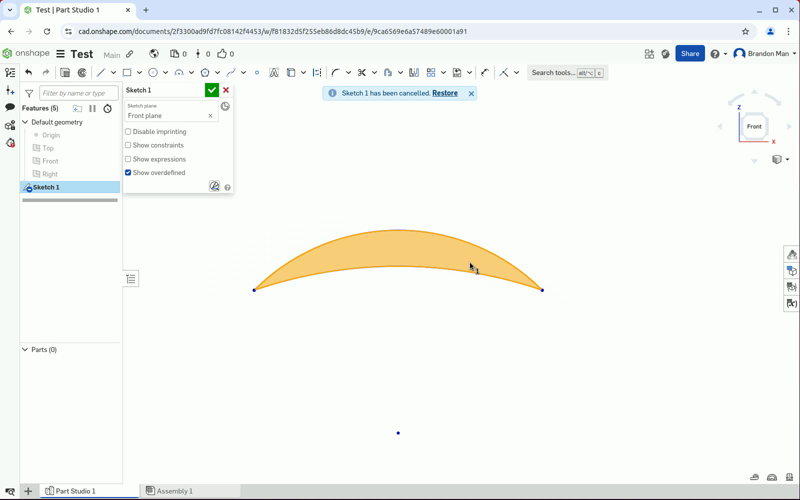
scroll(-6)
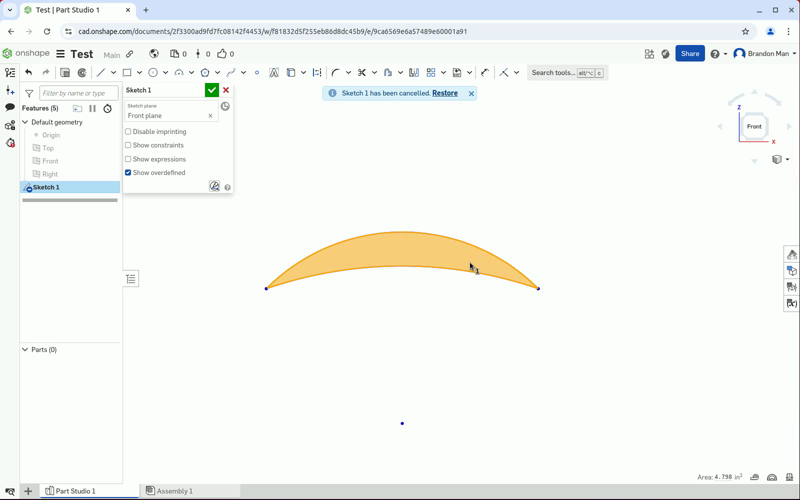
scroll(-6)
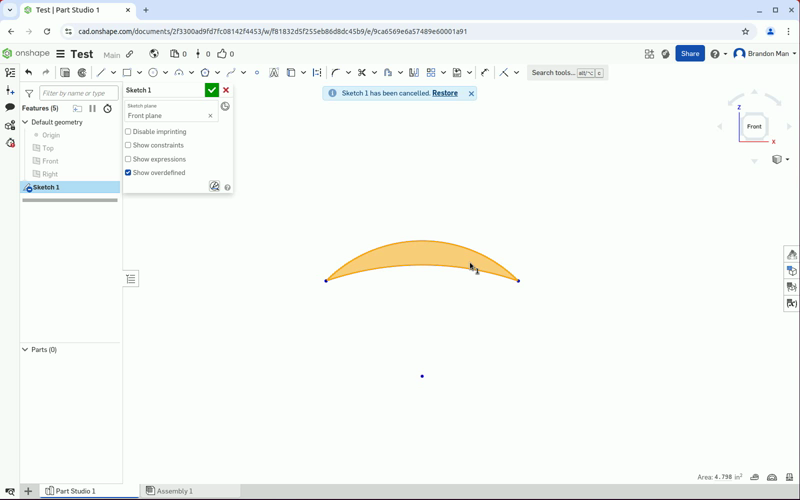
scroll(-6)
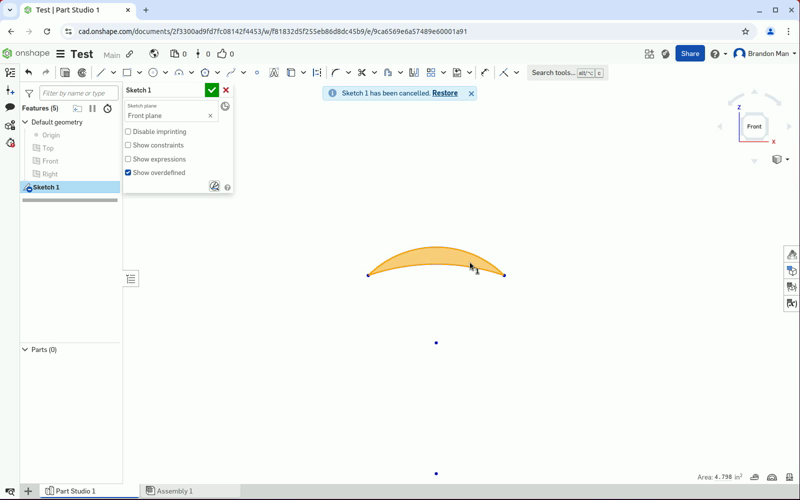
scroll(-6)
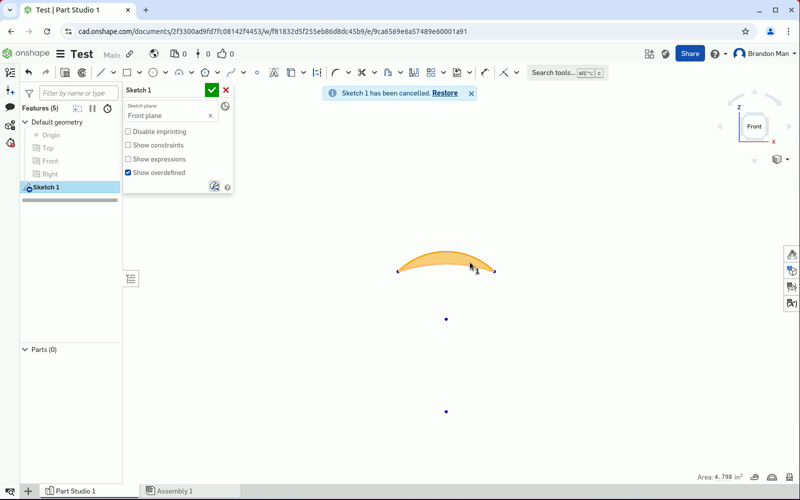
scroll(-6)
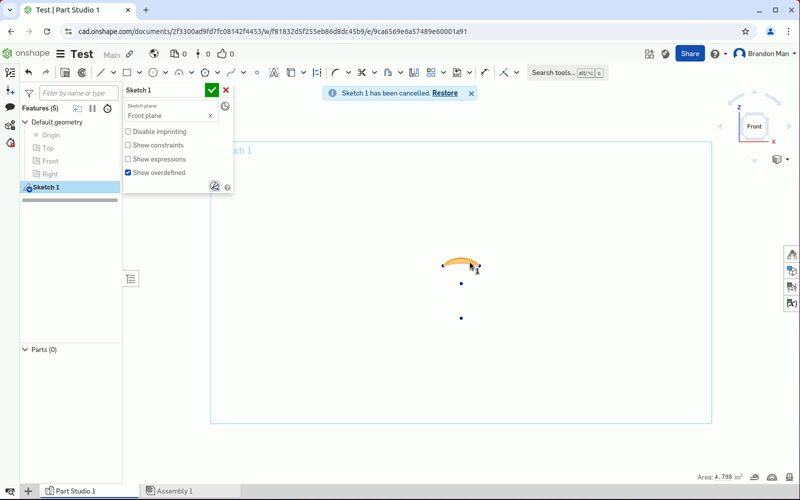
mouse_move(73, 352)
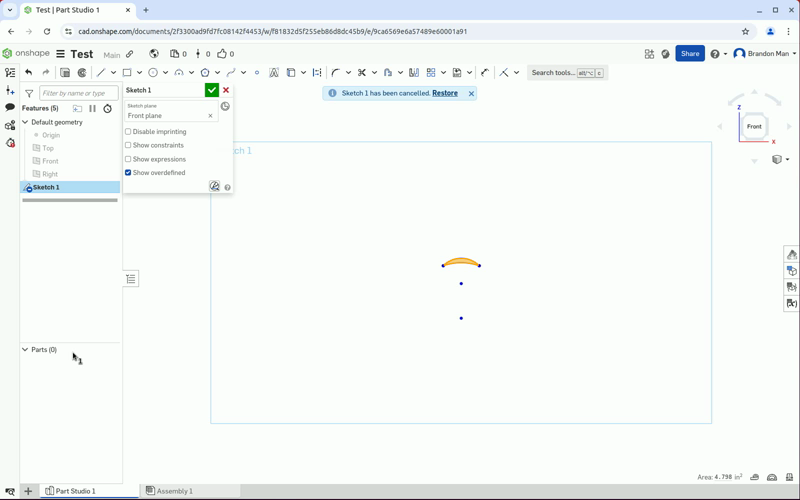
key(shift+y)
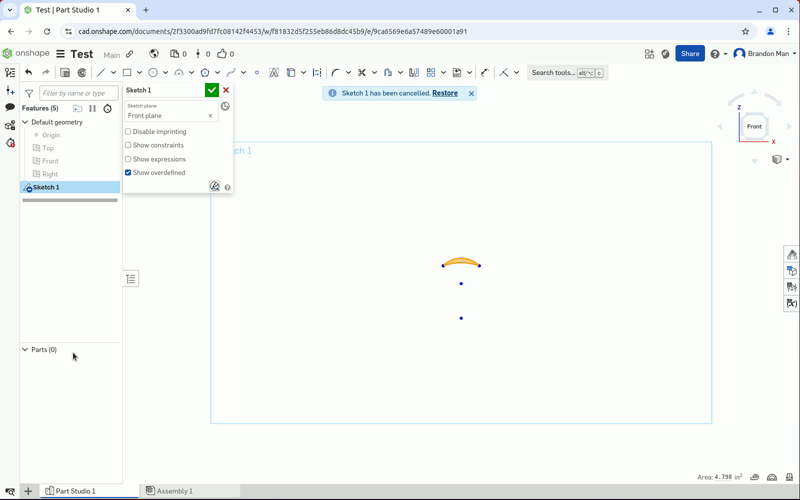
key(shift+e)
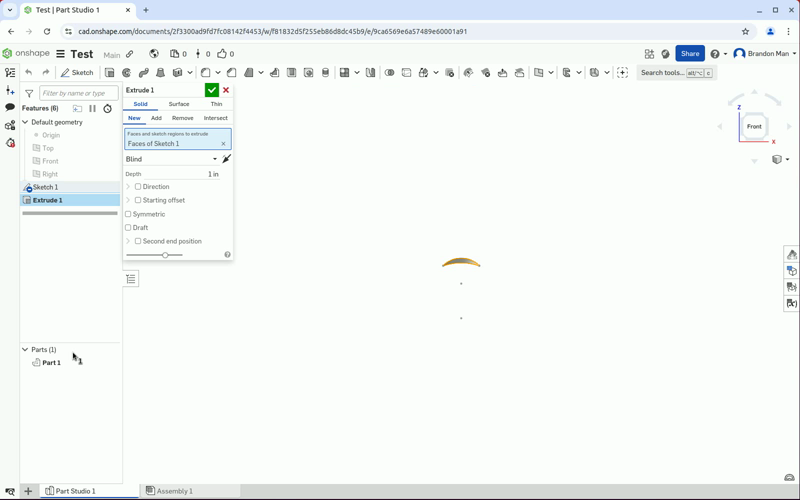
mouse_move(143, 106)
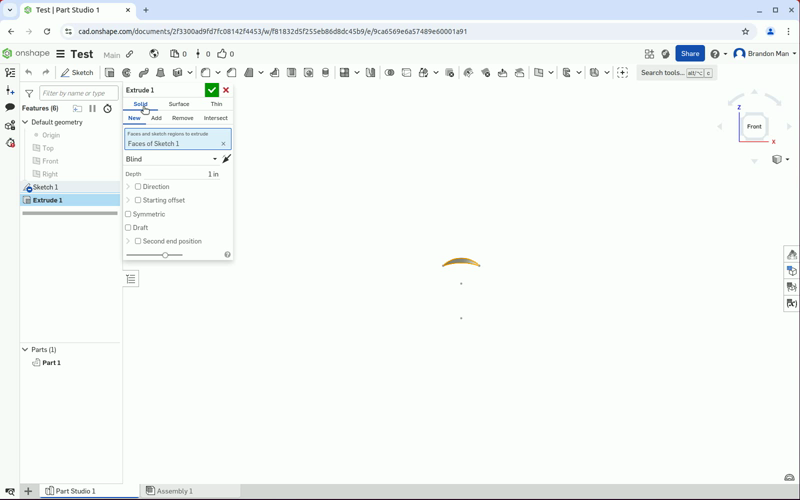
click(143, 106)
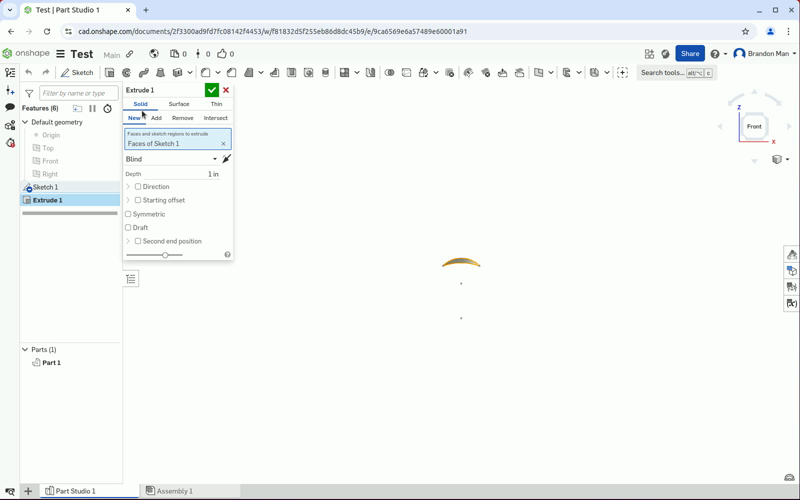
mouse_move(137, 120)
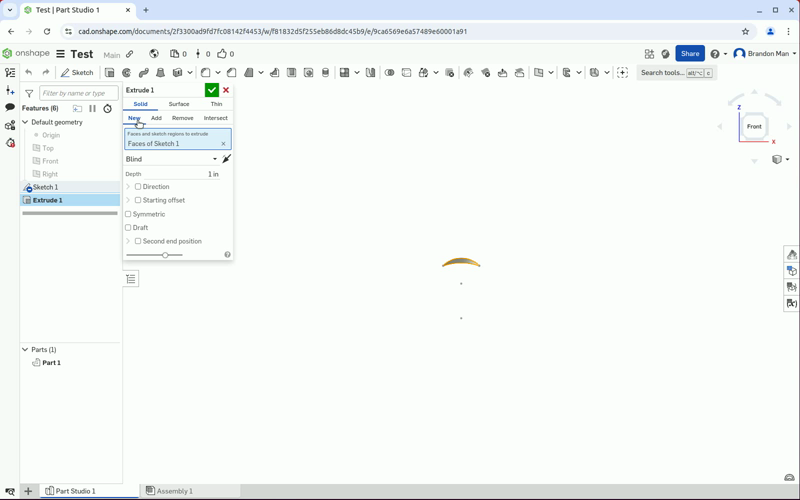
click(137, 120)
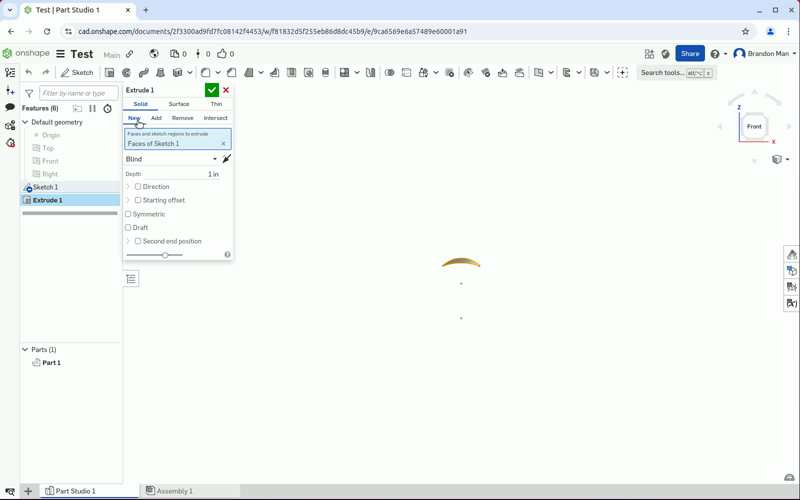
key(tab, 4)
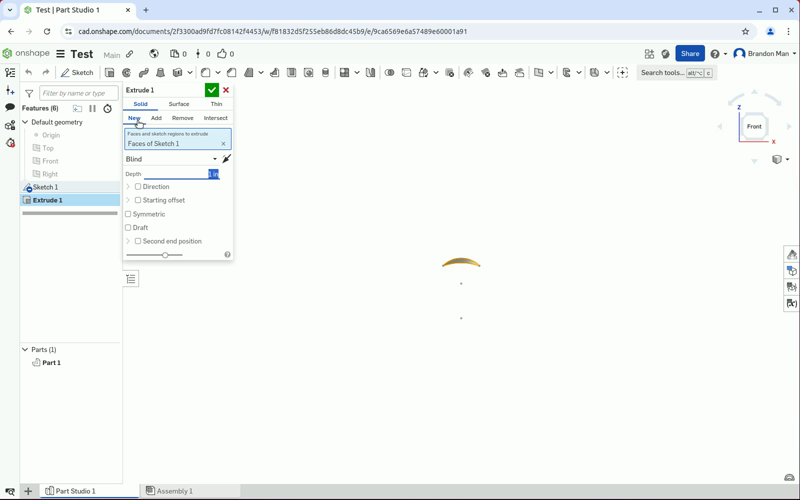
text(-3.611)
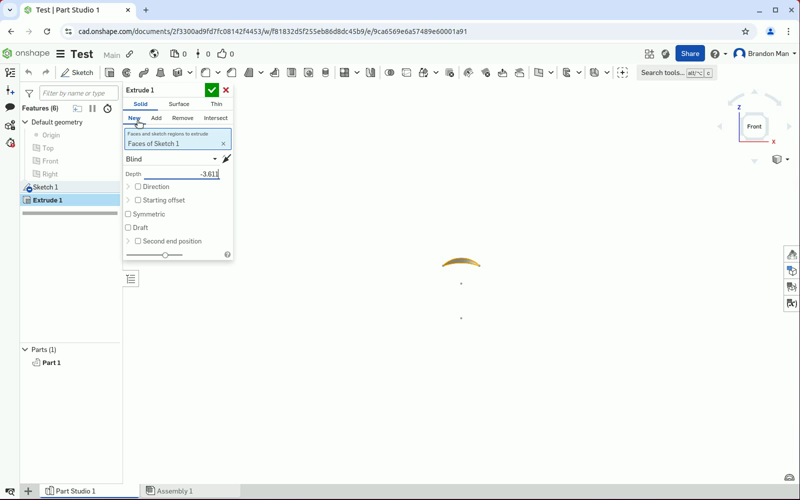
key(enter)
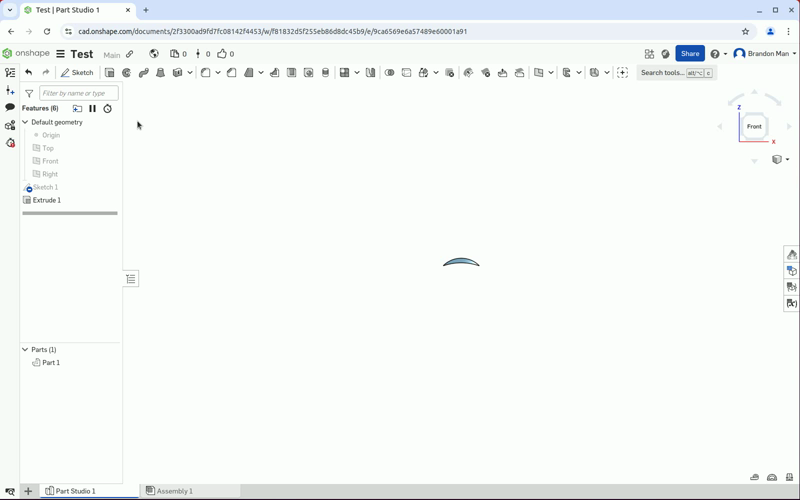
key(shift+h)
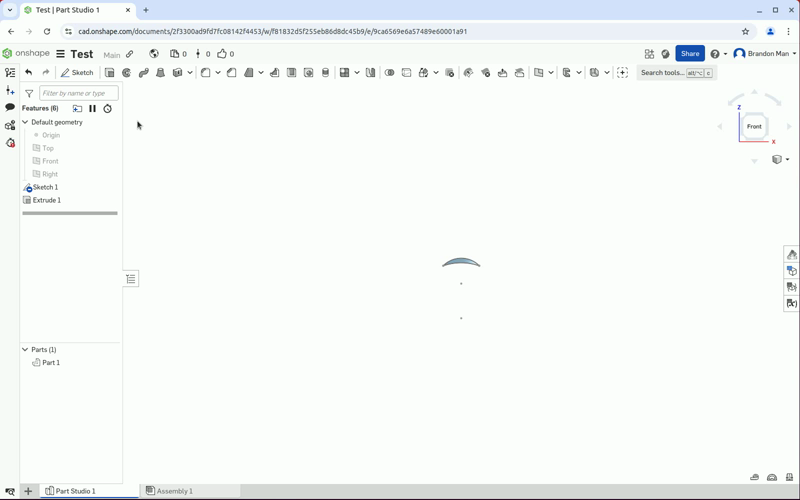
key(shift+h)
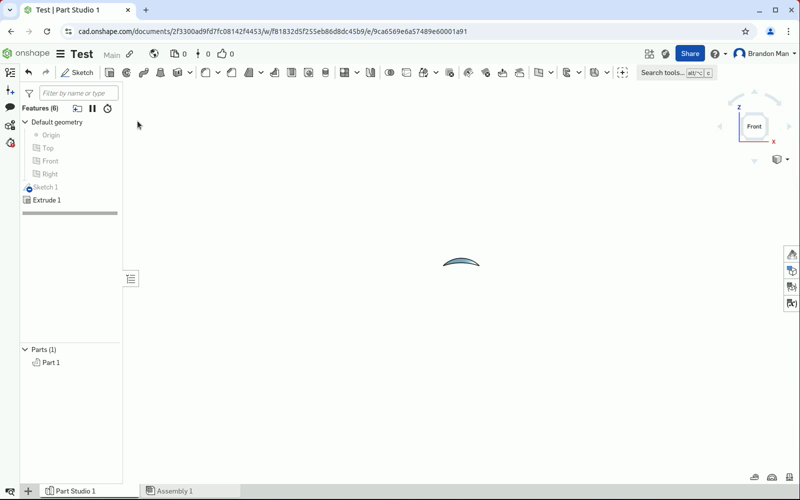
mouse_move(73, 189)
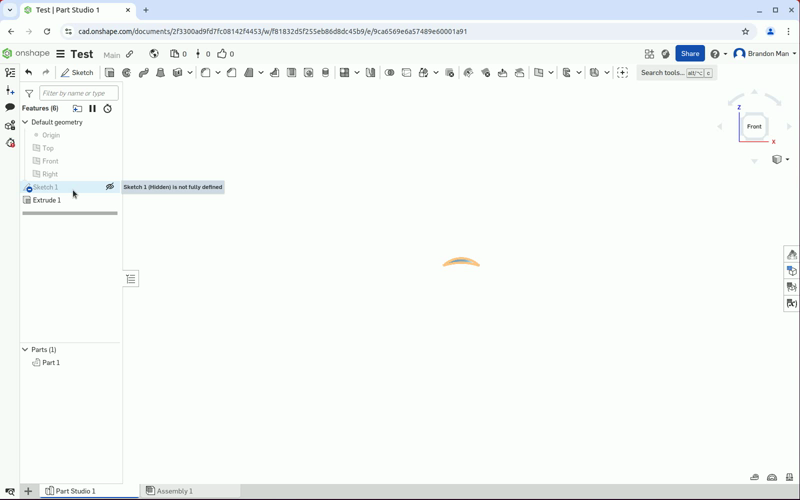
click(73, 189)
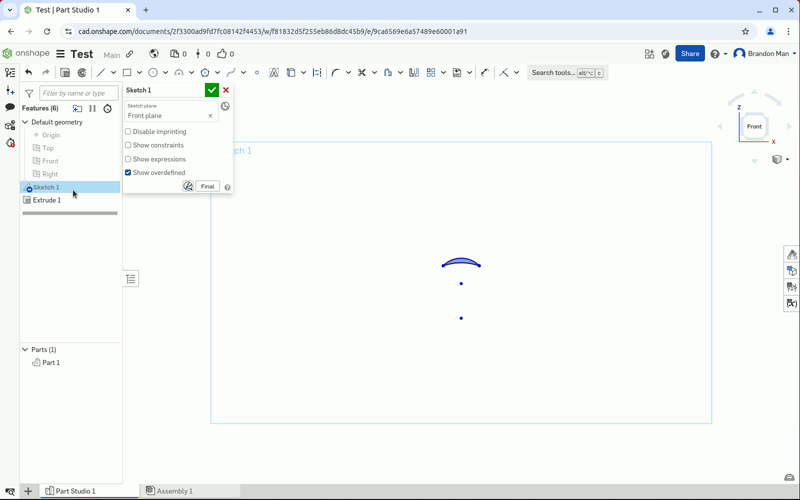
mouse_move(229, 92)
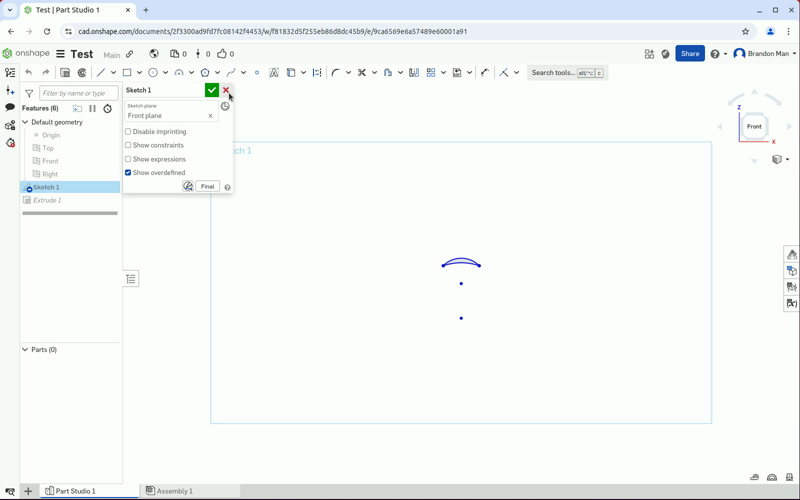
click(229, 92)
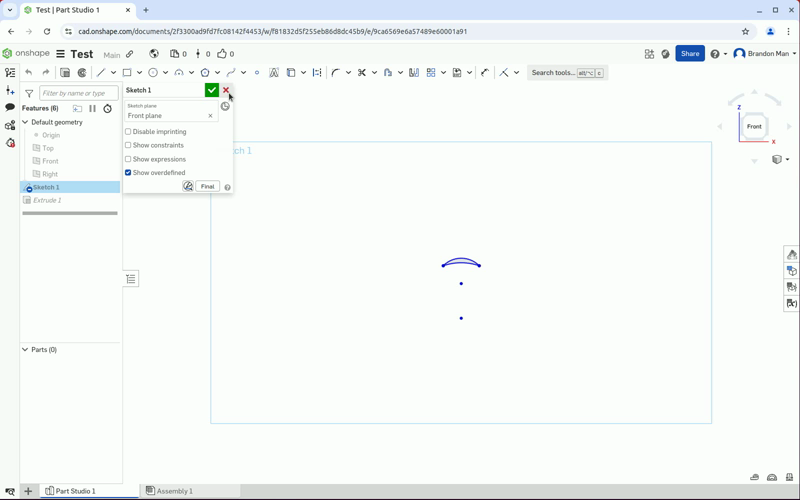
key(shift+s)
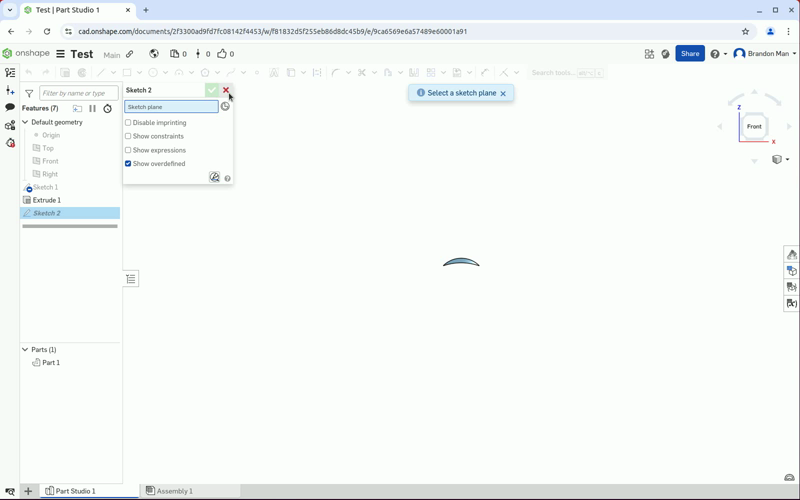
mouse_move(73, 163)
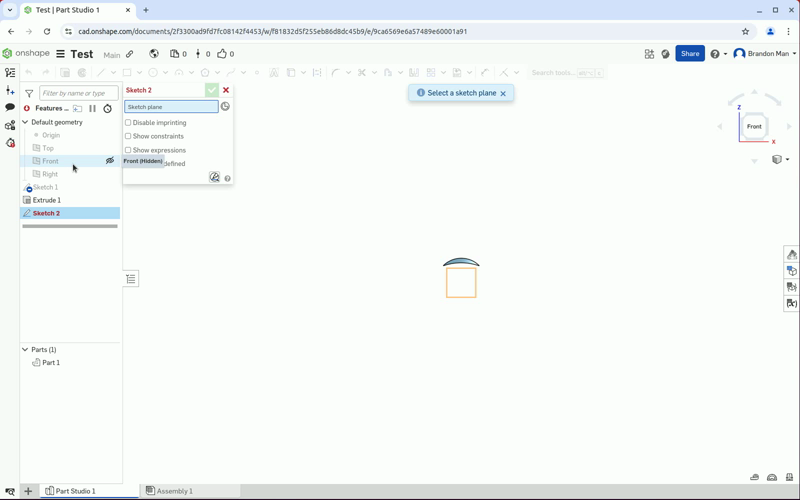
click(73, 163)
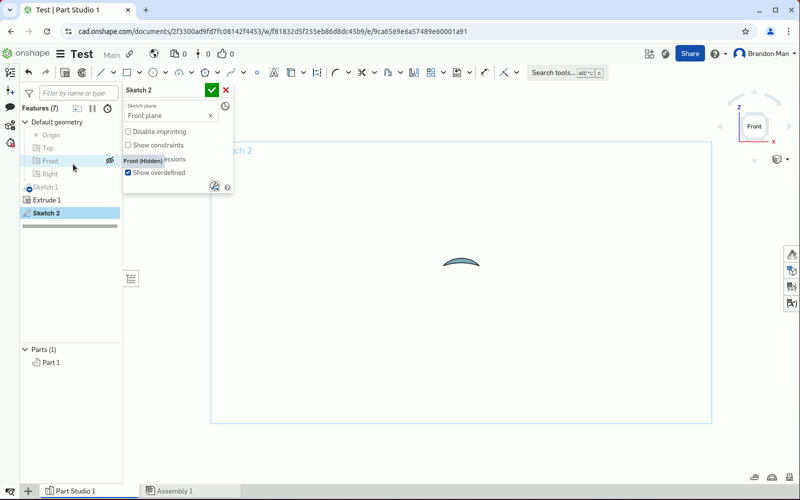
mouse_move(73, 352)
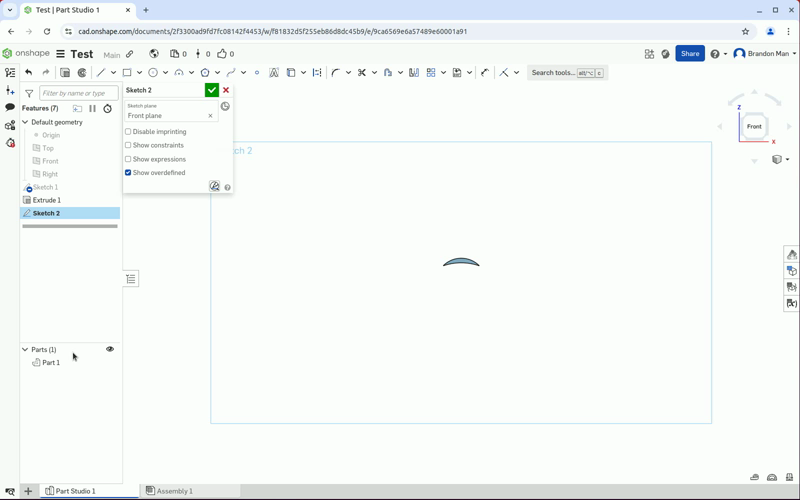
key(y)
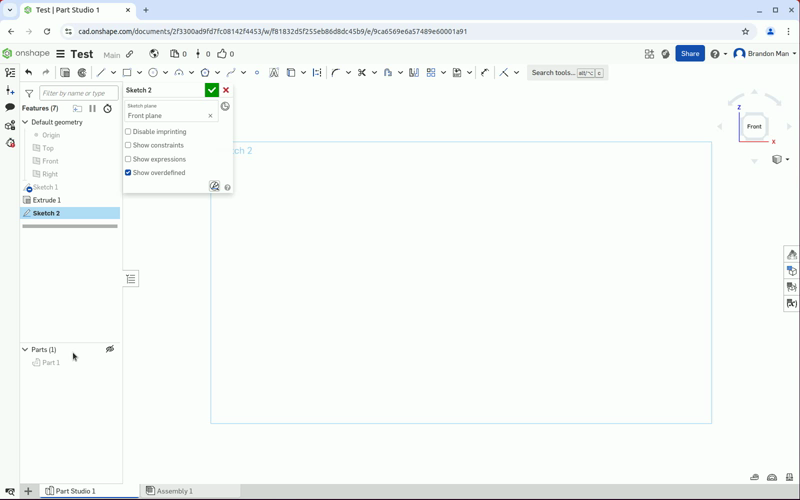
key(a)
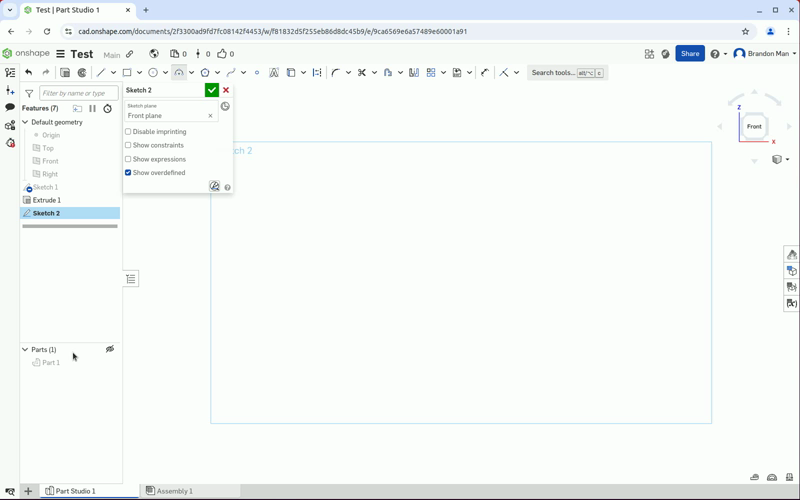
key_down(shift)
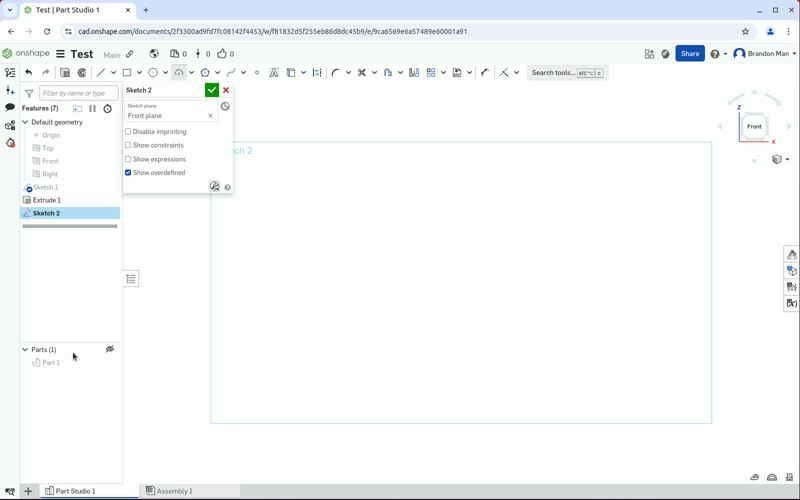
mouse_move(443, 265)
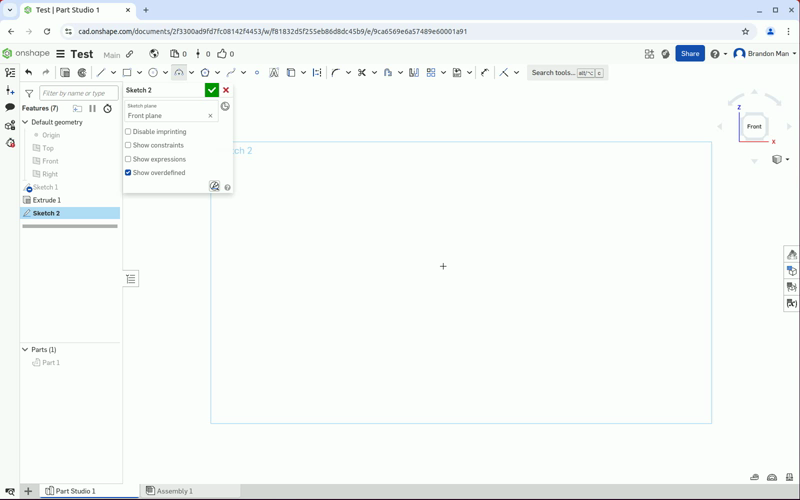
click(443, 265)
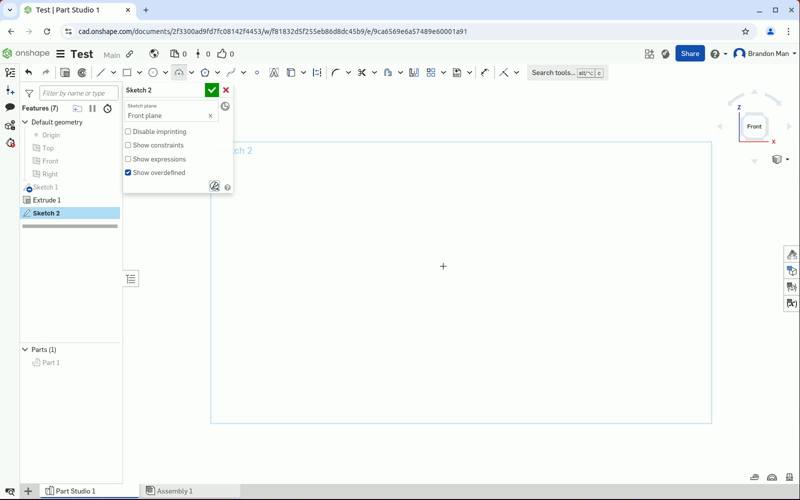
key_up(shift)
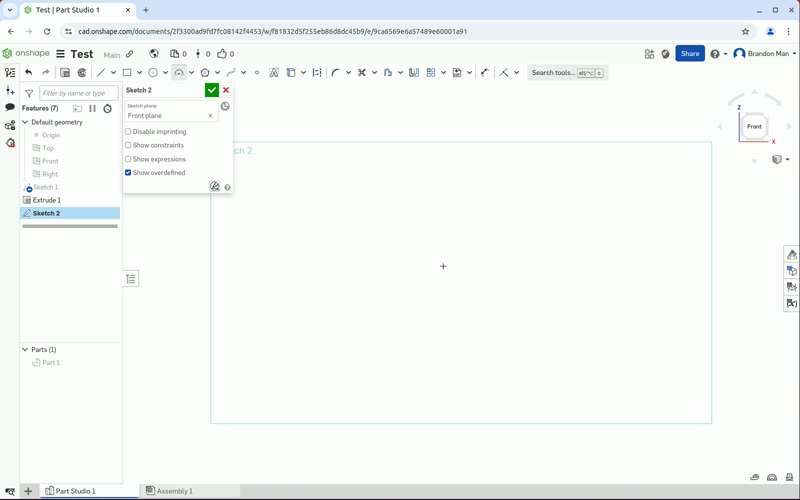
key_down(shift)
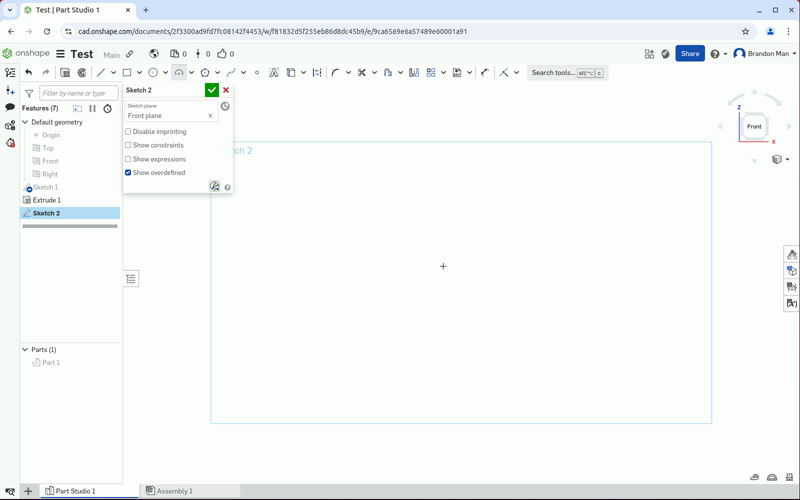
mouse_move(478, 265)
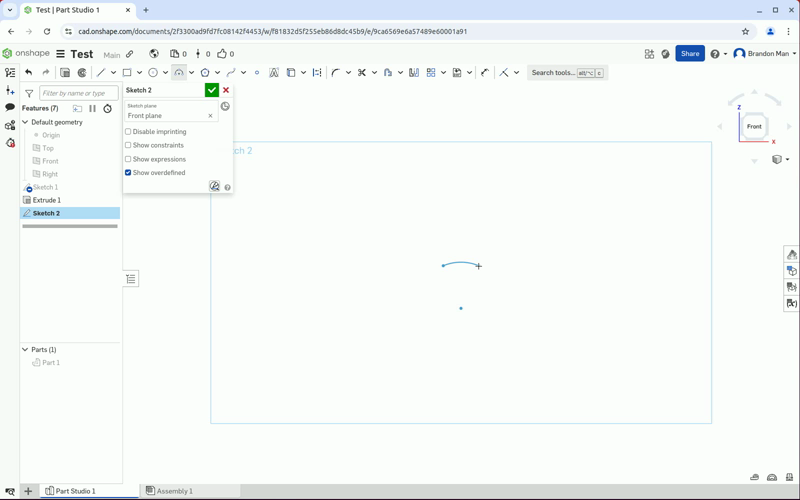
click(478, 265)
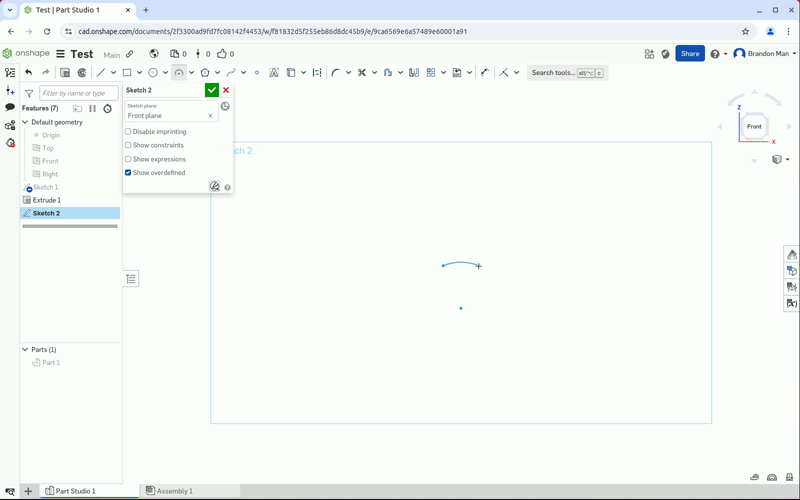
mouse_move(460, 308)
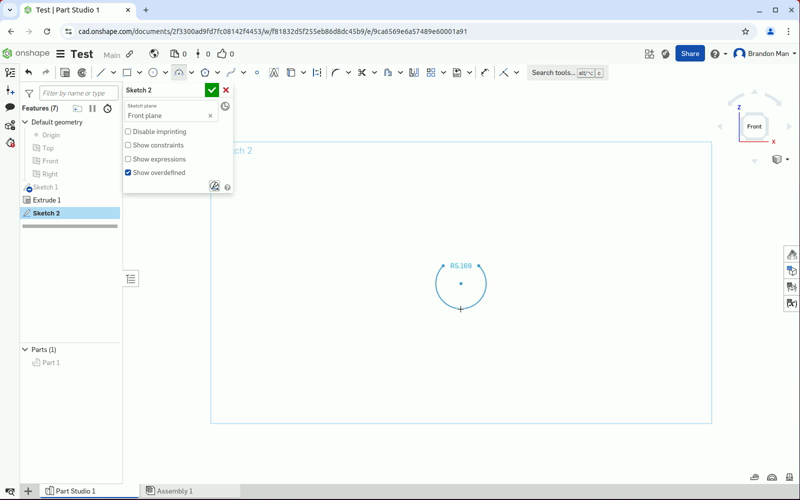
click(460, 308)
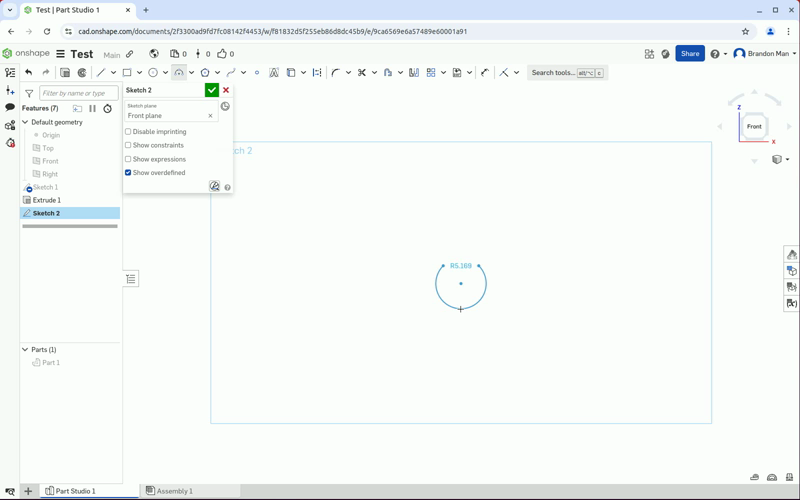
key_up(shift)
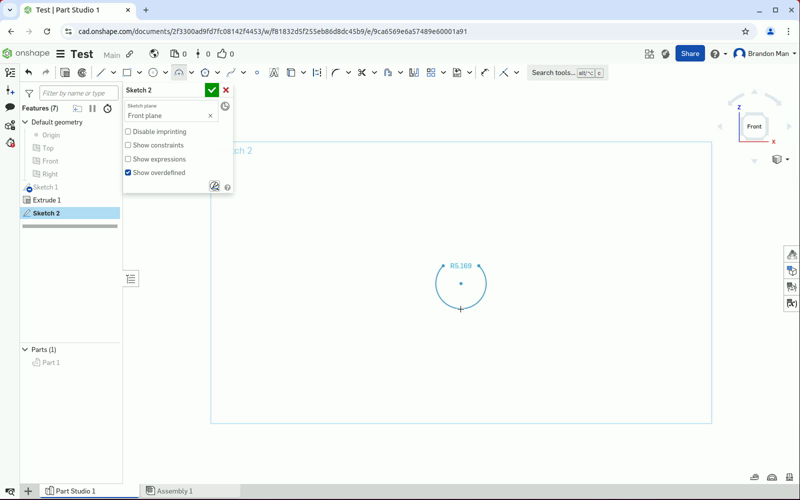
mouse_move(478, 265)
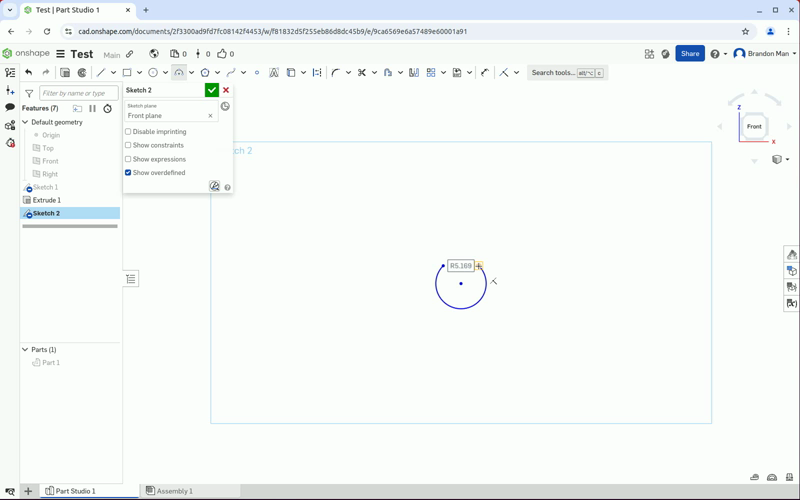
click(478, 265)
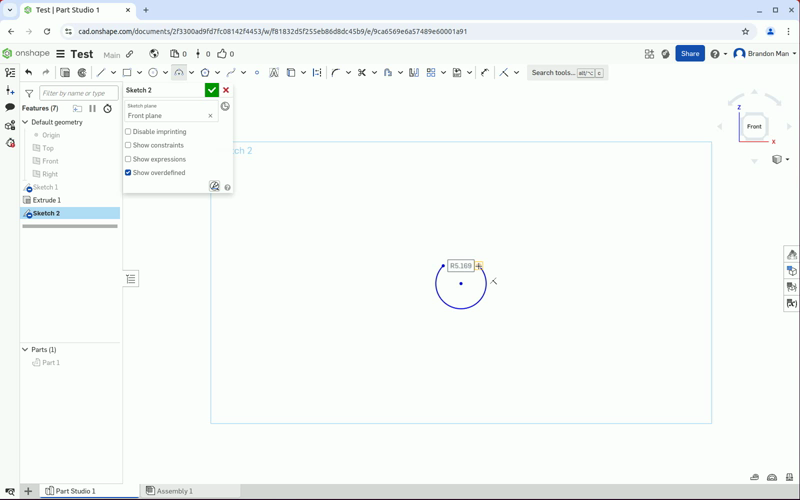
mouse_move(443, 265)
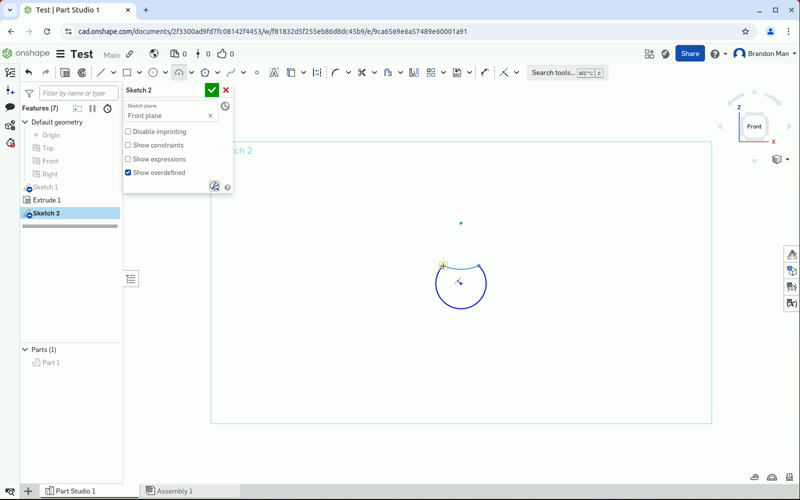
click(443, 265)
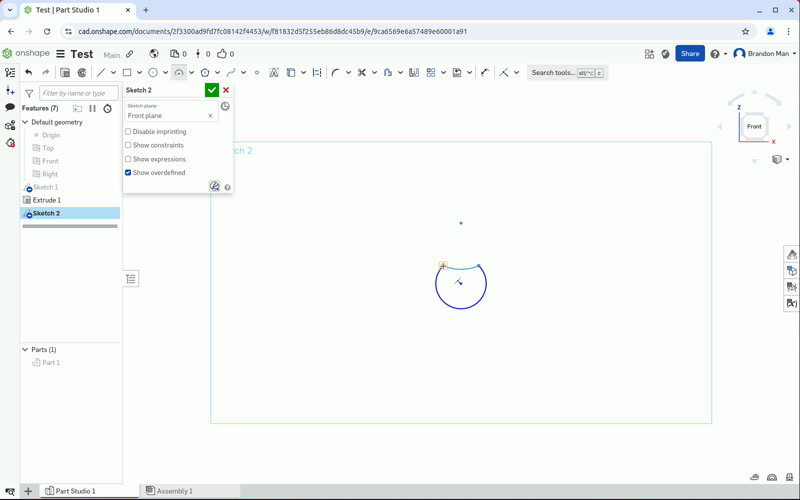
key_down(shift)
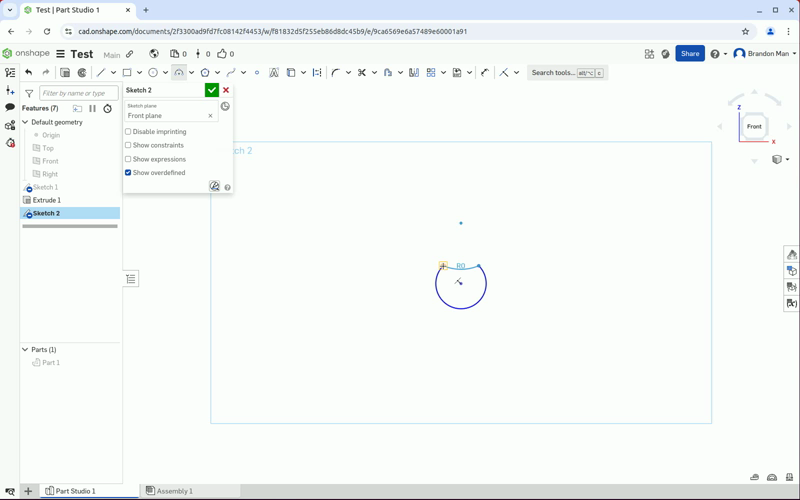
mouse_move(460, 262)
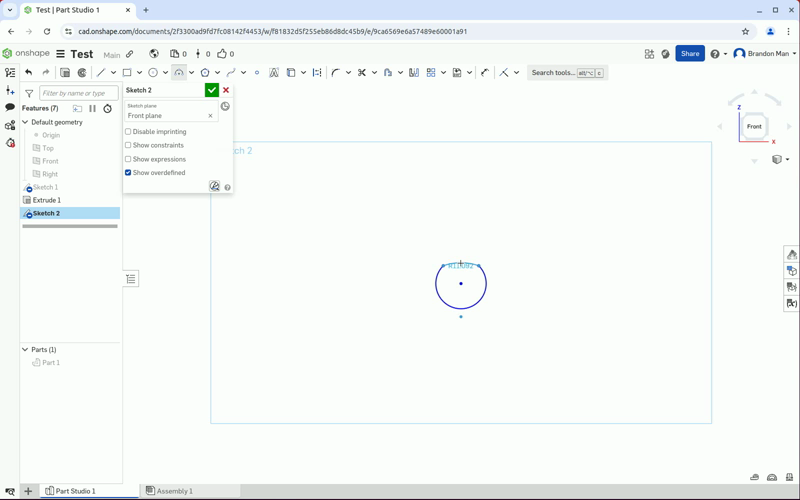
click(460, 262)
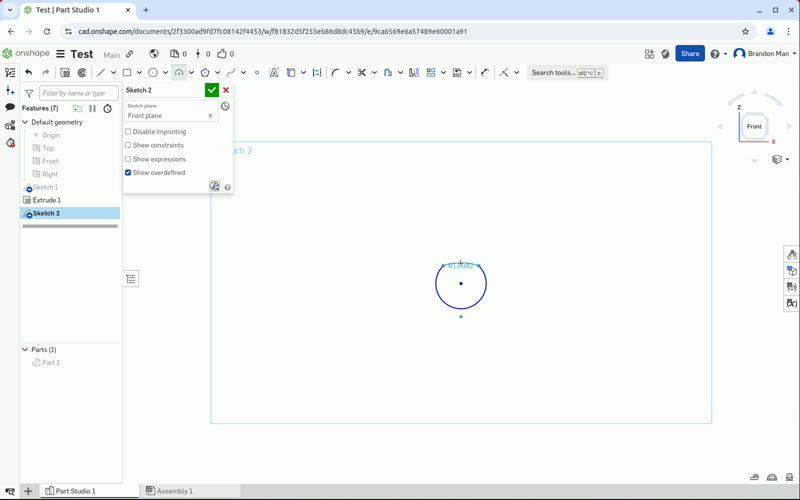
key_up(shift)
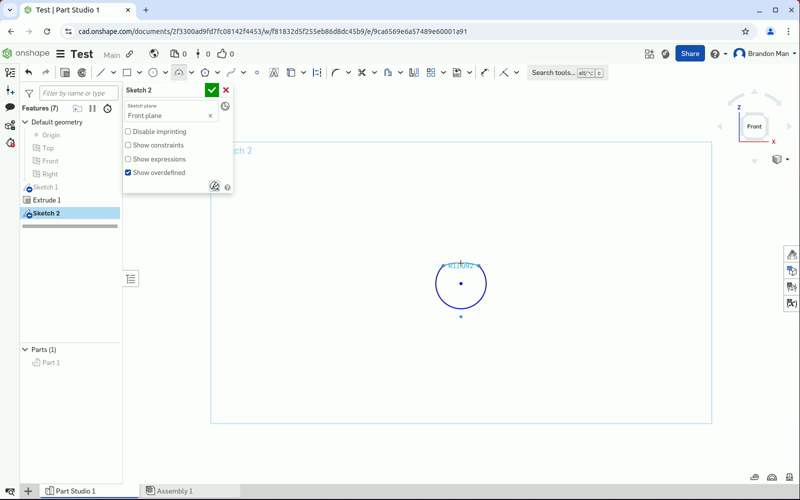
key(esc)
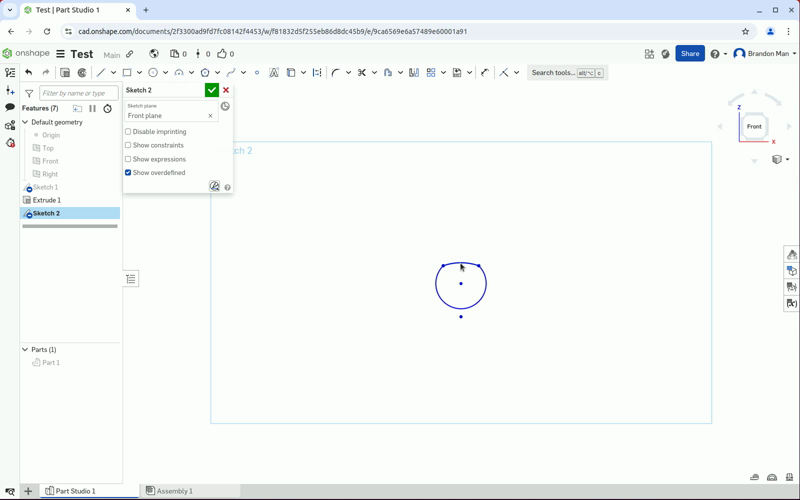
key(c)
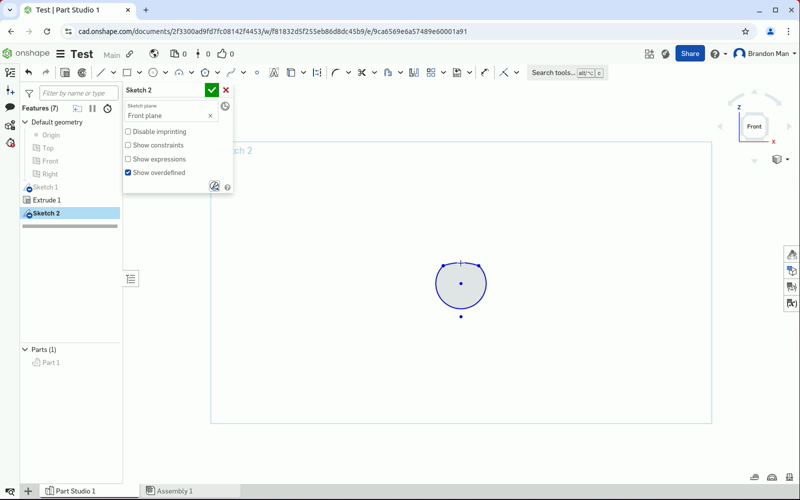
key_down(shift)
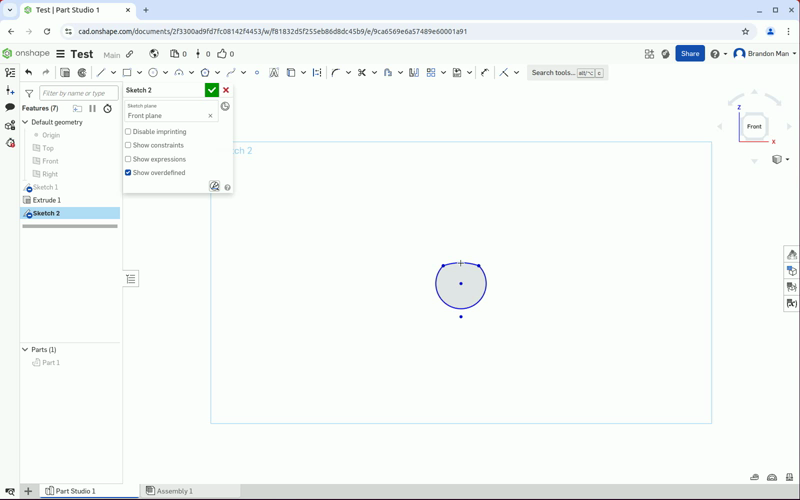
mouse_move(460, 283)
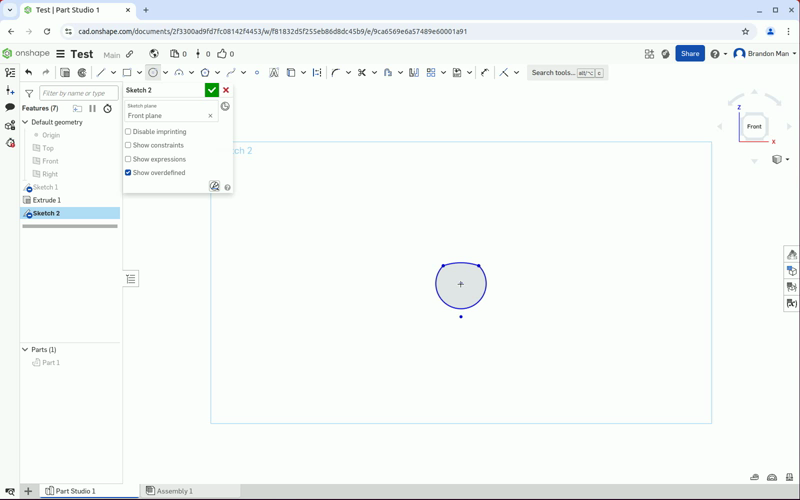
click(460, 283)
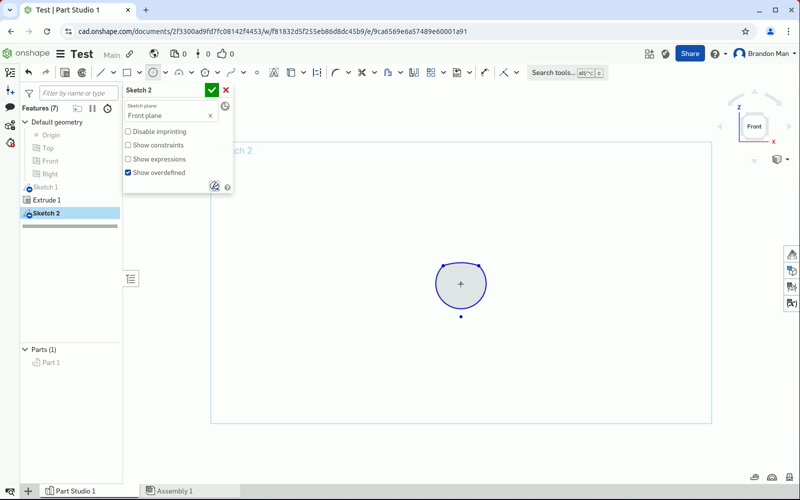
key_up(shift)
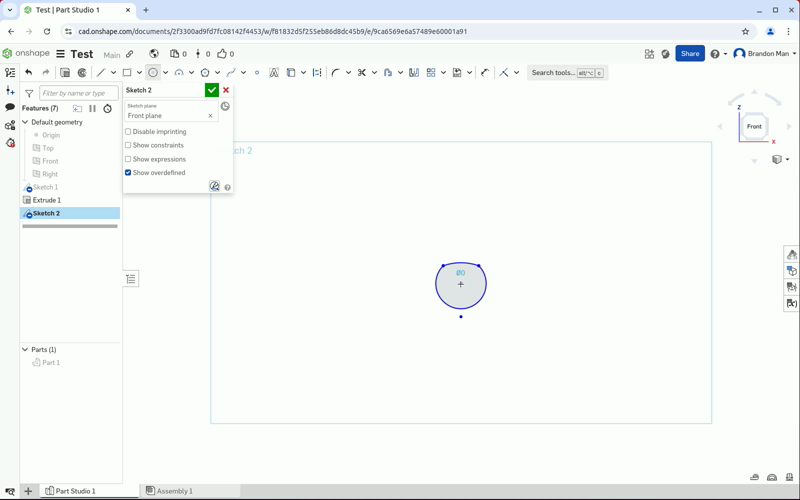
mouse_move(471, 283)
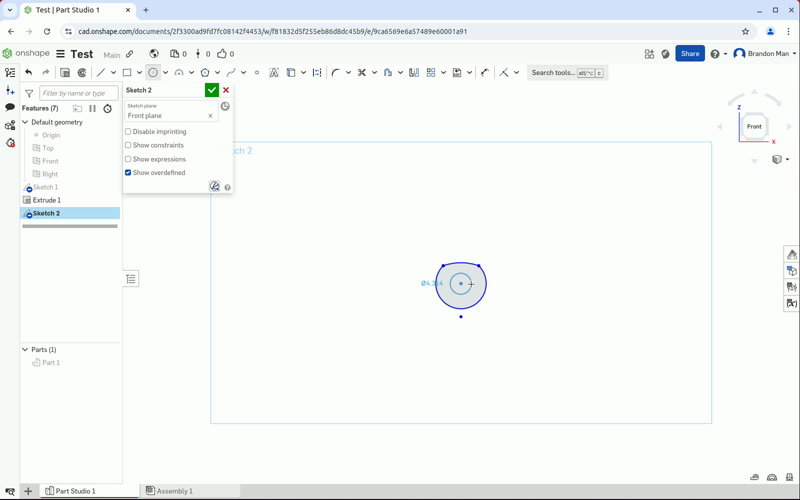
click(471, 283)
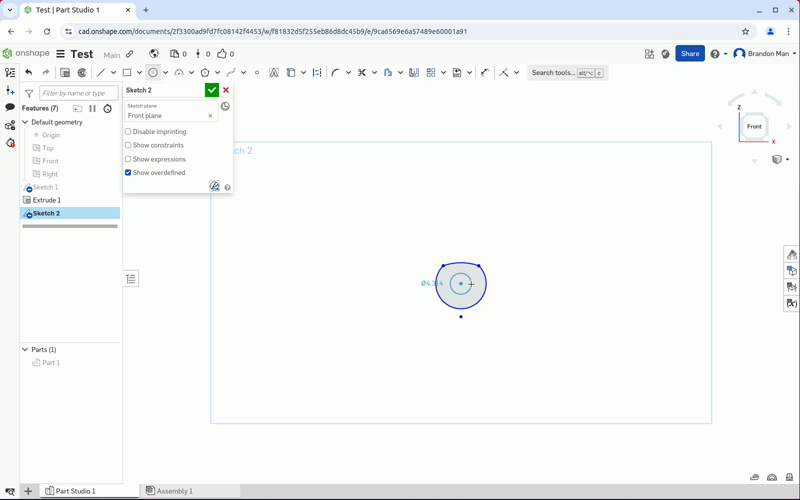
key(esc)
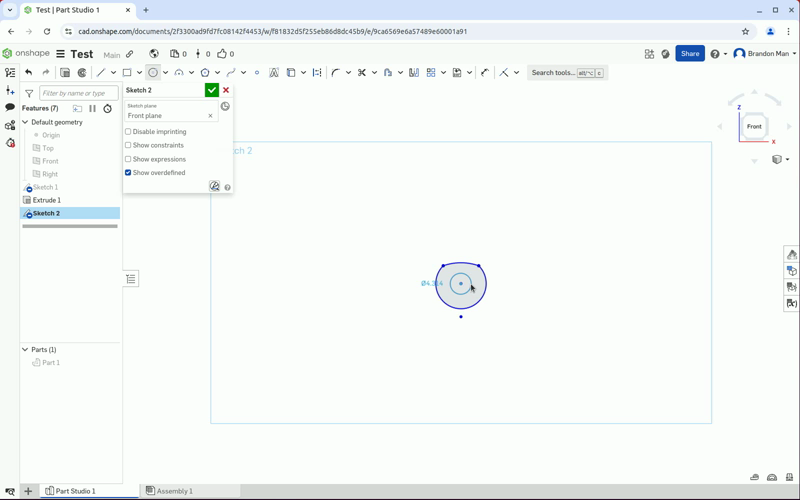
mouse_move(449, 275)
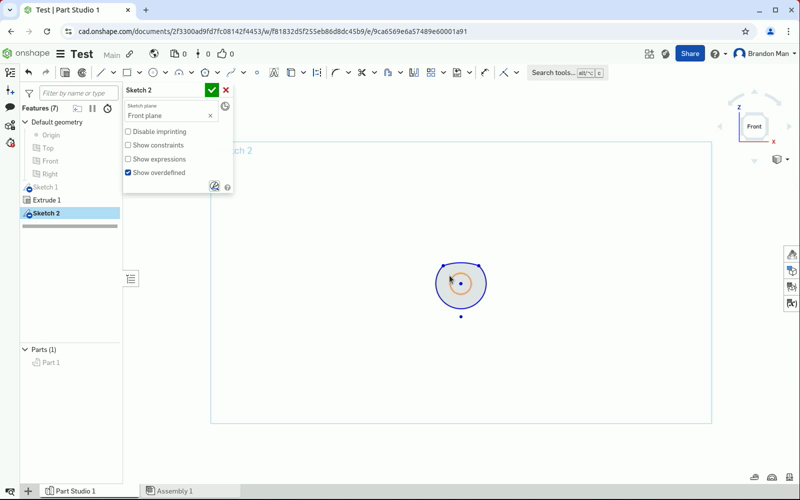
scroll(6)
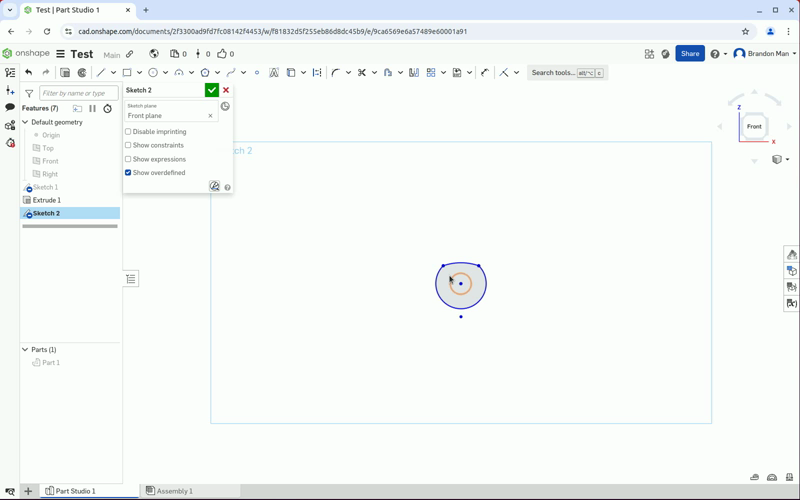
scroll(6)
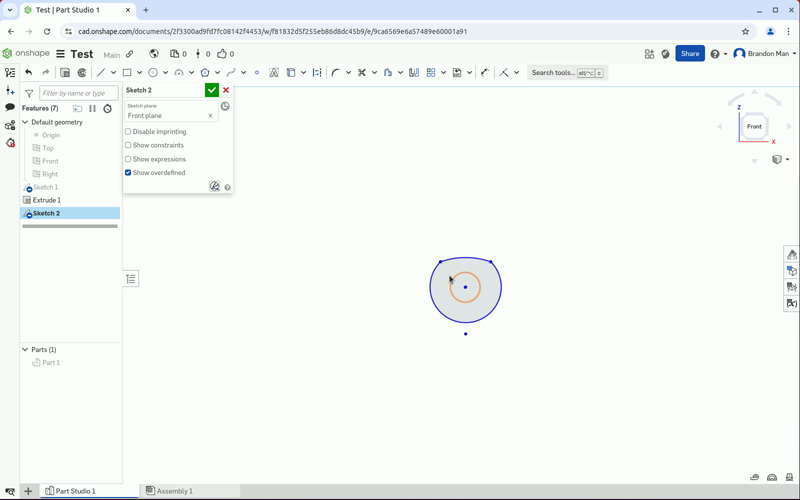
scroll(6)
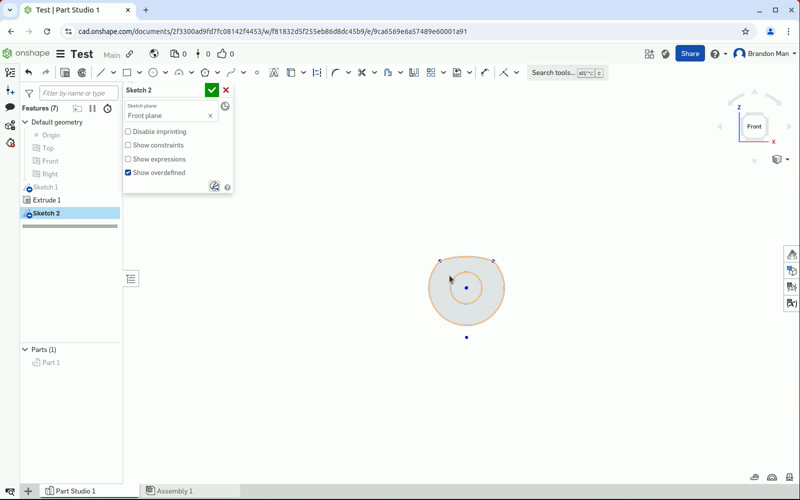
scroll(6)
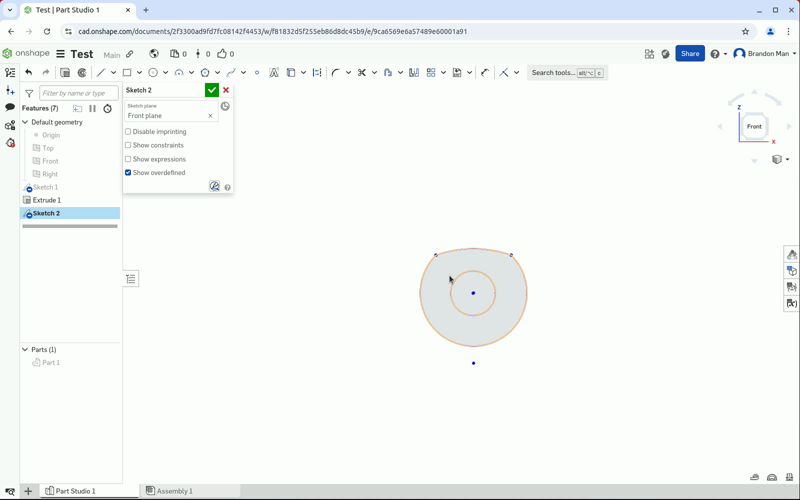
scroll(6)
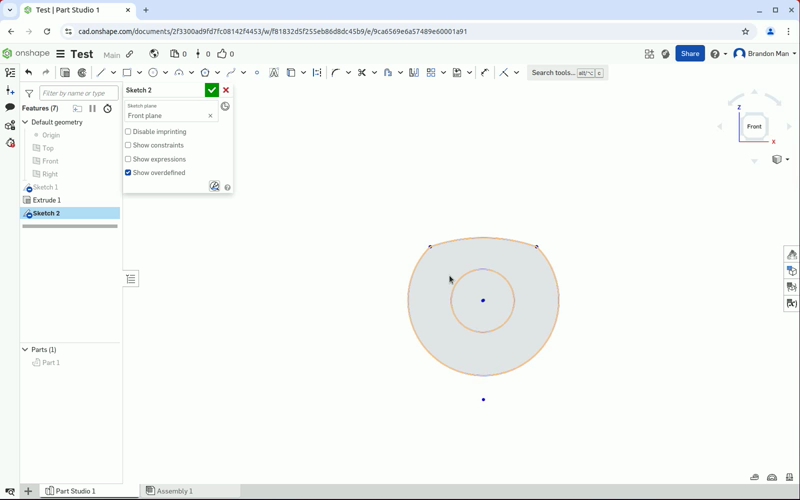
scroll(6)
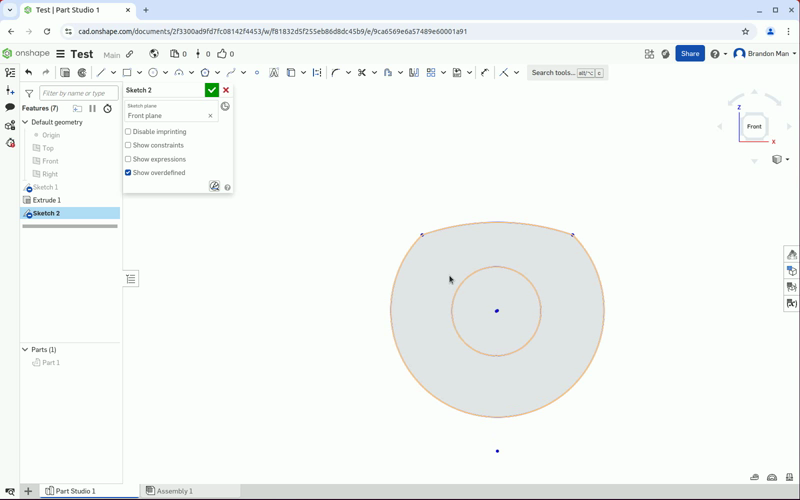
scroll(6)
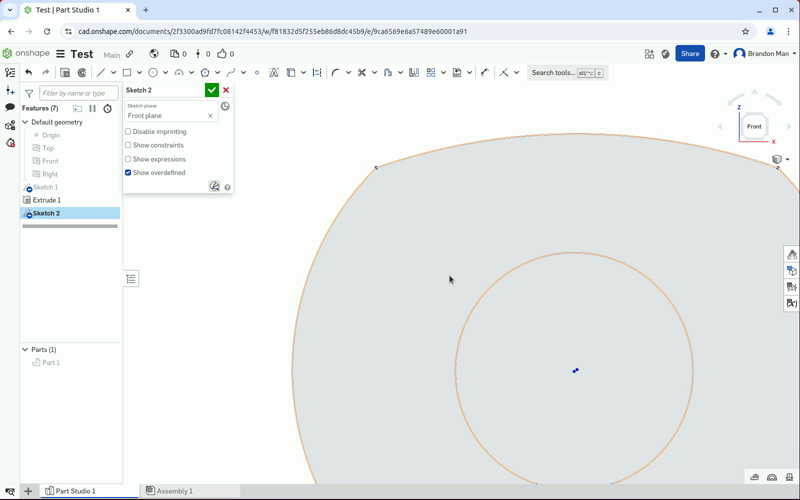
click(449, 275)
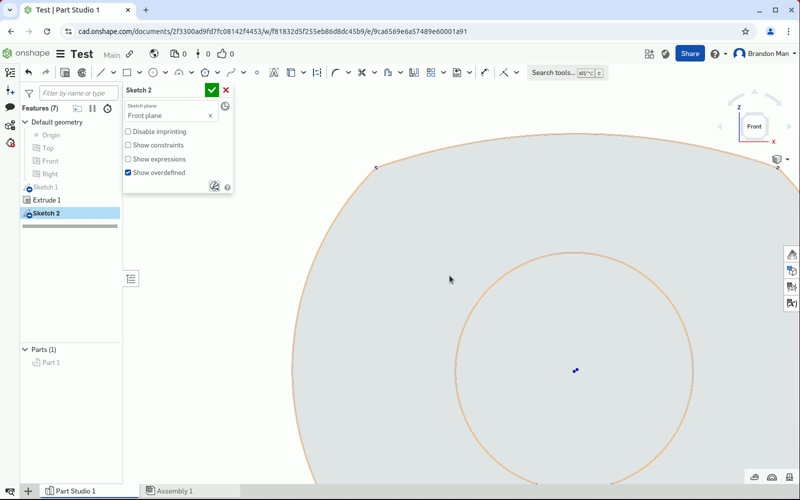
scroll(-6)
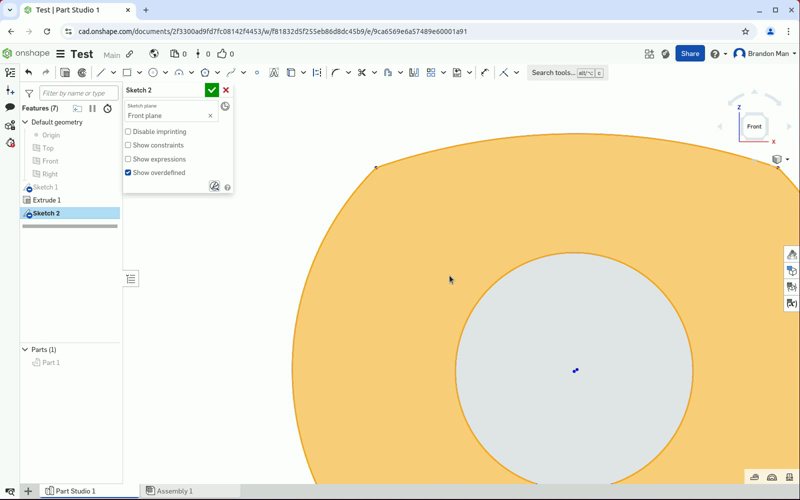
scroll(-6)
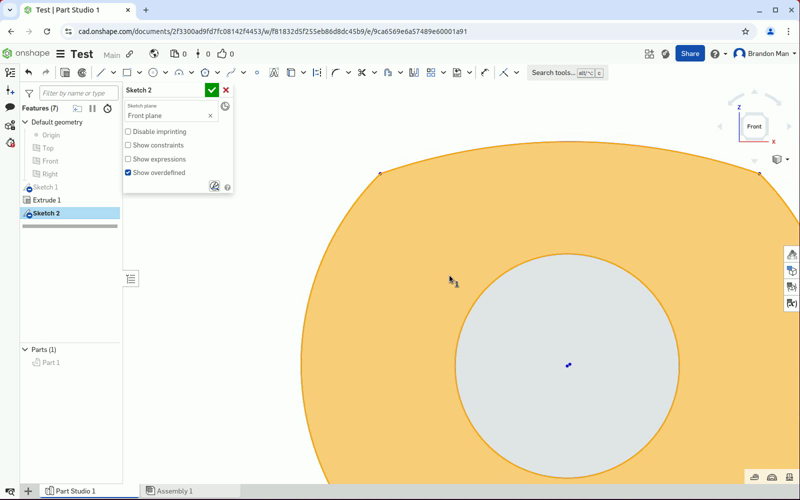
scroll(-6)
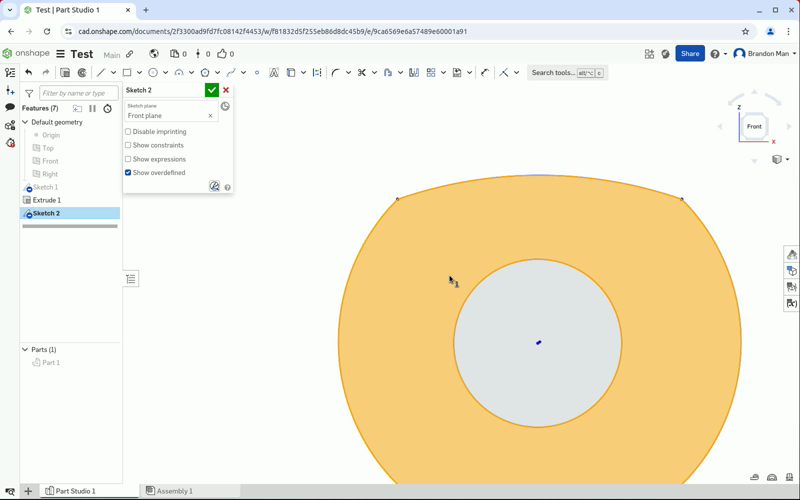
scroll(-6)
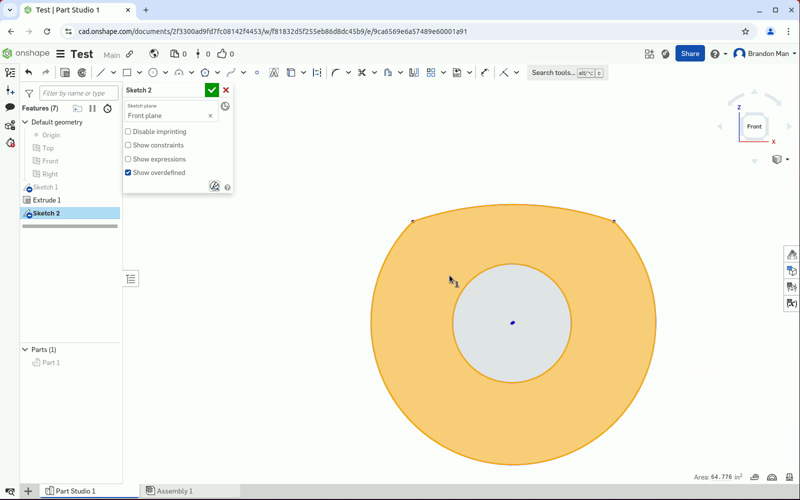
scroll(-6)
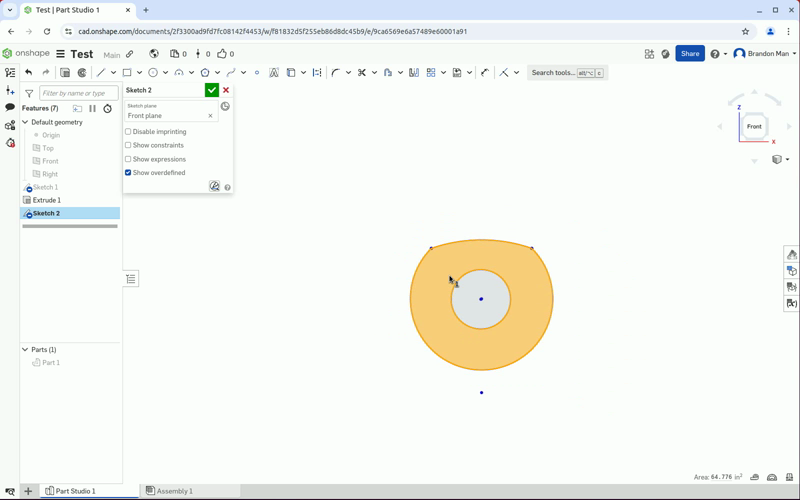
scroll(-6)
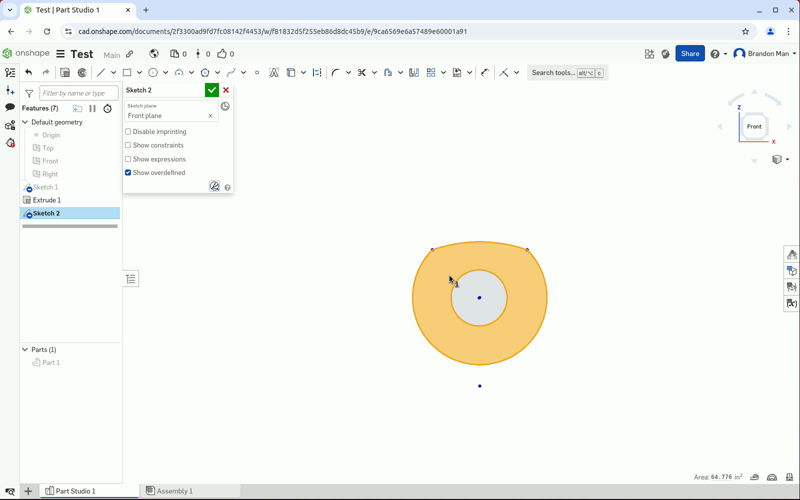
scroll(-6)
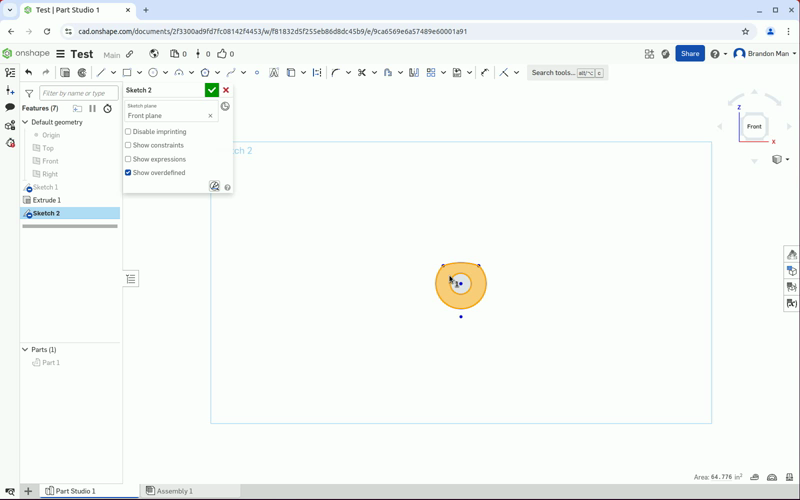
mouse_move(73, 352)
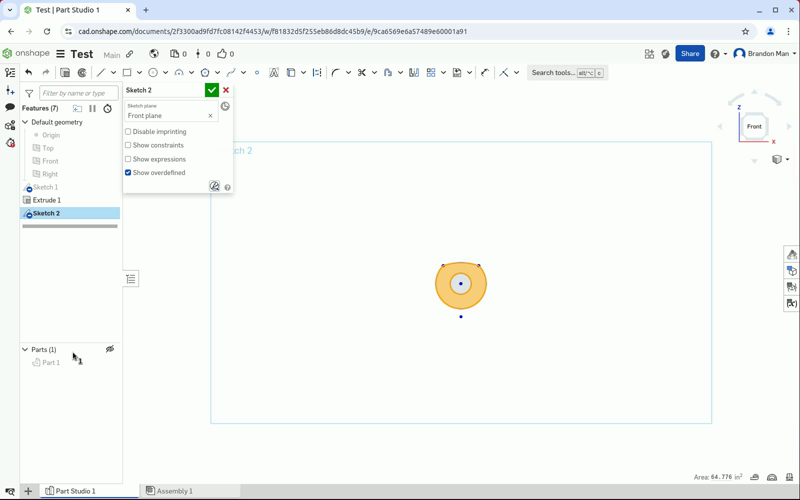
key(shift+y)
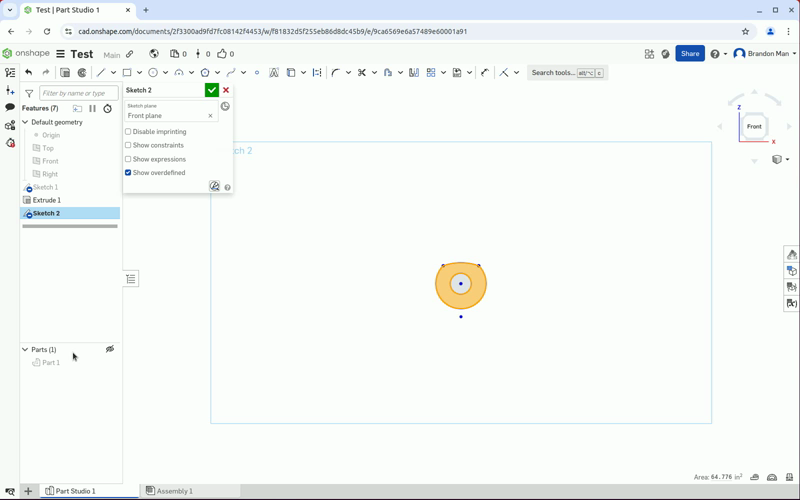
key(shift+e)
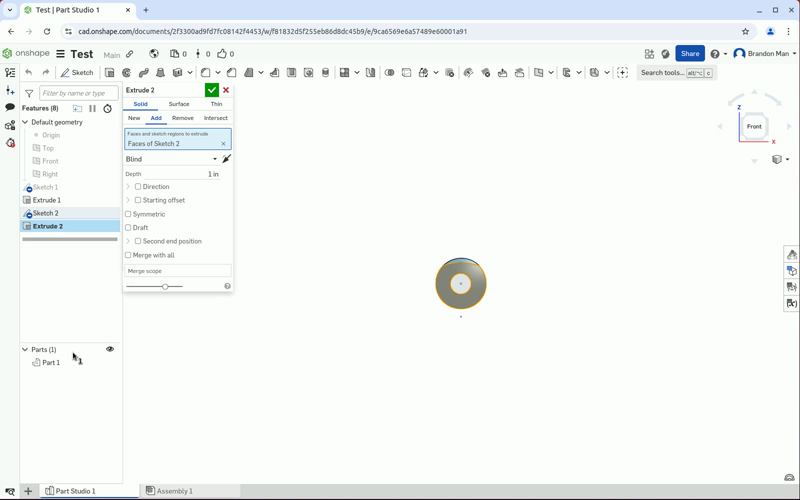
mouse_move(143, 106)
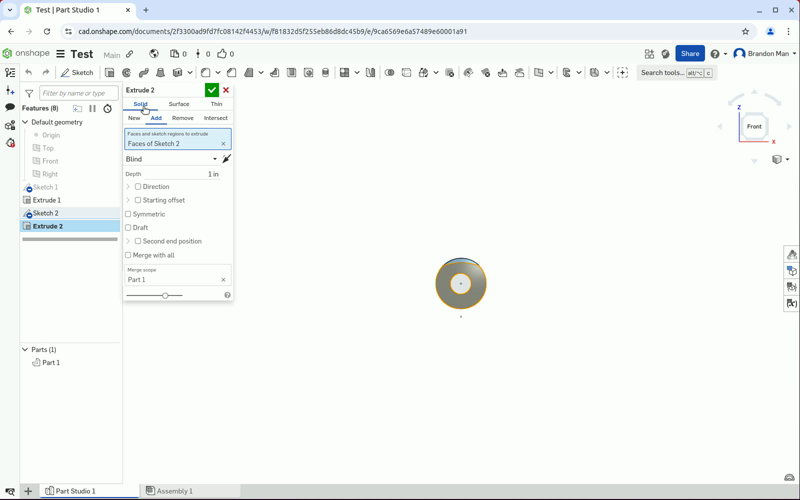
click(143, 106)
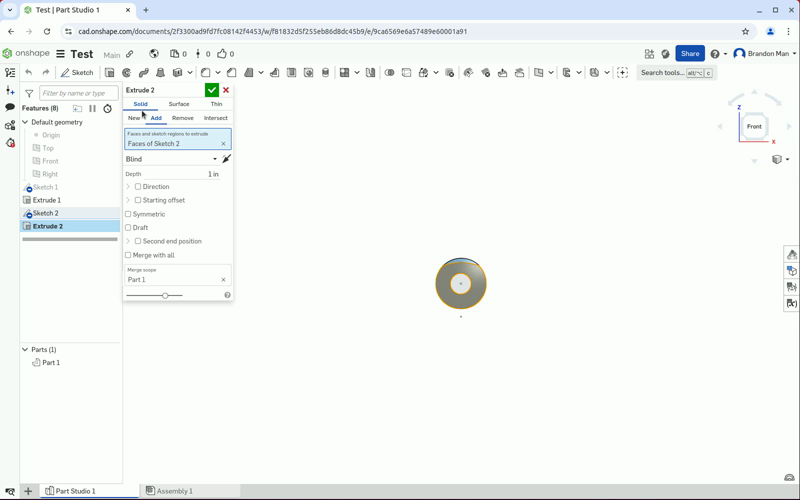
mouse_move(137, 120)
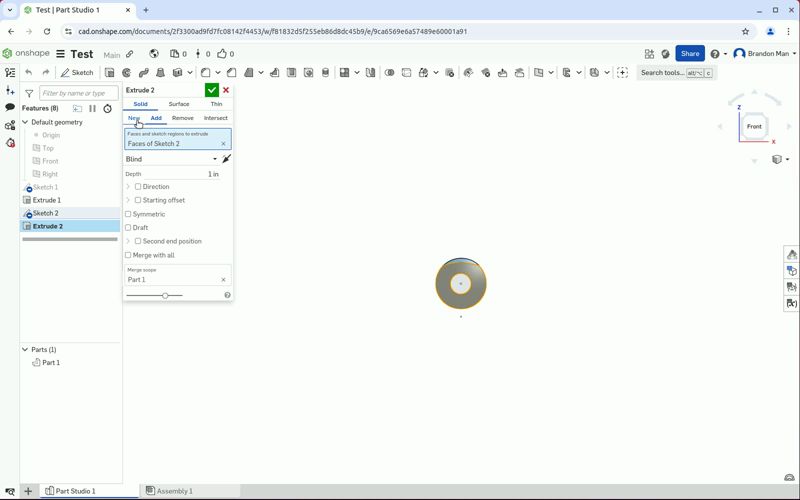
click(137, 120)
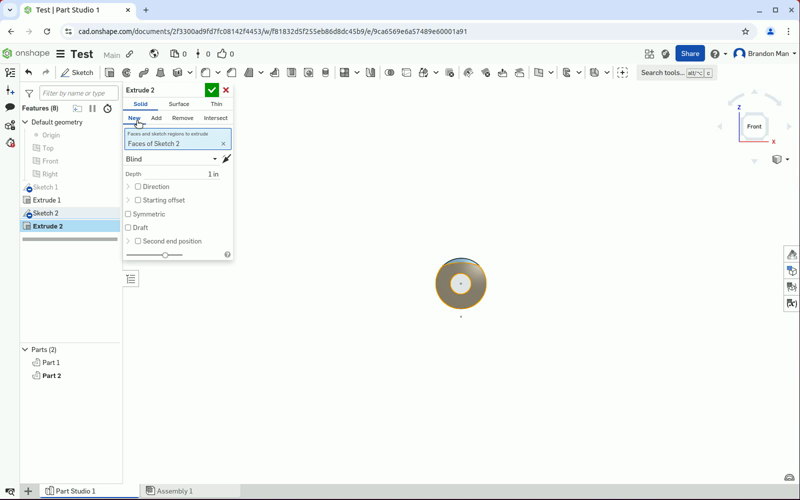
key(tab, 4)
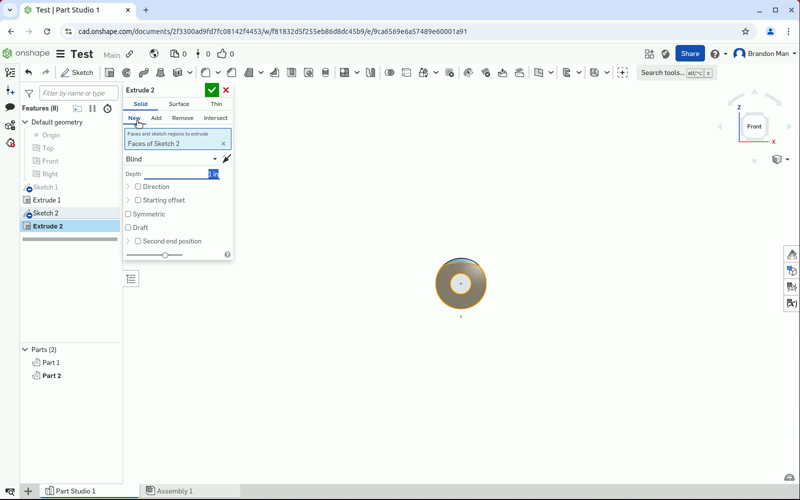
text(-3.611)
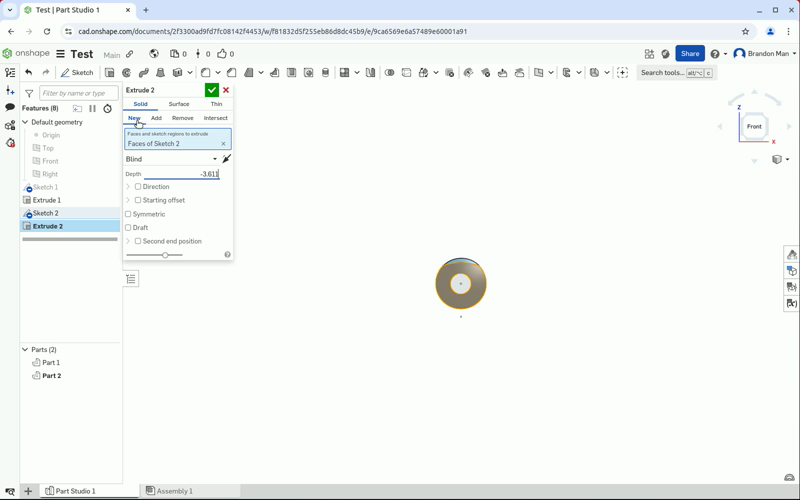
key(enter)
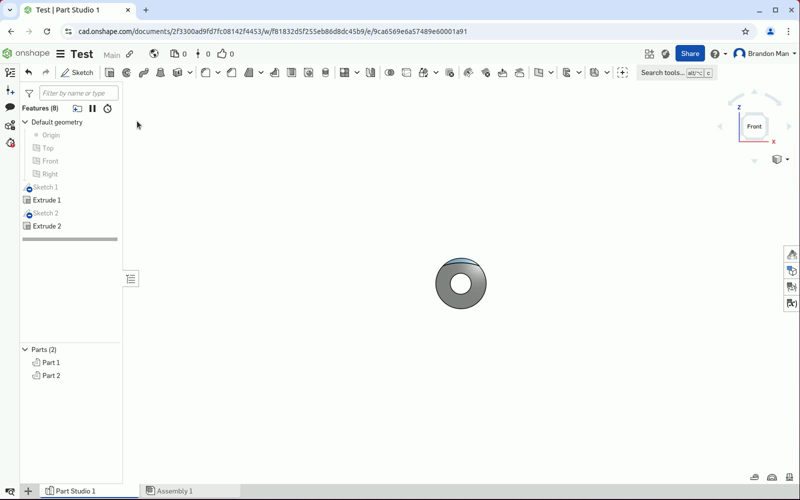
key(shift+h)
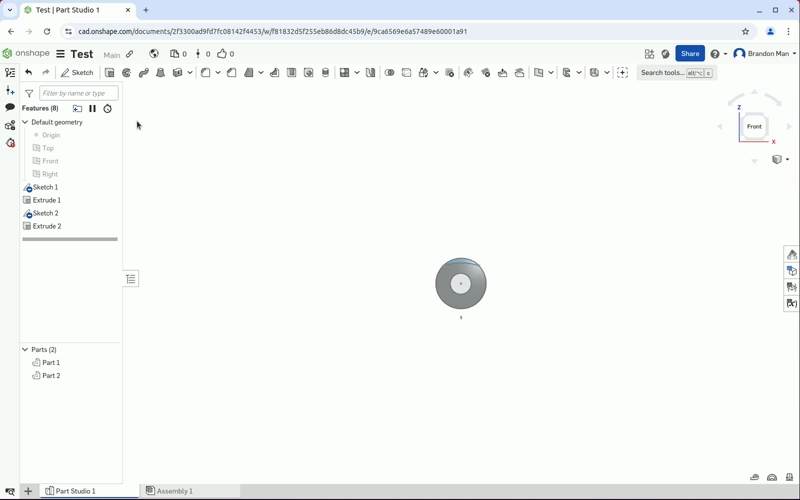
key(shift+h)
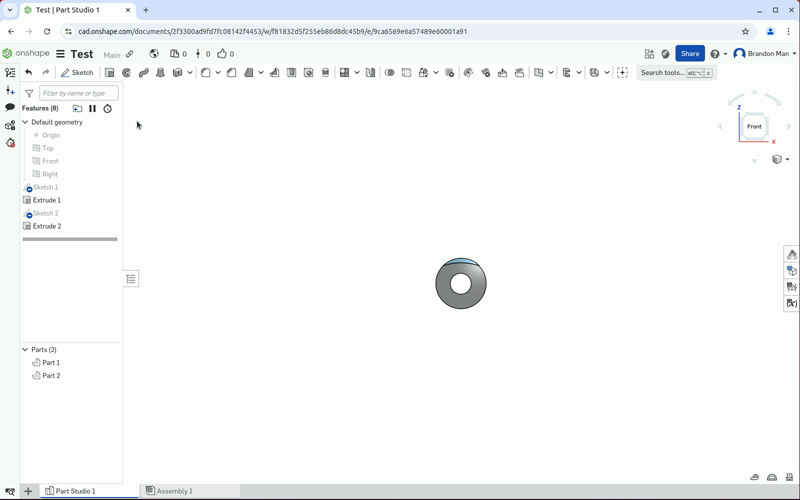
mouse_move(73, 189)
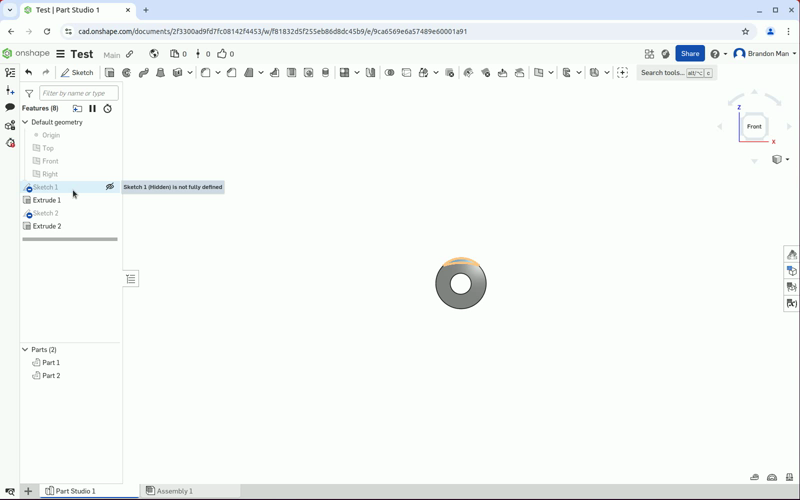
click(73, 189)
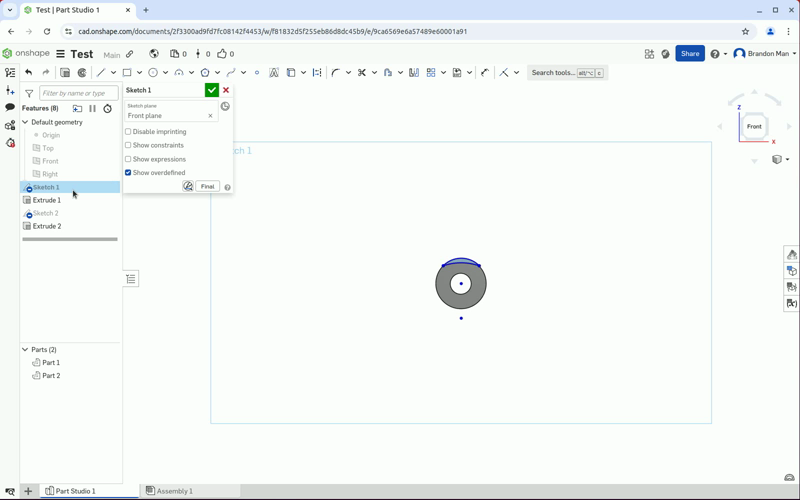
mouse_move(229, 92)
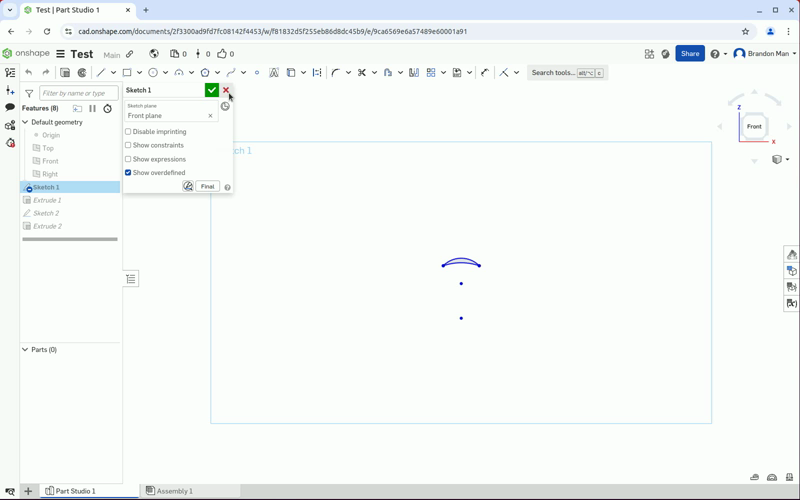
click(229, 92)
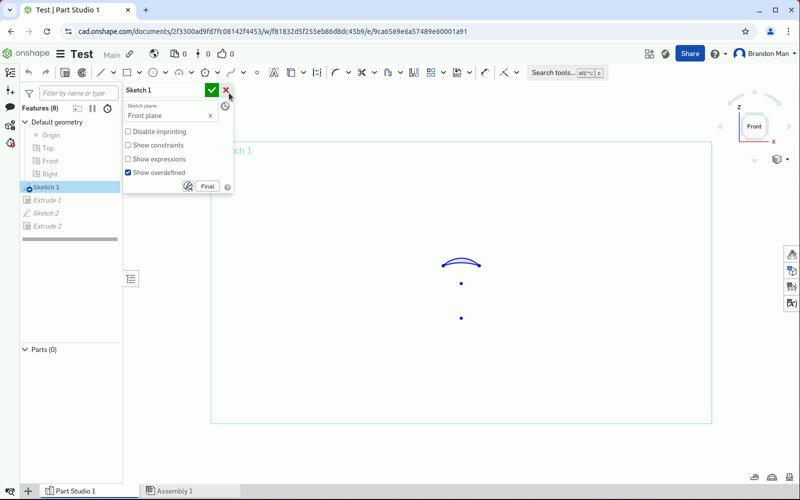
key(shift+s)
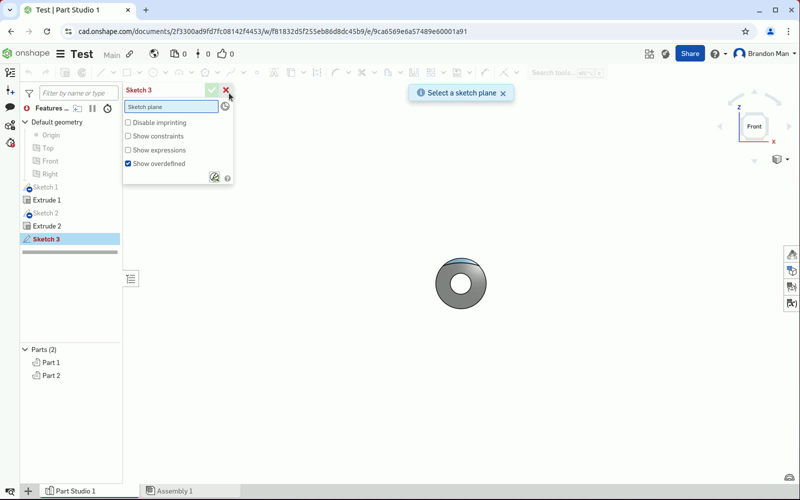
mouse_move(73, 163)
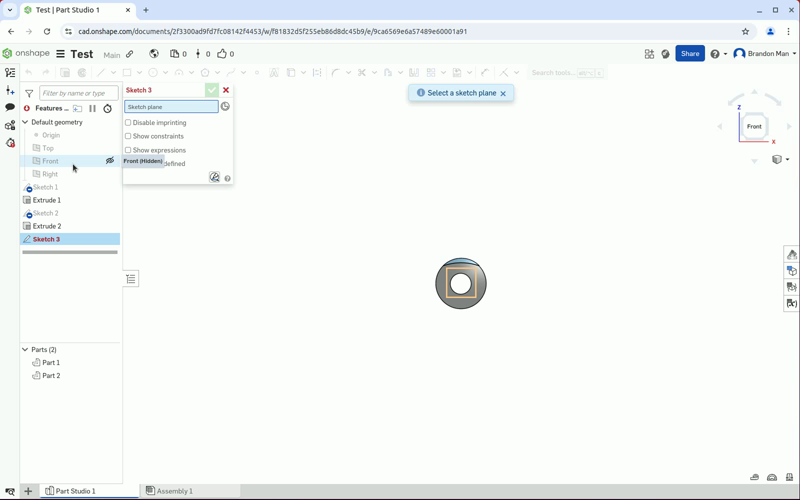
click(73, 163)
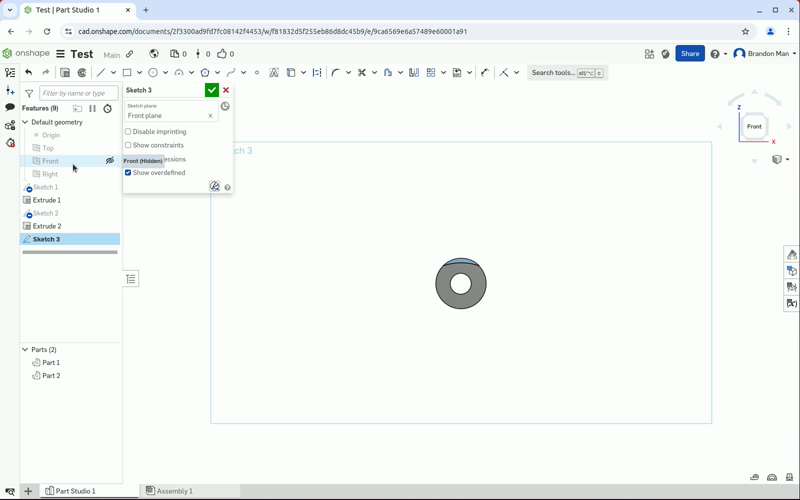
mouse_move(73, 352)
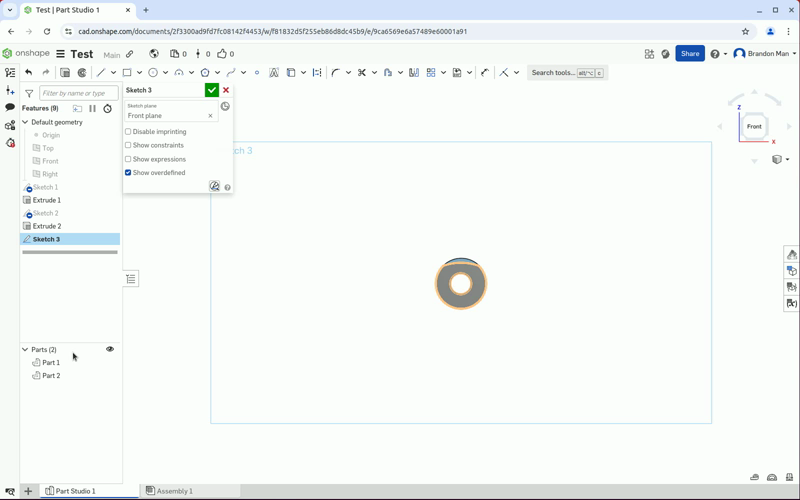
key(y)
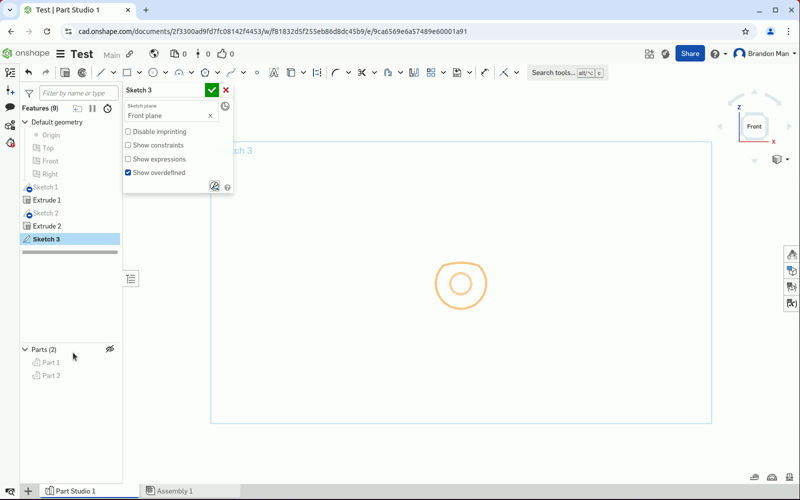
key(a)
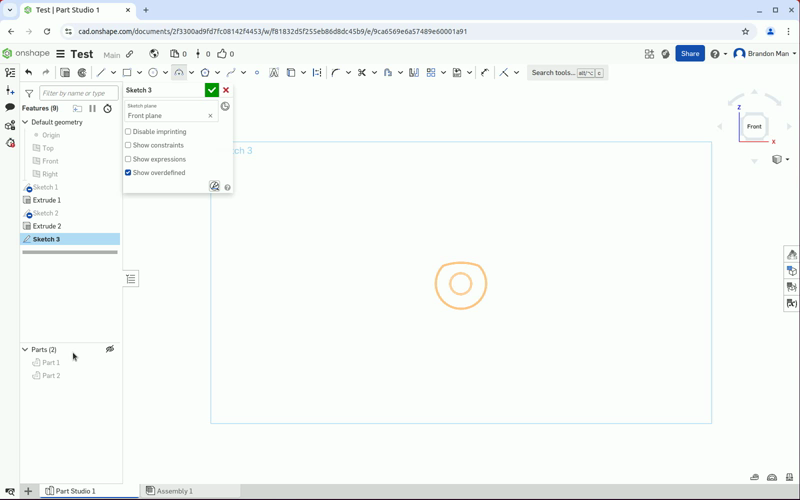
key_down(shift)
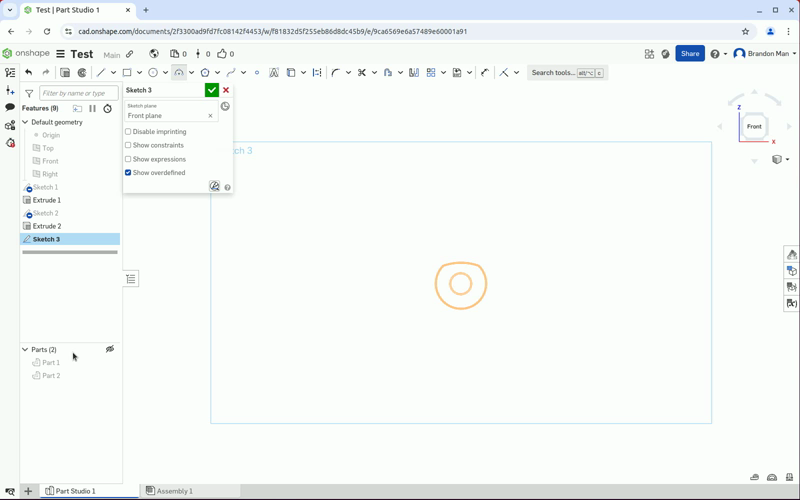
mouse_move(443, 265)
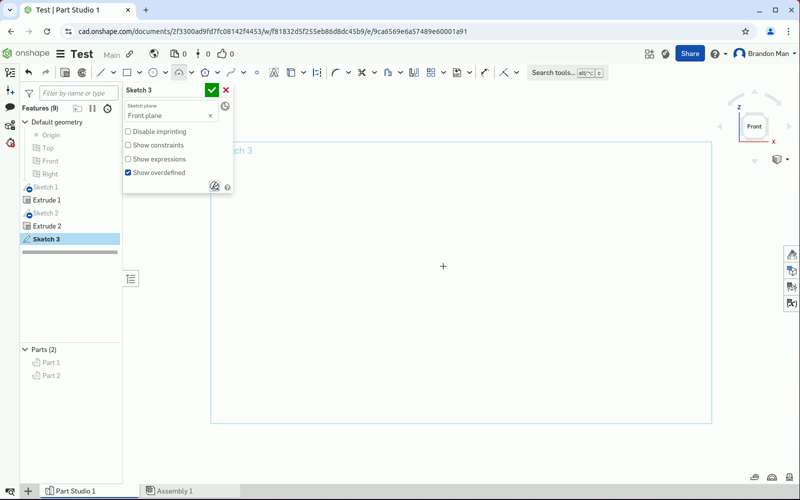
click(443, 265)
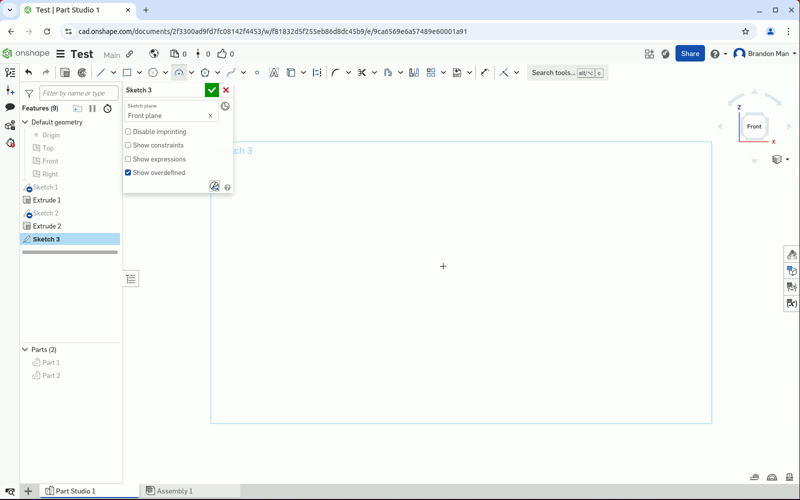
key_up(shift)
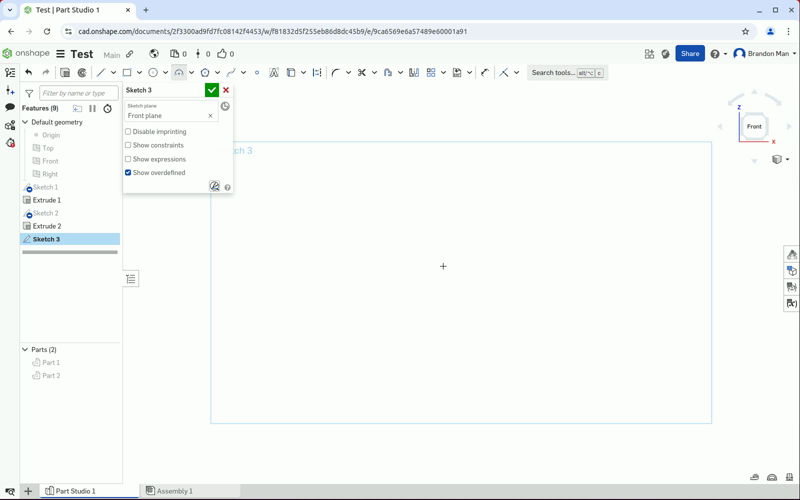
key_down(shift)
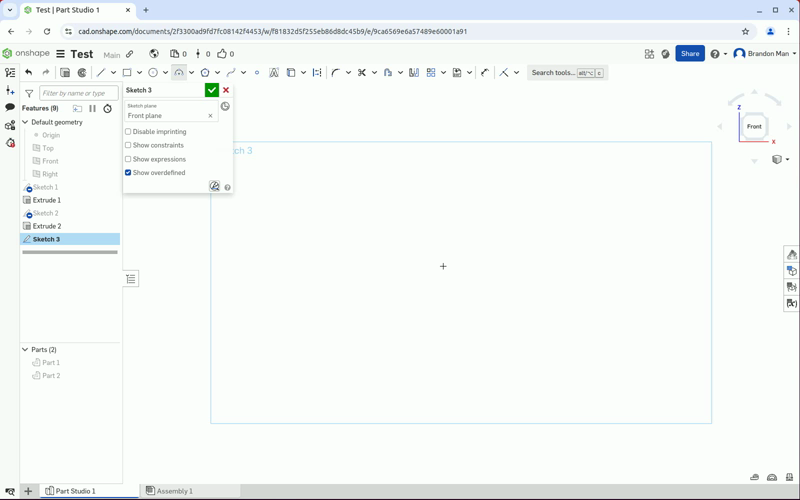
mouse_move(478, 265)
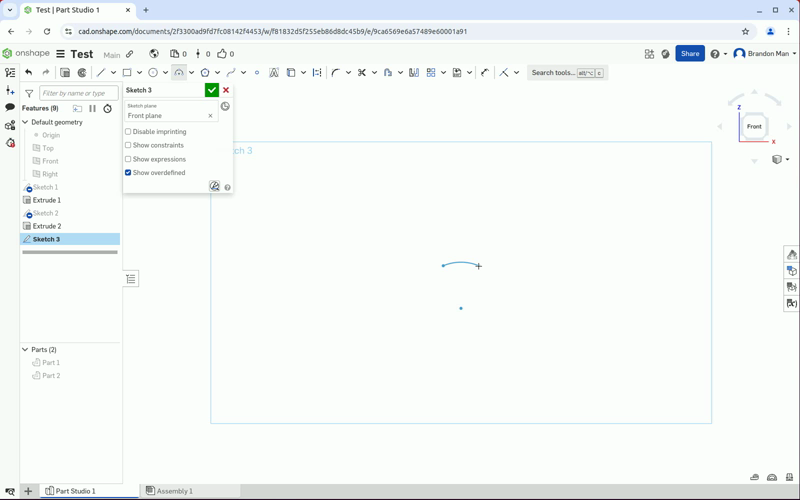
click(478, 265)
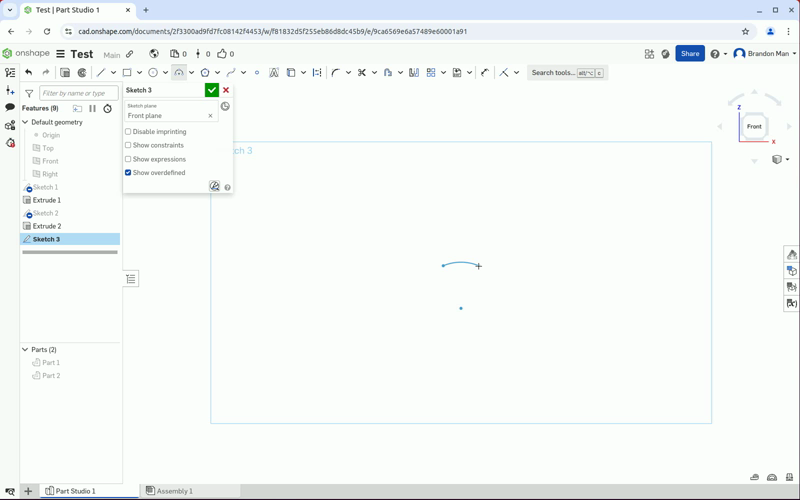
mouse_move(460, 308)
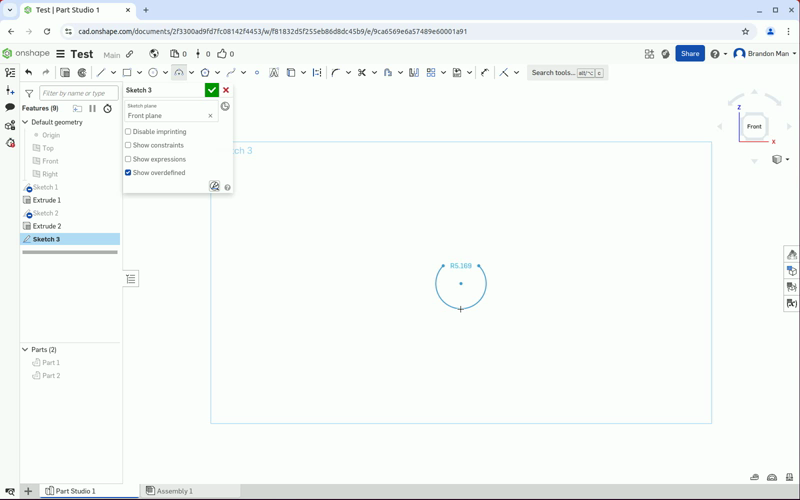
click(460, 308)
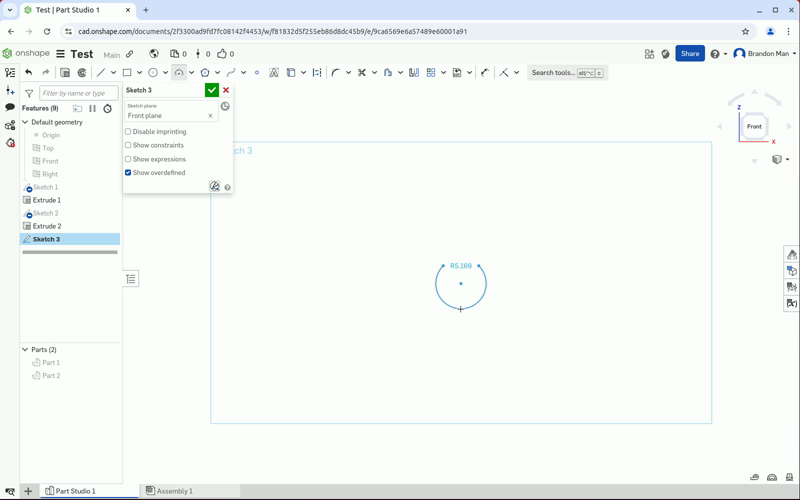
key_up(shift)
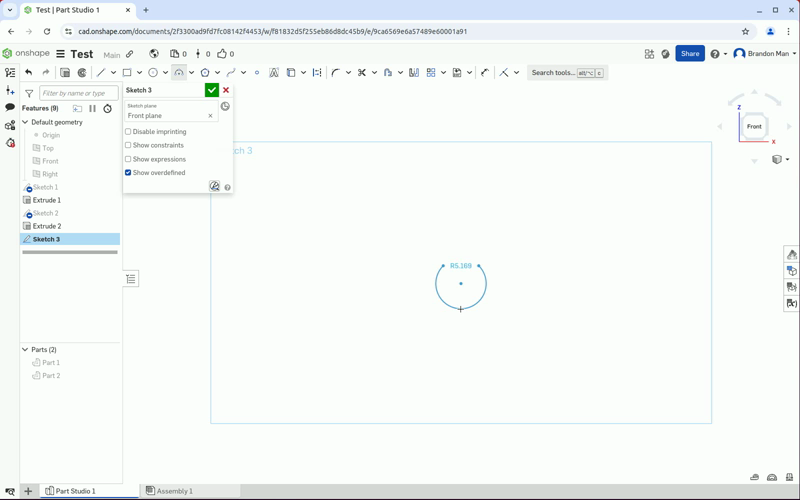
mouse_move(478, 265)
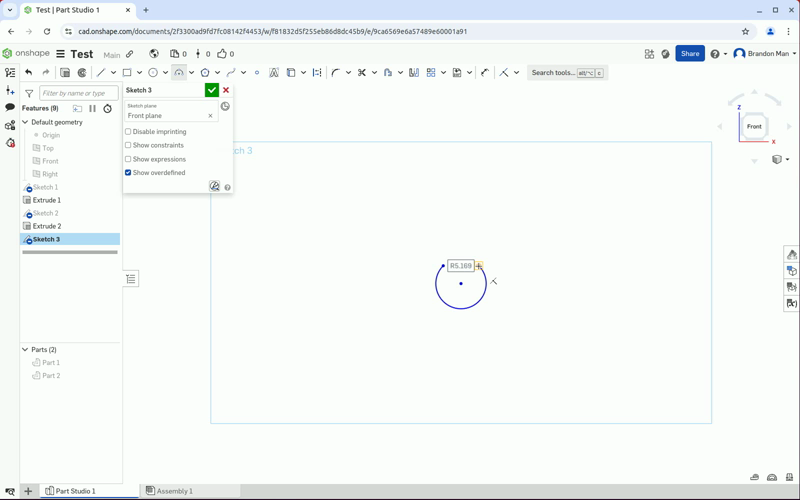
click(478, 265)
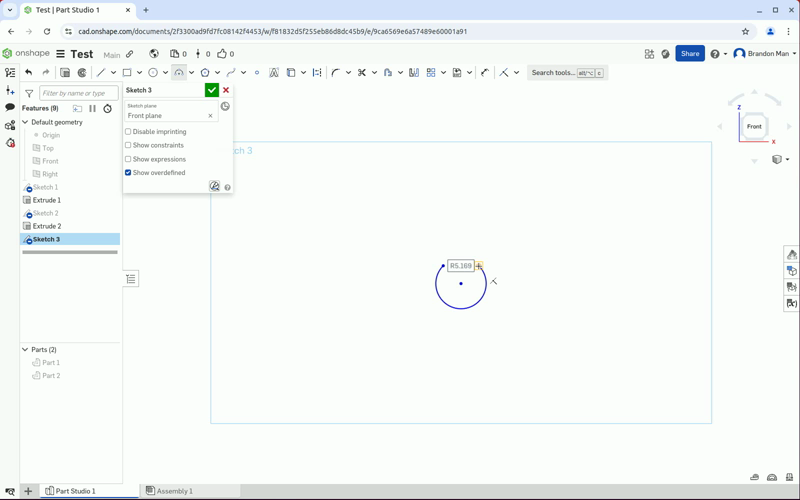
mouse_move(443, 265)
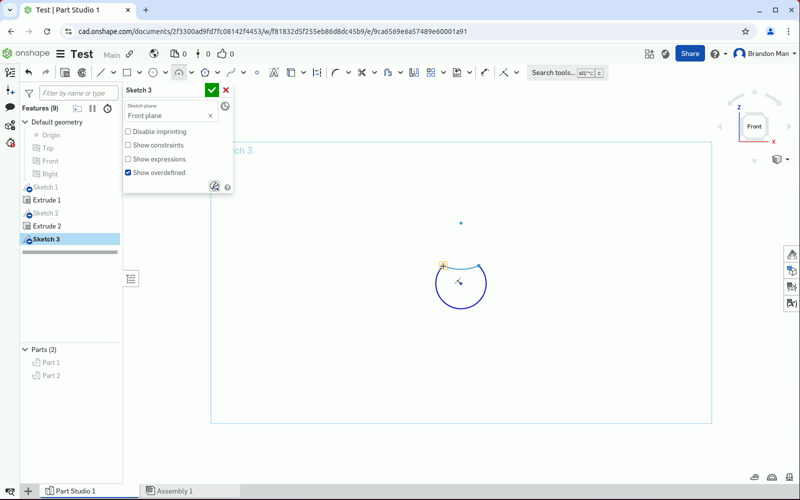
click(443, 265)
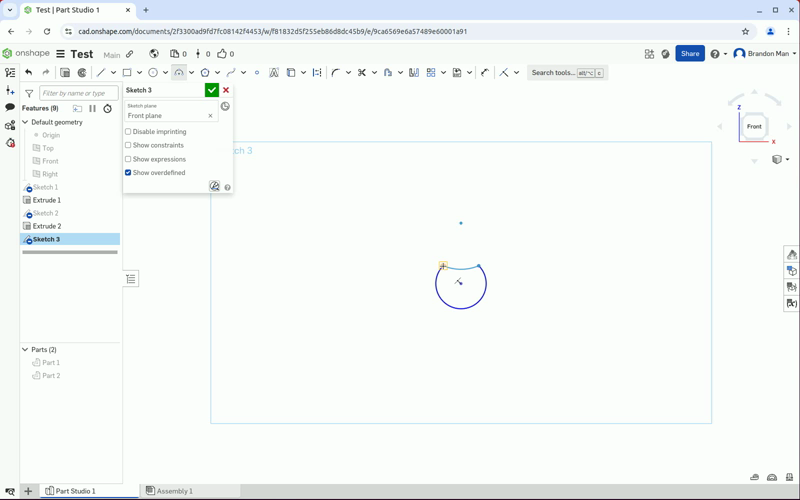
key_down(shift)
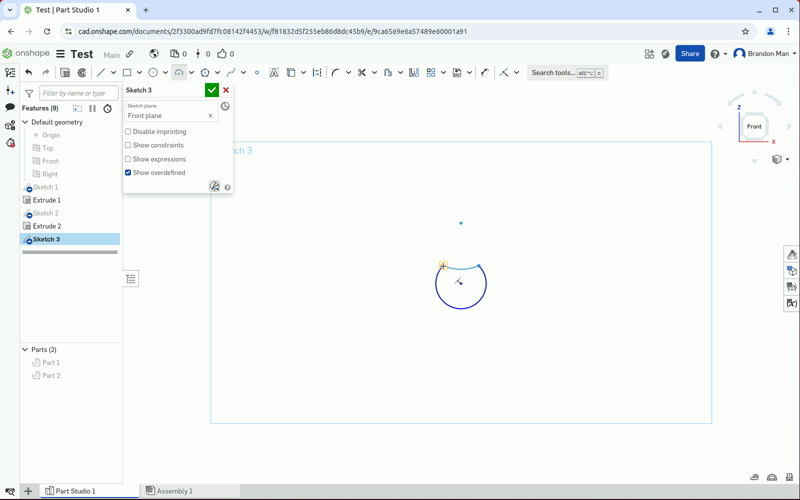
mouse_move(460, 262)
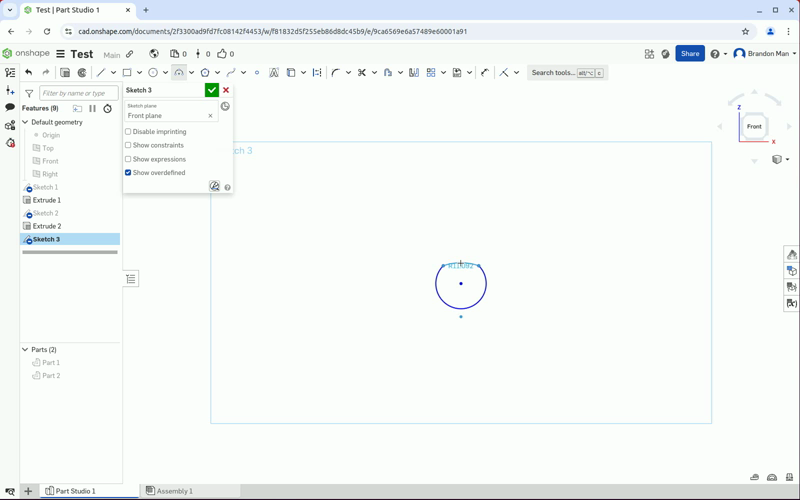
click(460, 262)
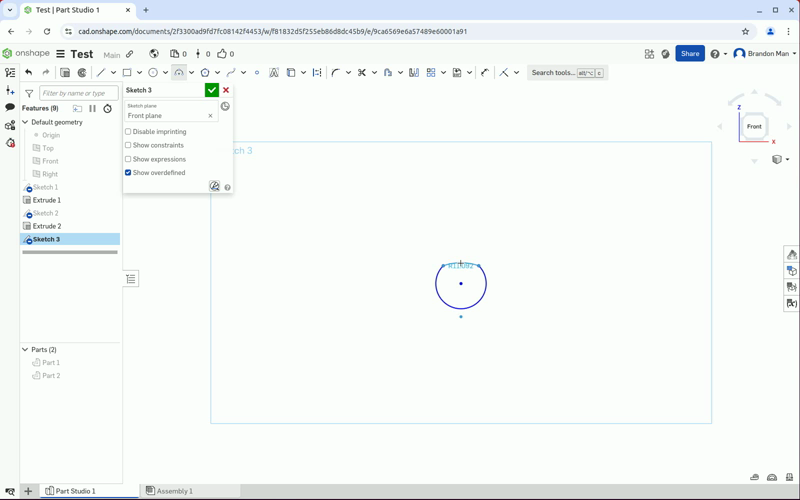
key_up(shift)
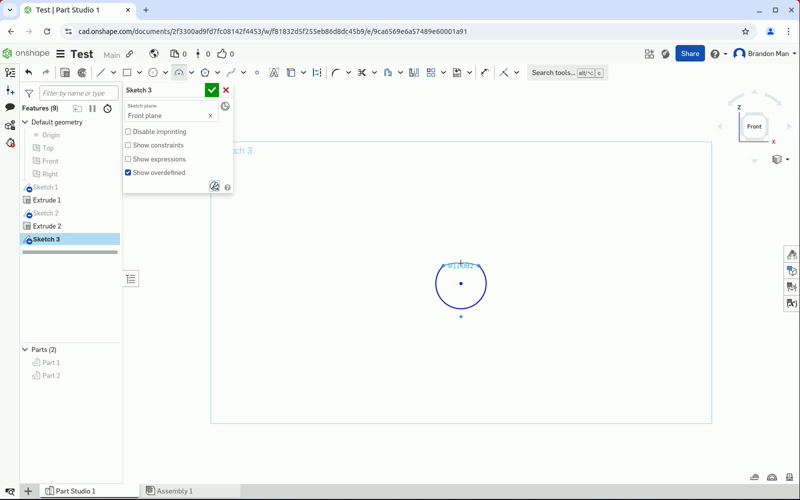
key(esc)
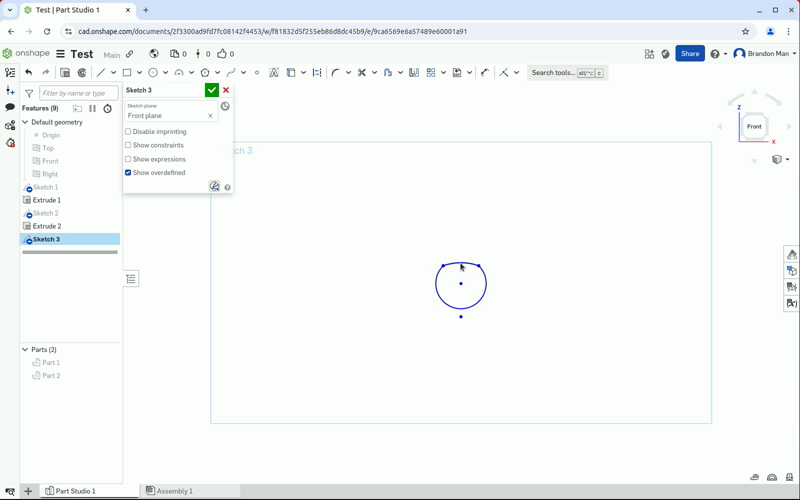
key(c)
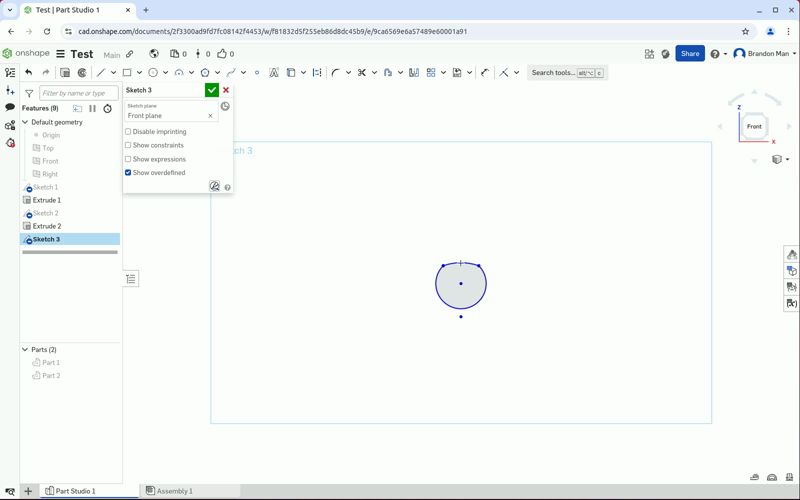
key_down(shift)
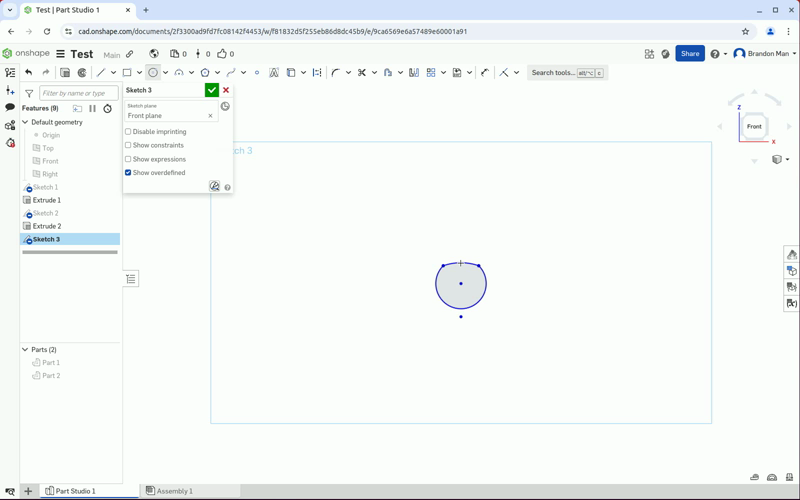
mouse_move(460, 283)
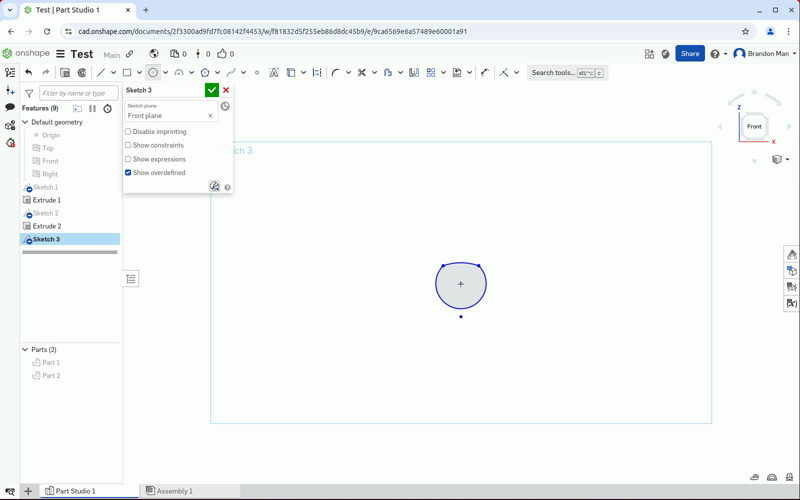
click(460, 283)
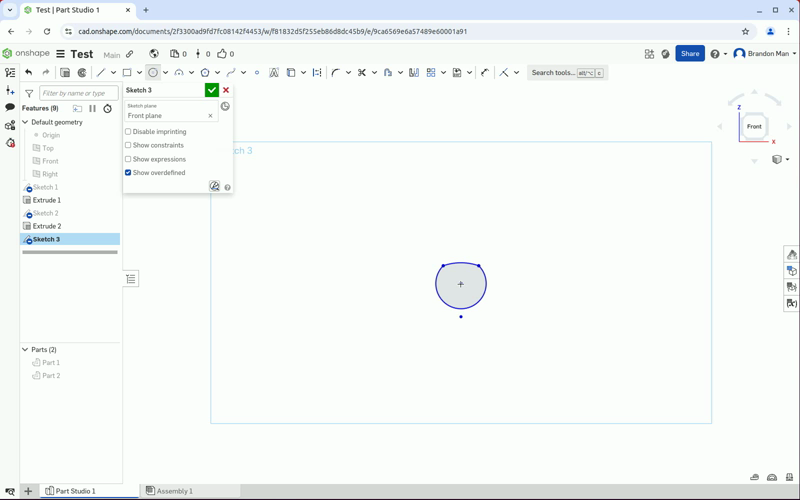
key_up(shift)
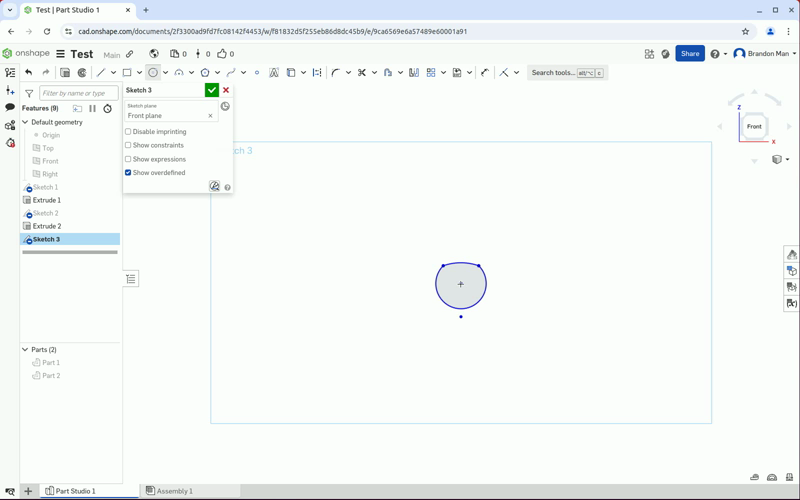
mouse_move(471, 283)
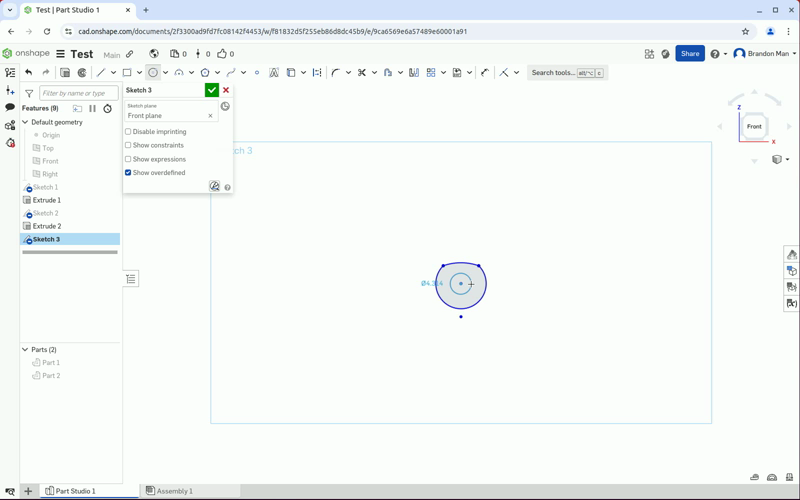
click(471, 283)
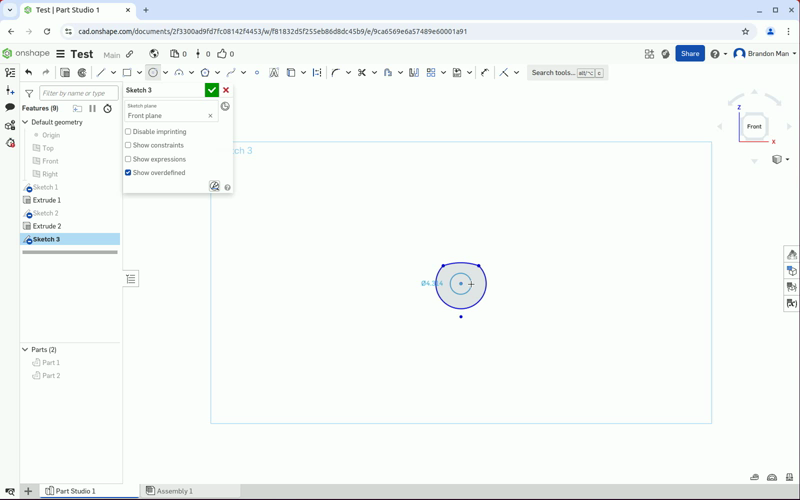
key(esc)
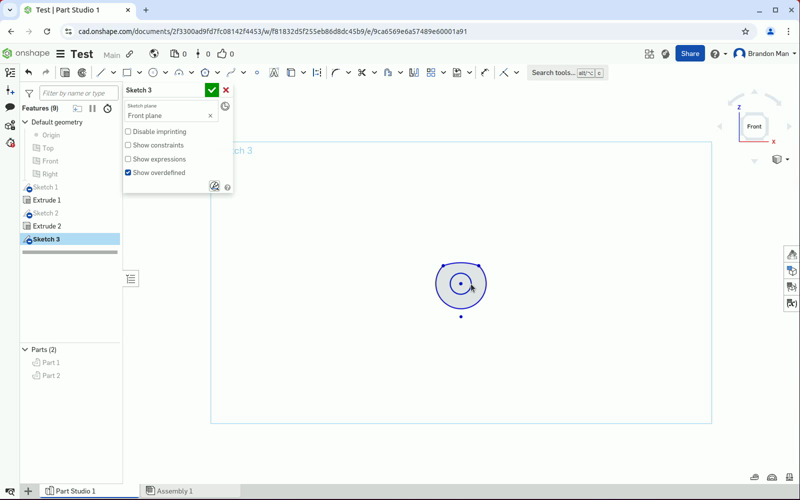
mouse_move(453, 301)
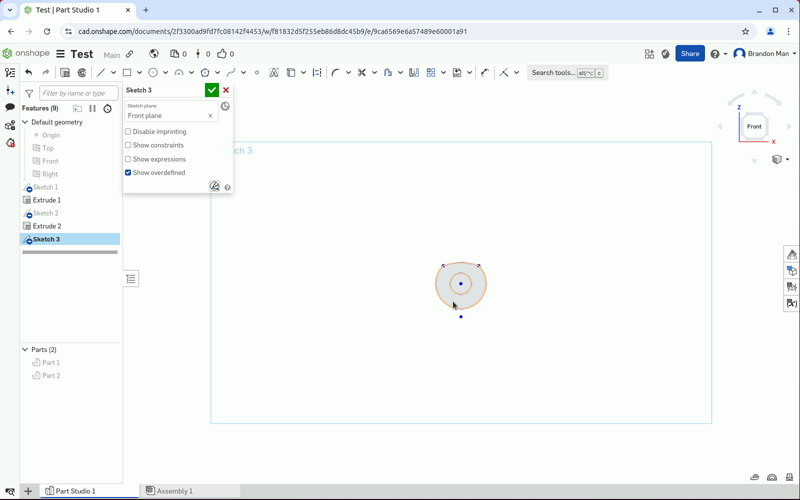
scroll(6)
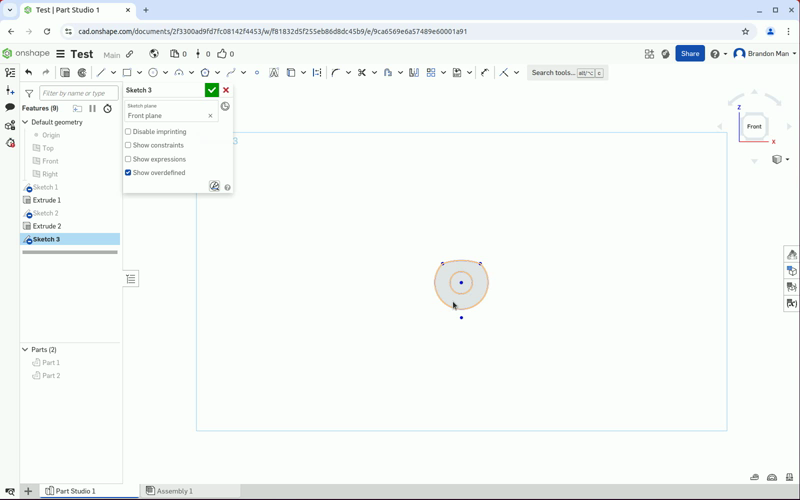
scroll(6)
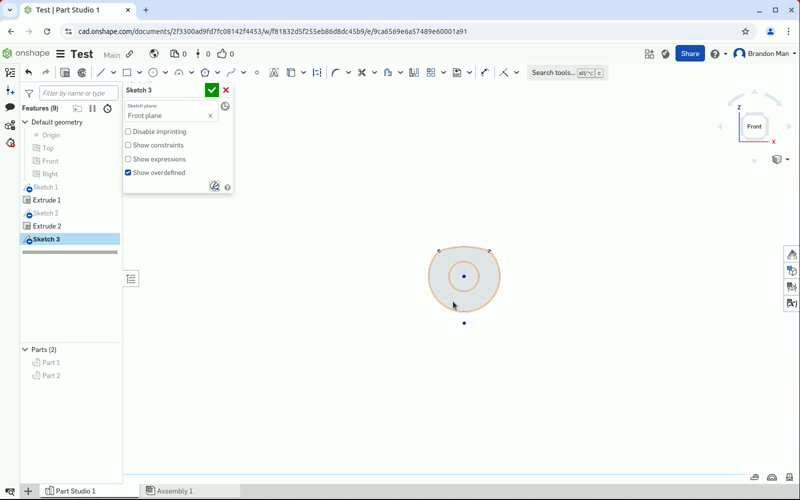
scroll(6)
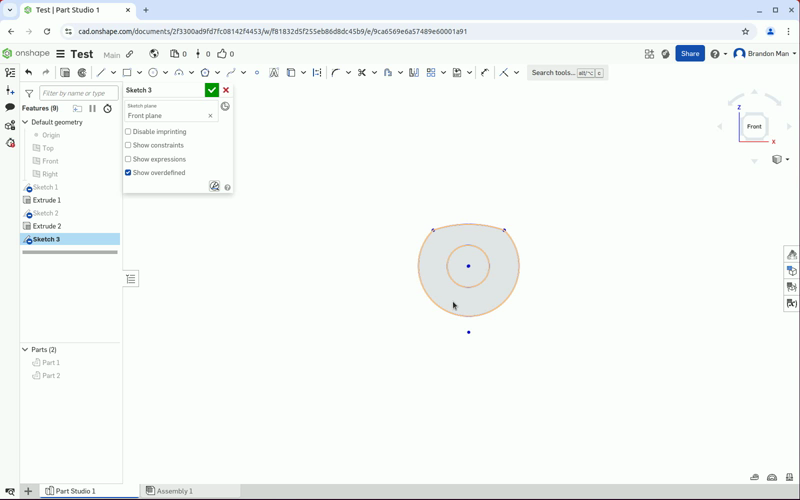
scroll(6)
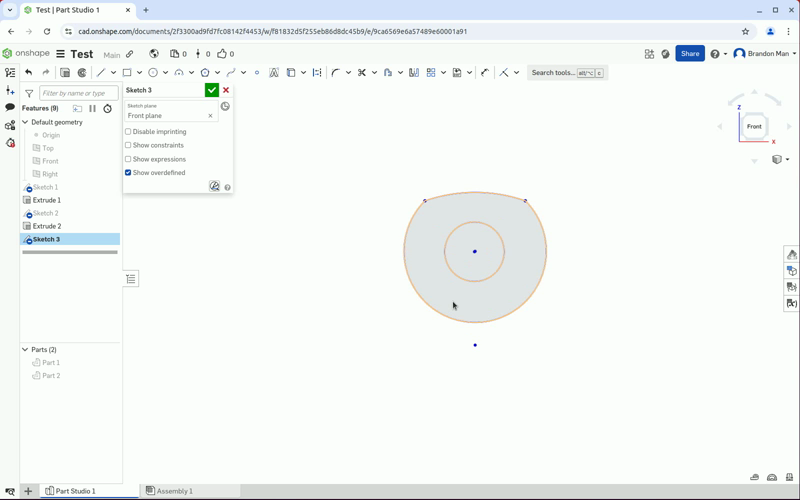
scroll(6)
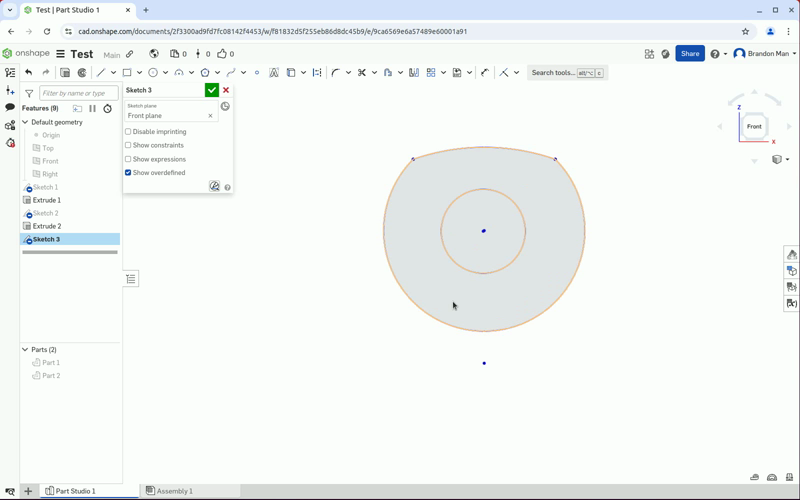
scroll(6)
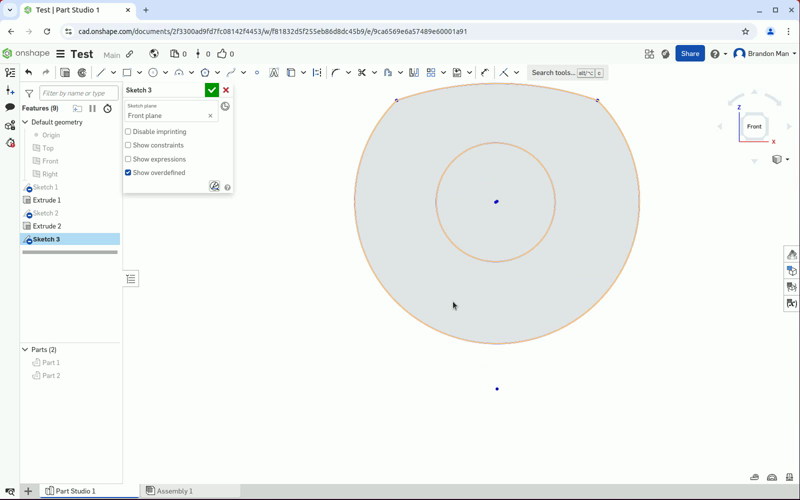
scroll(6)
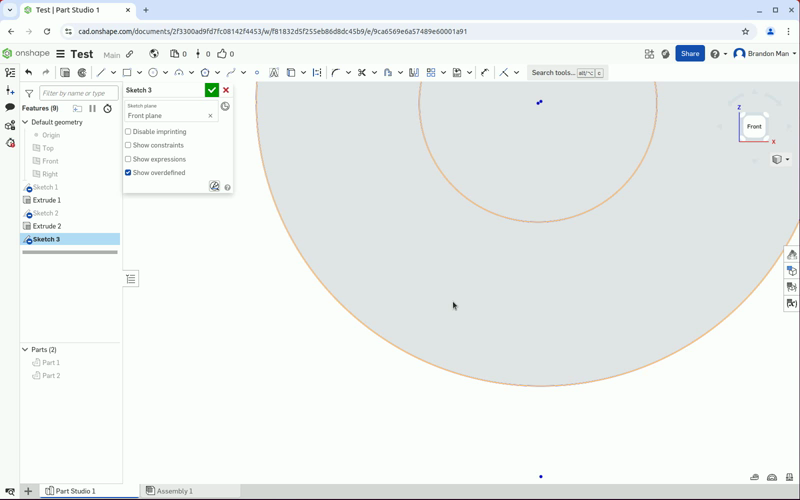
click(453, 301)
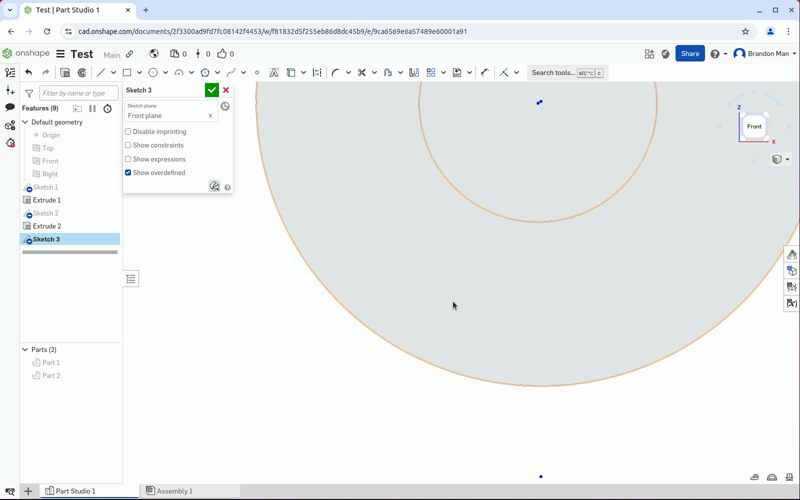
scroll(-6)
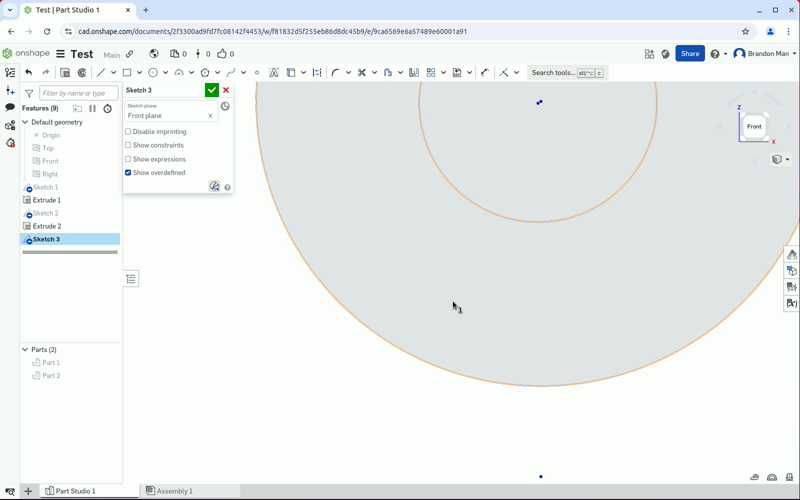
scroll(-6)
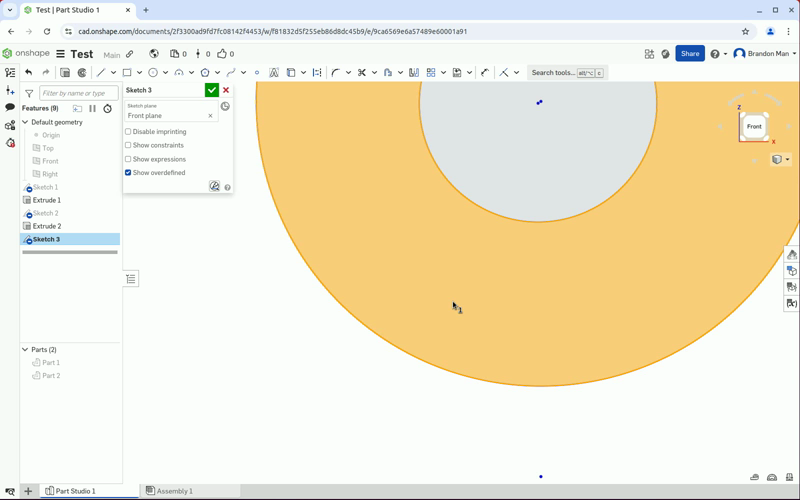
scroll(-6)
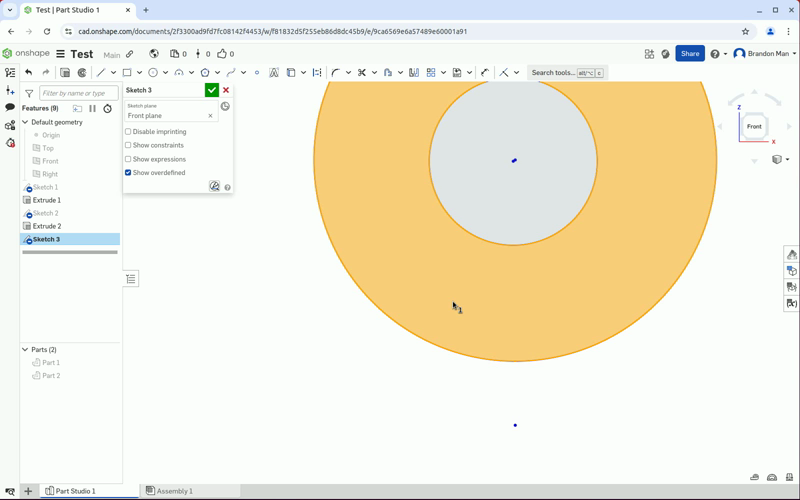
scroll(-6)
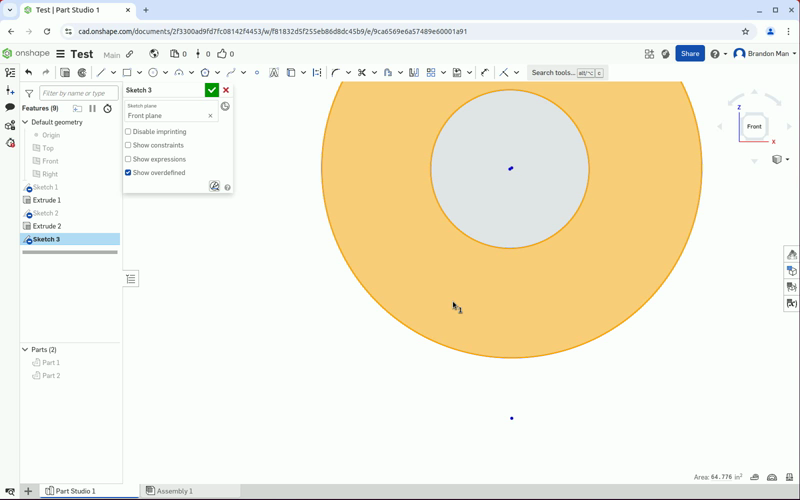
scroll(-6)
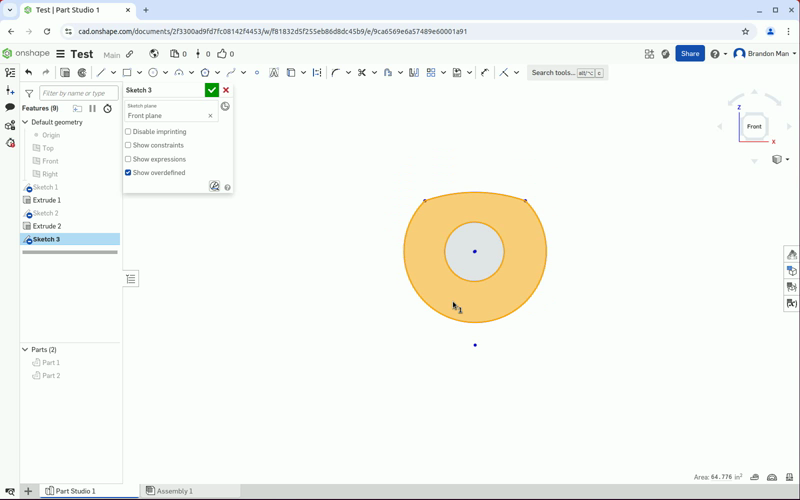
scroll(-6)
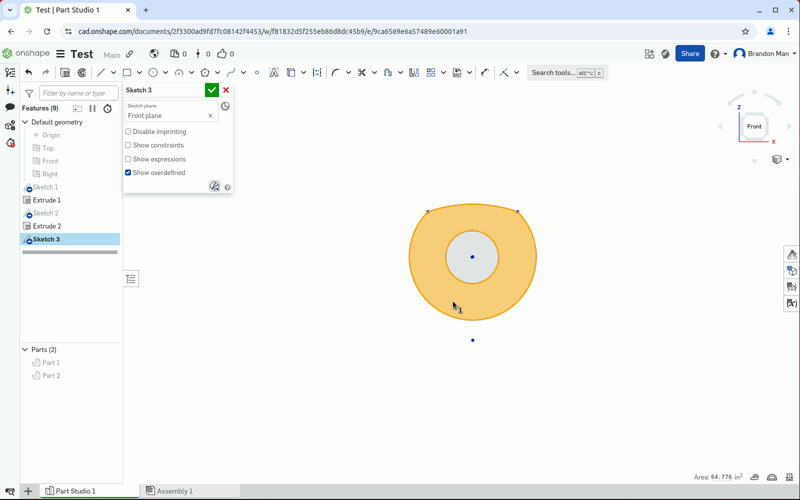
scroll(-6)
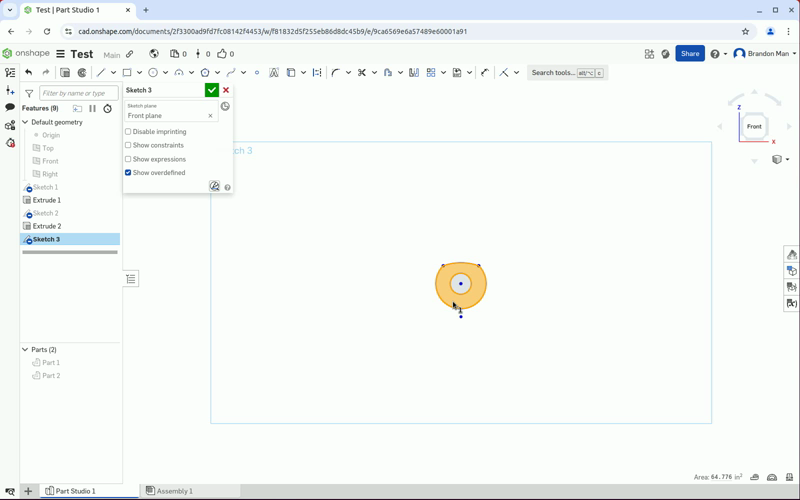
mouse_move(73, 352)
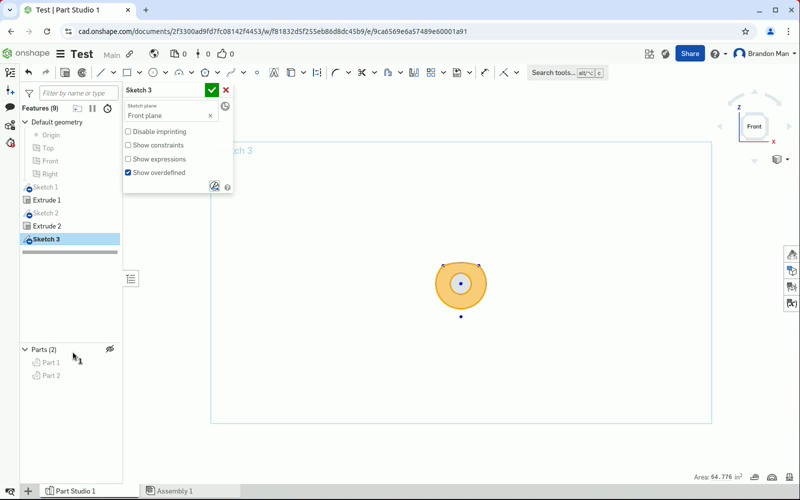
key(shift+y)
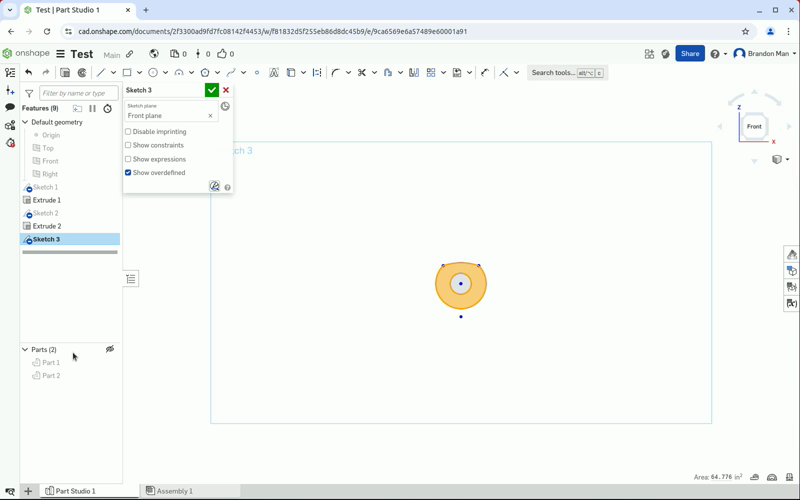
key(shift+e)
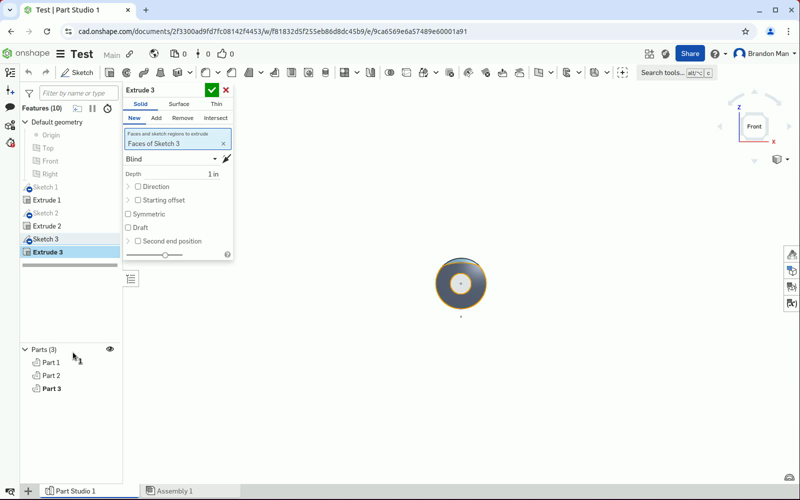
mouse_move(143, 106)
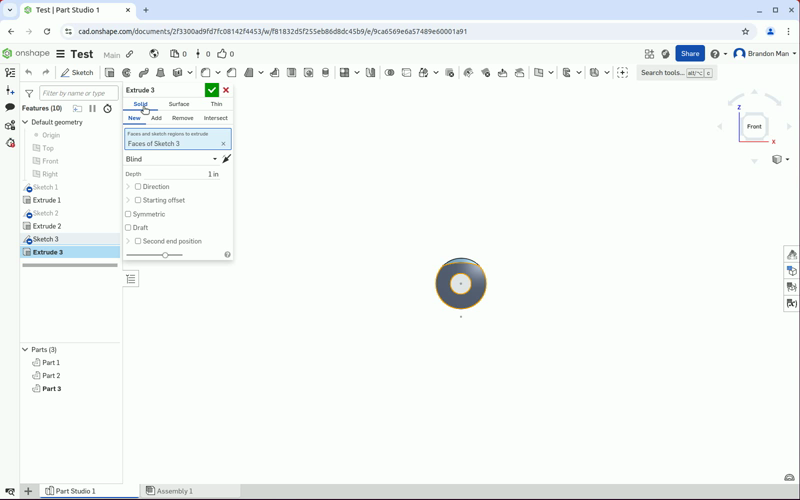
click(143, 106)
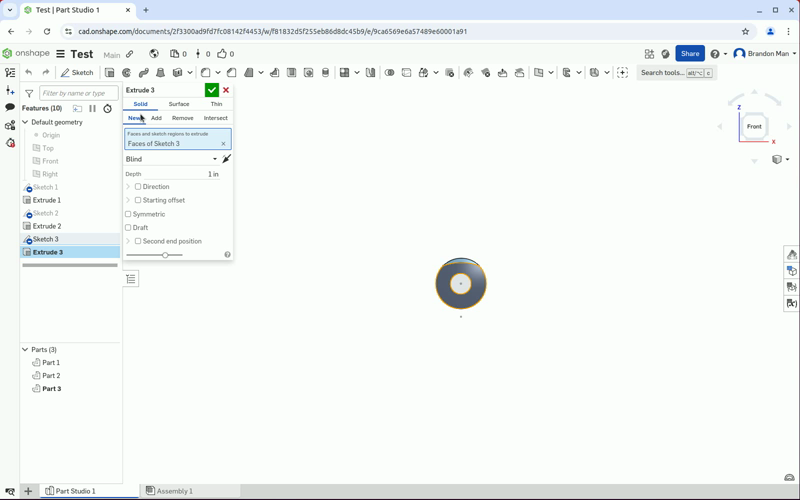
mouse_move(137, 120)
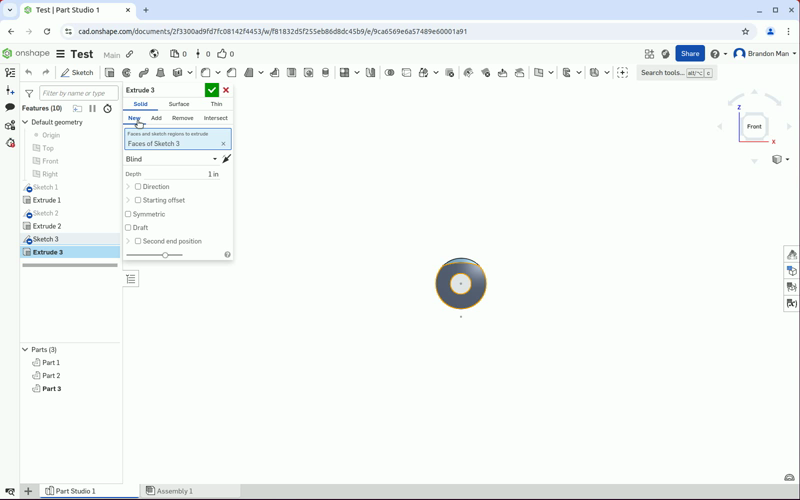
click(137, 120)
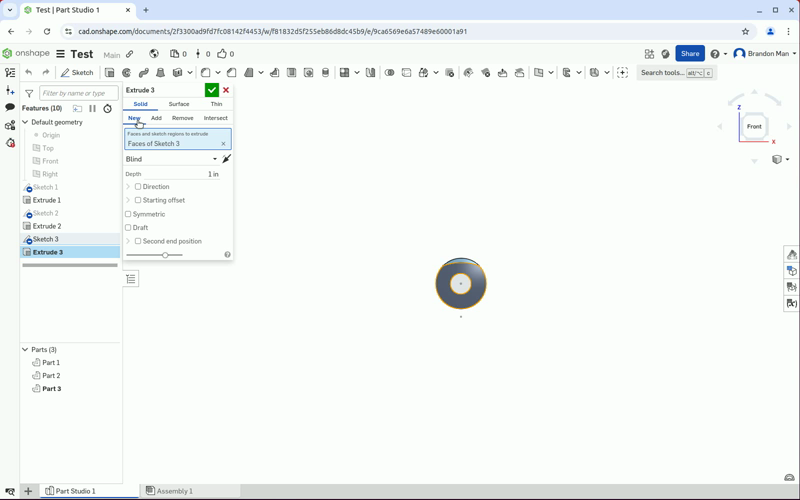
key(tab, 4)
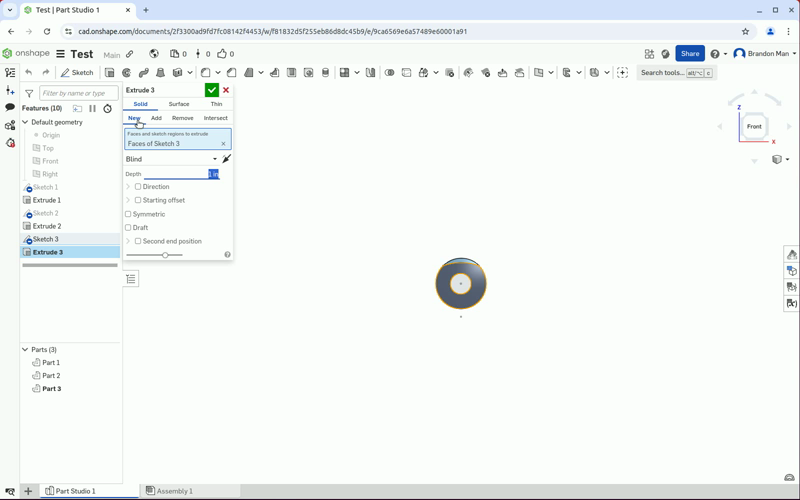
text(-8.425)
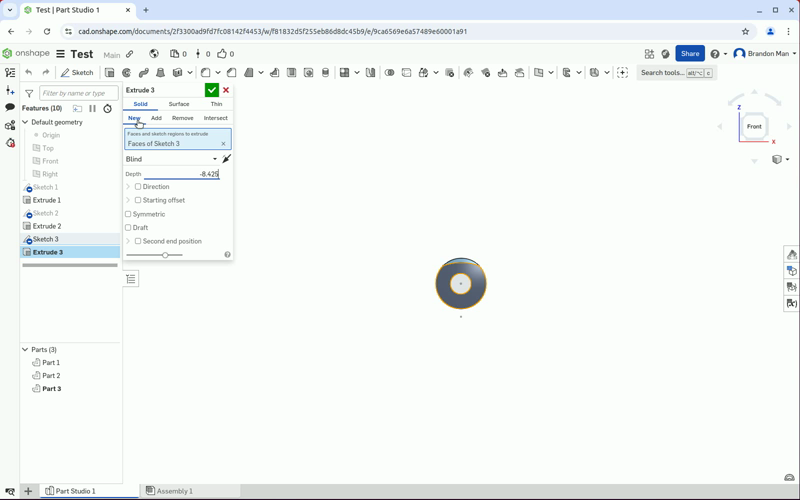
key(enter)
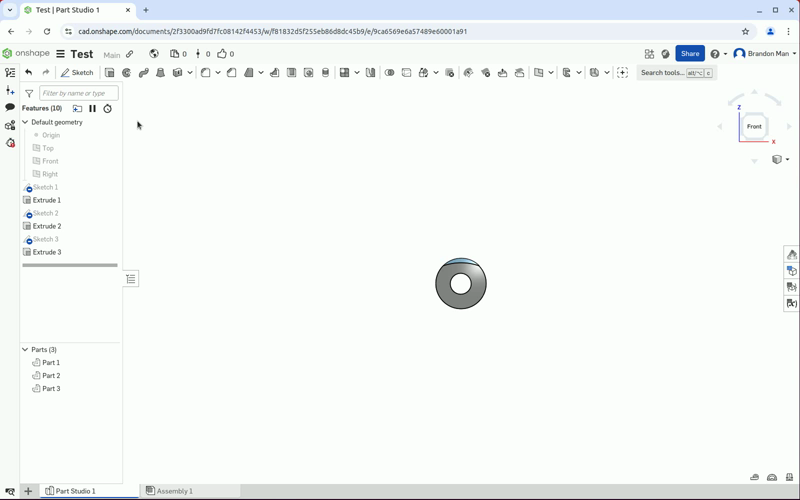
key(shift+h)
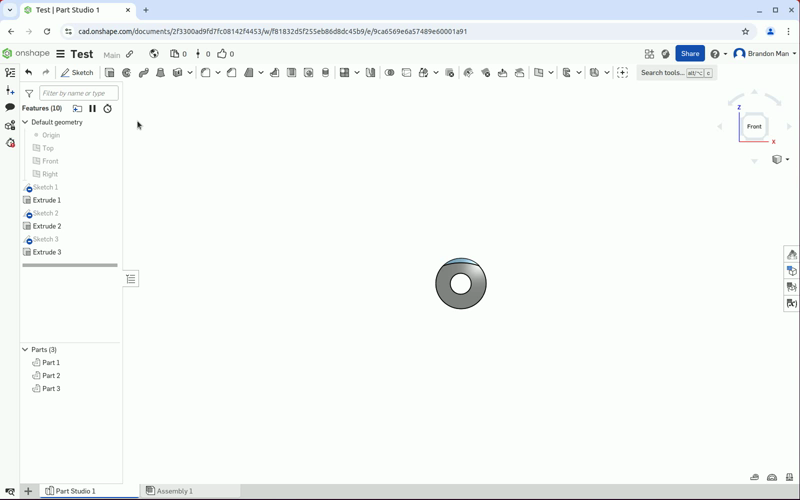
key(shift+h)
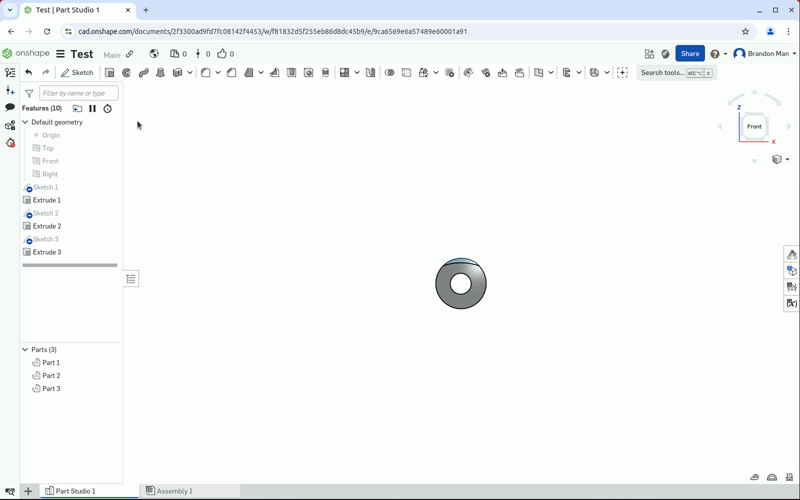
mouse_move(73, 189)
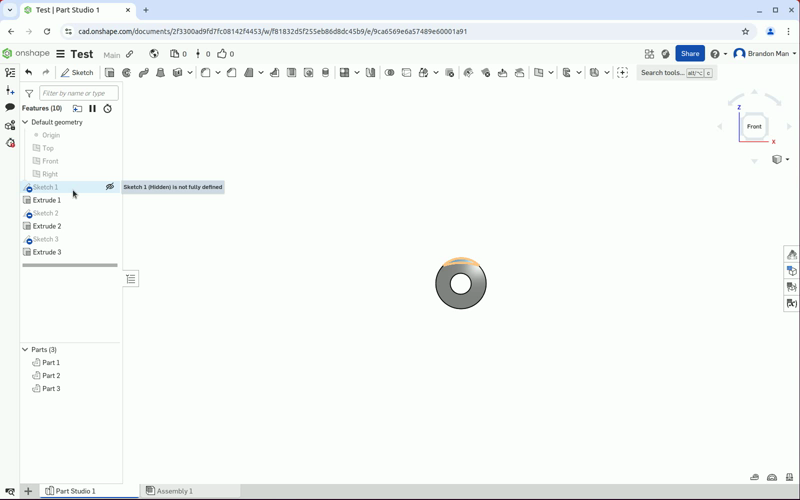
click(73, 189)
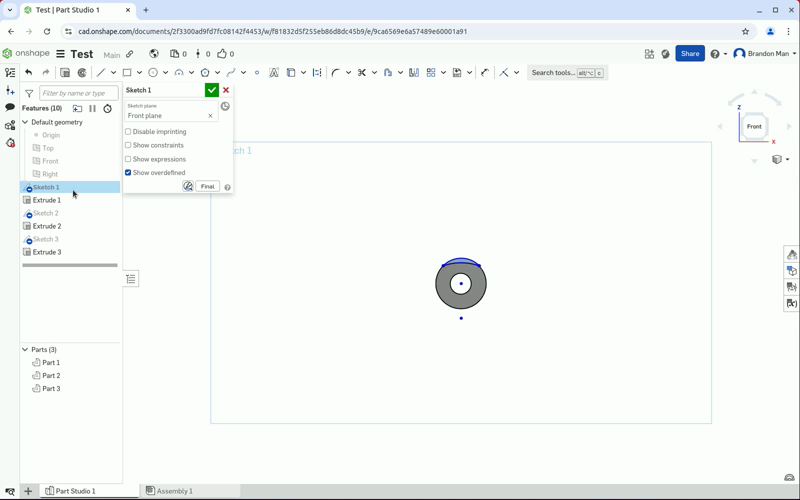
mouse_move(229, 92)
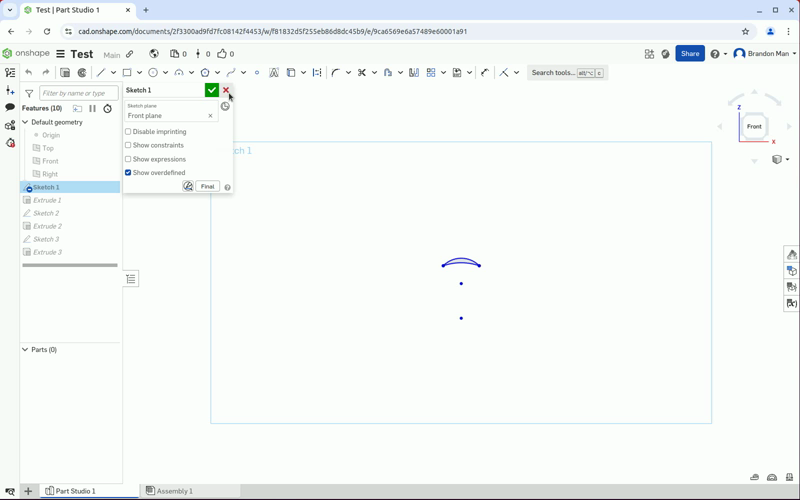
click(229, 92)
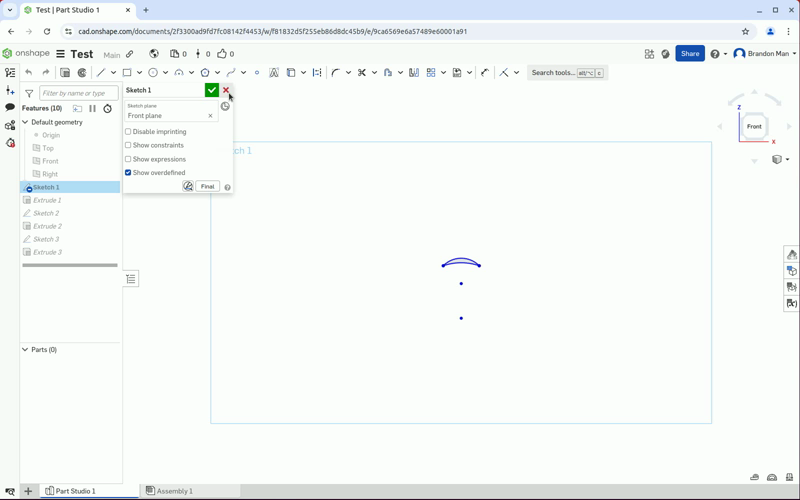
key(shift+s)
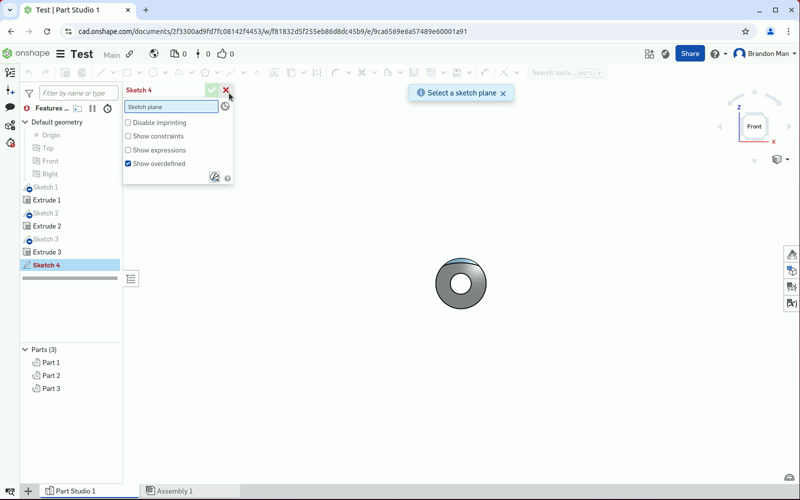
mouse_move(73, 163)
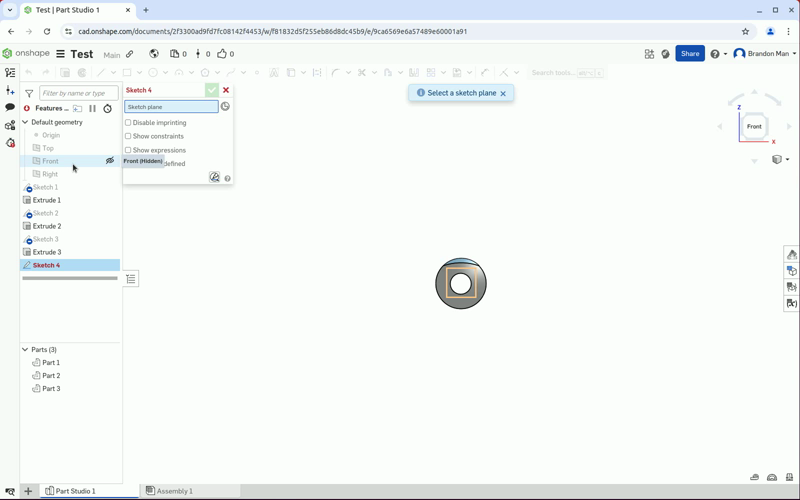
click(73, 163)
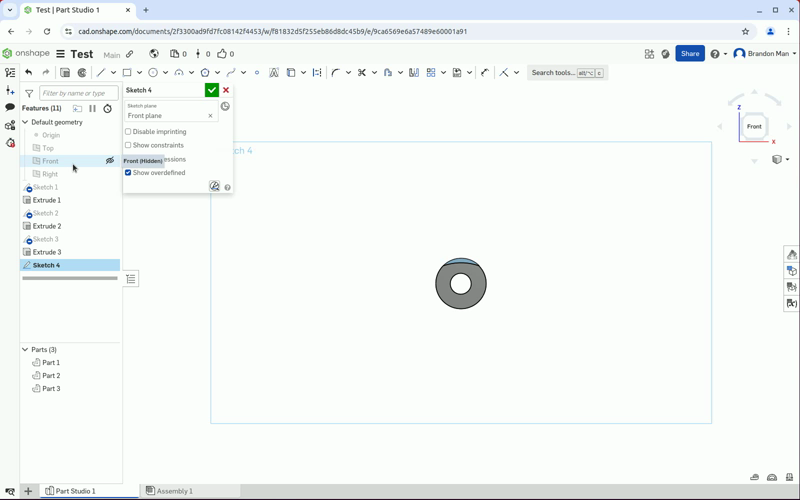
mouse_move(73, 352)
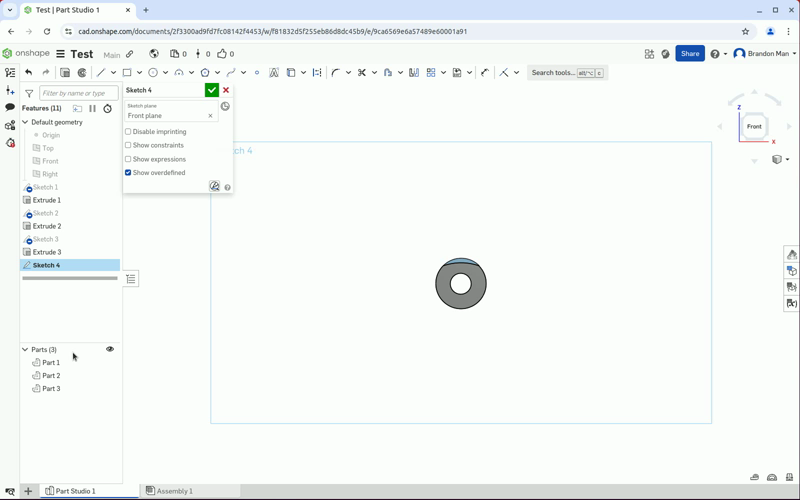
key(y)
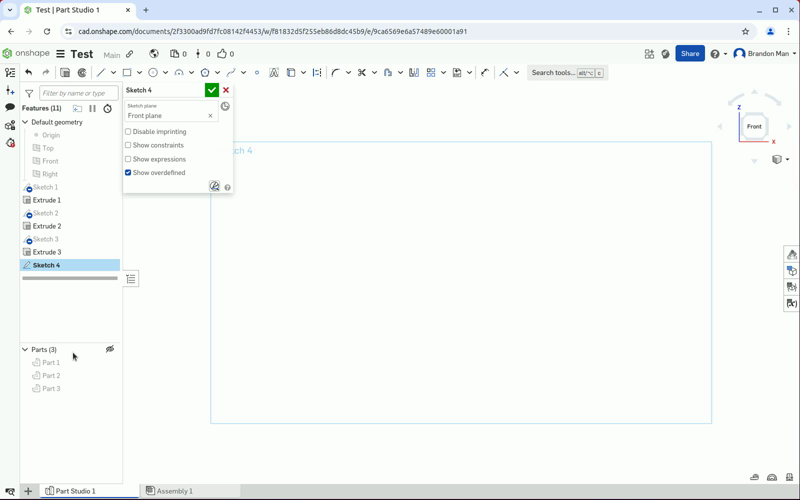
key(a)
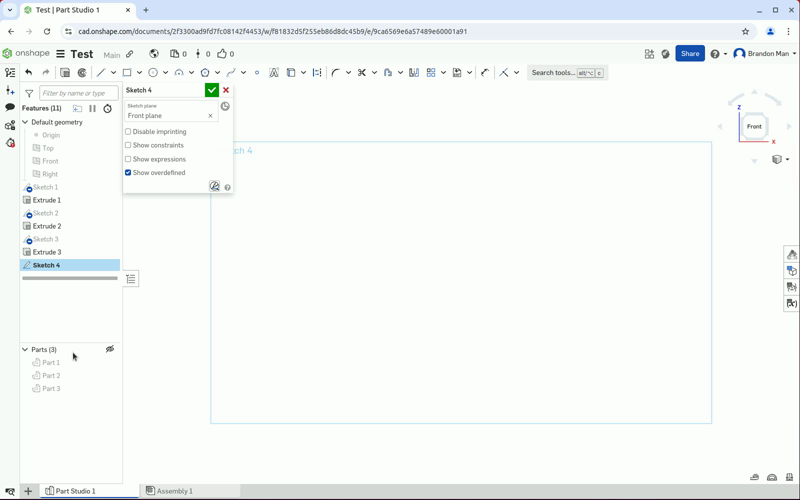
key_down(shift)
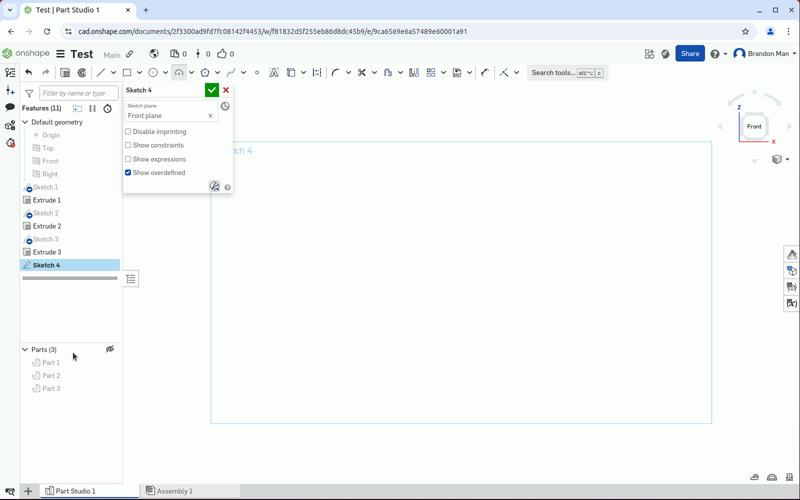
mouse_move(443, 265)
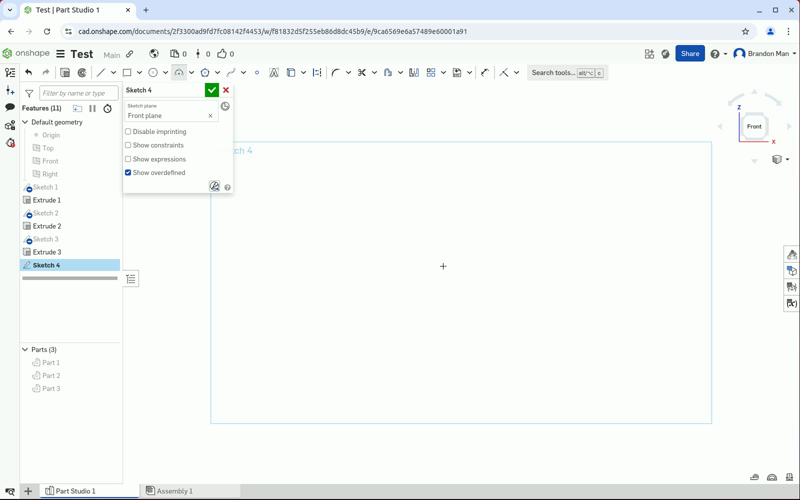
click(443, 265)
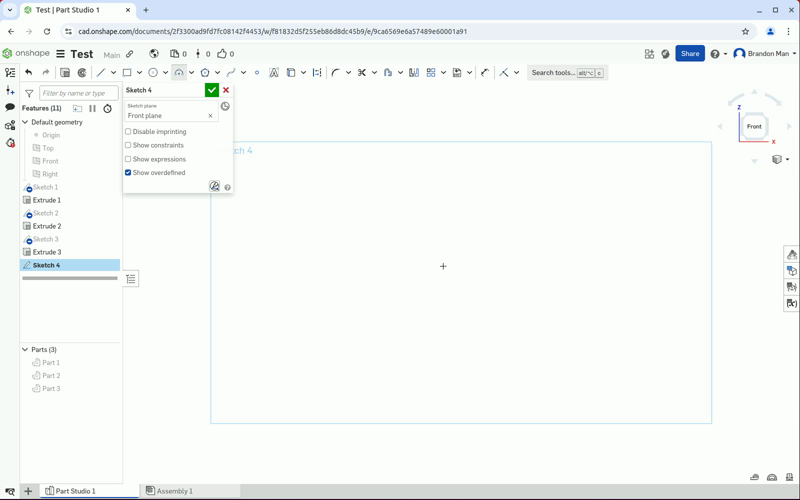
key_up(shift)
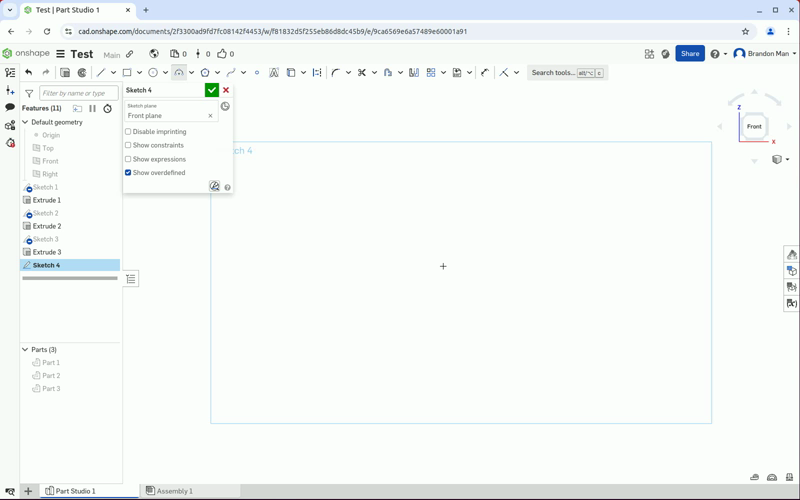
key_down(shift)
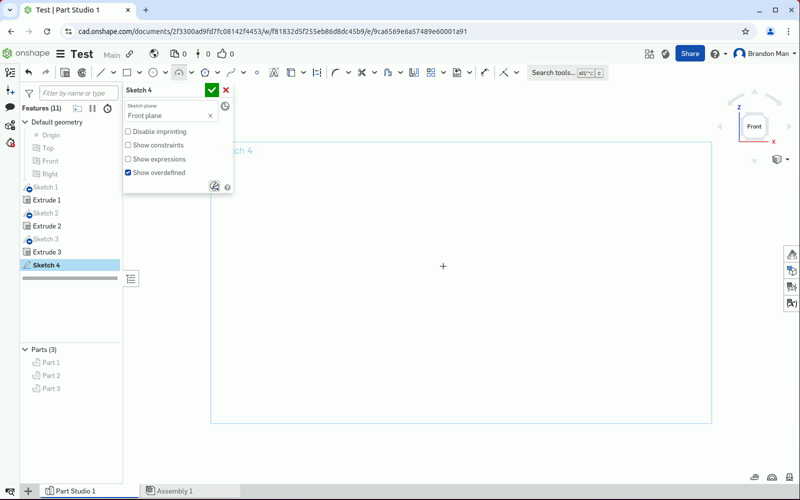
mouse_move(478, 265)
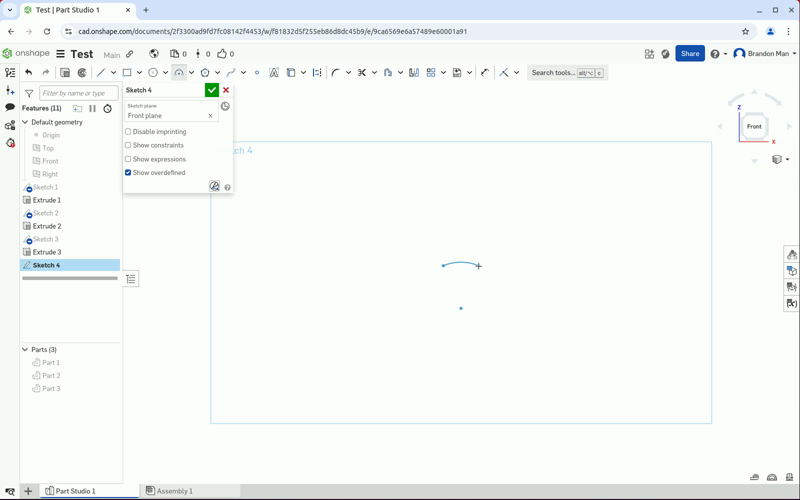
click(478, 265)
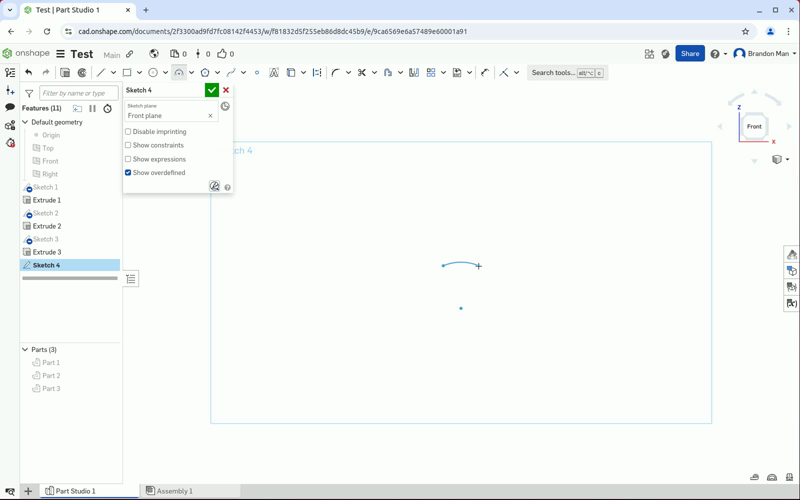
mouse_move(460, 308)
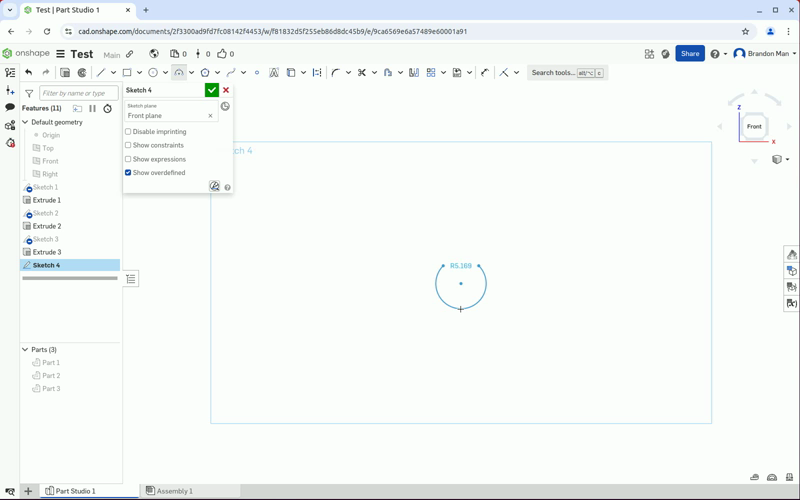
click(460, 308)
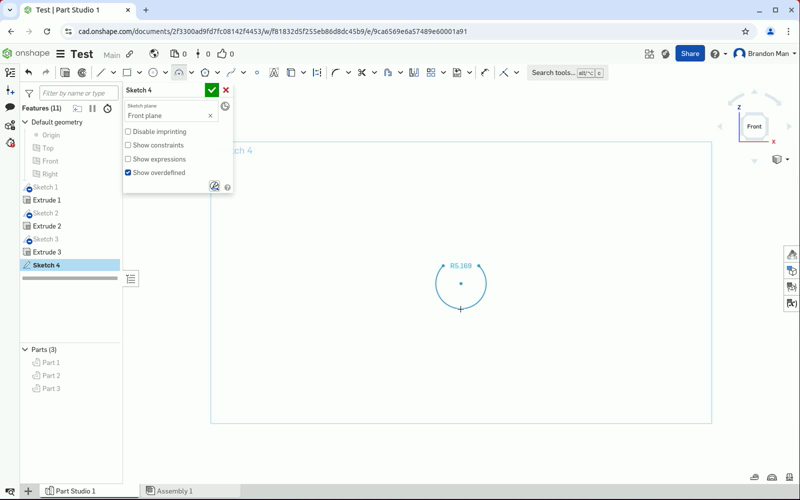
key_up(shift)
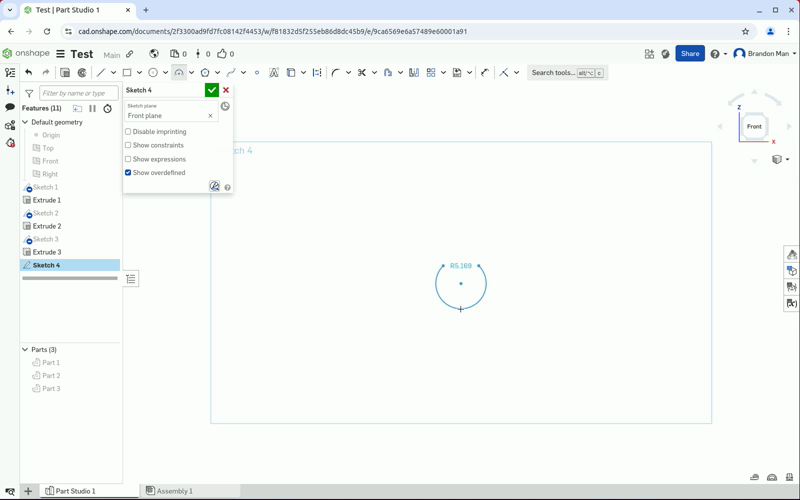
mouse_move(478, 265)
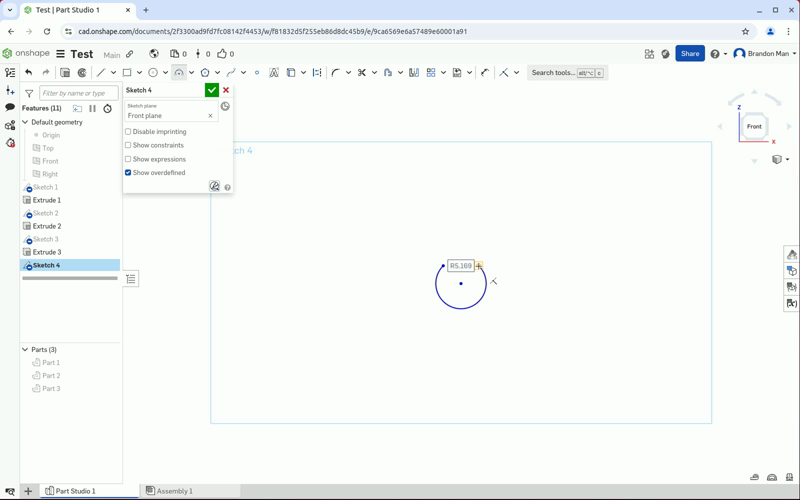
click(478, 265)
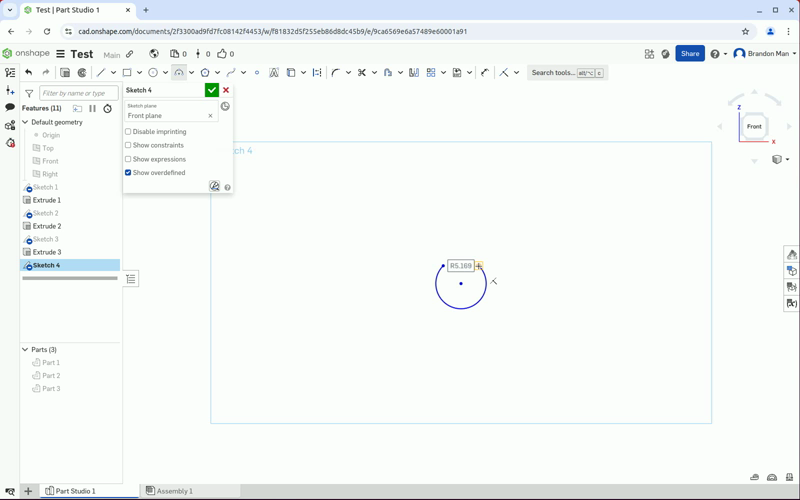
mouse_move(443, 265)
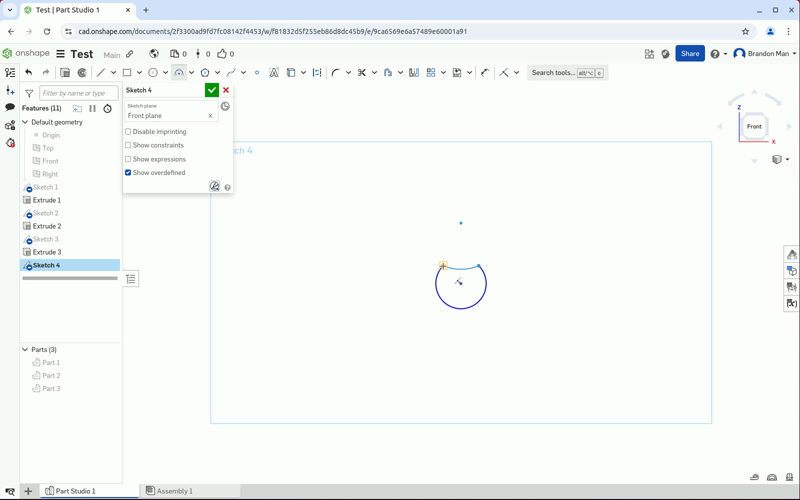
click(443, 265)
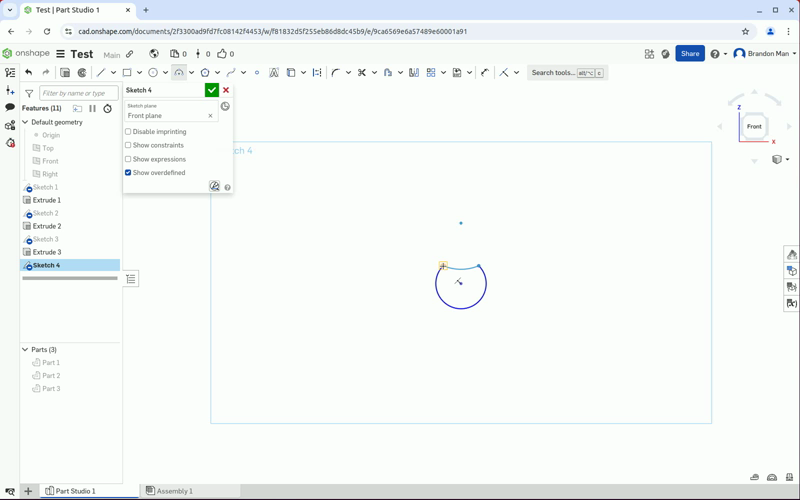
key_down(shift)
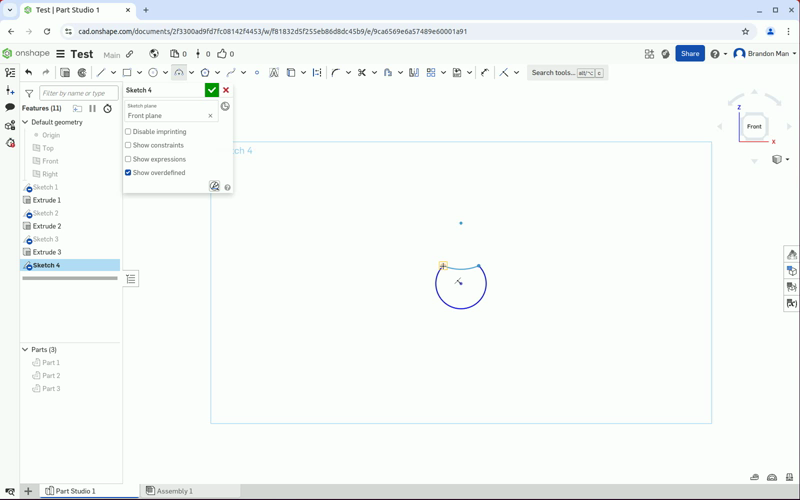
mouse_move(460, 262)
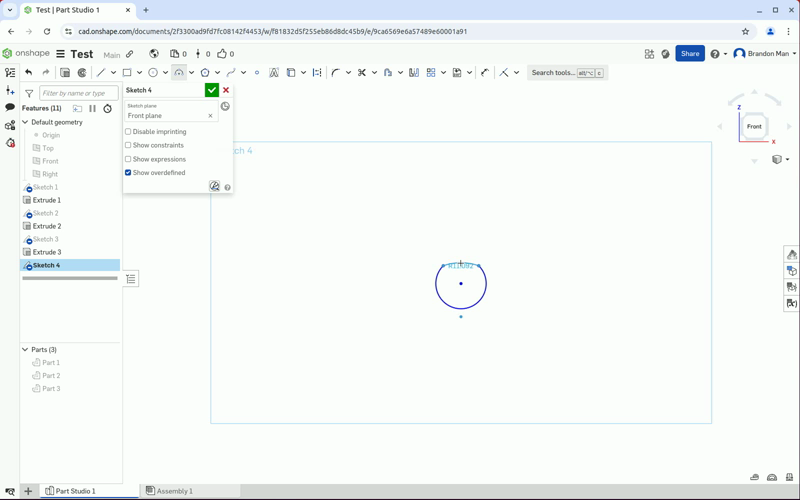
click(460, 262)
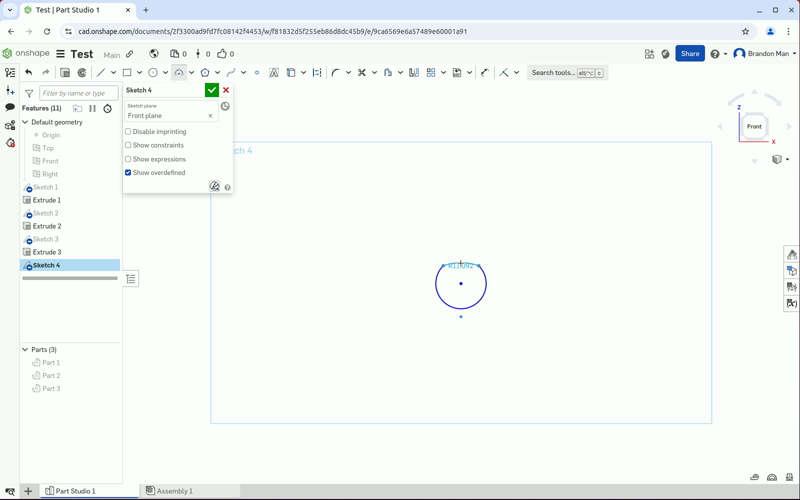
key_up(shift)
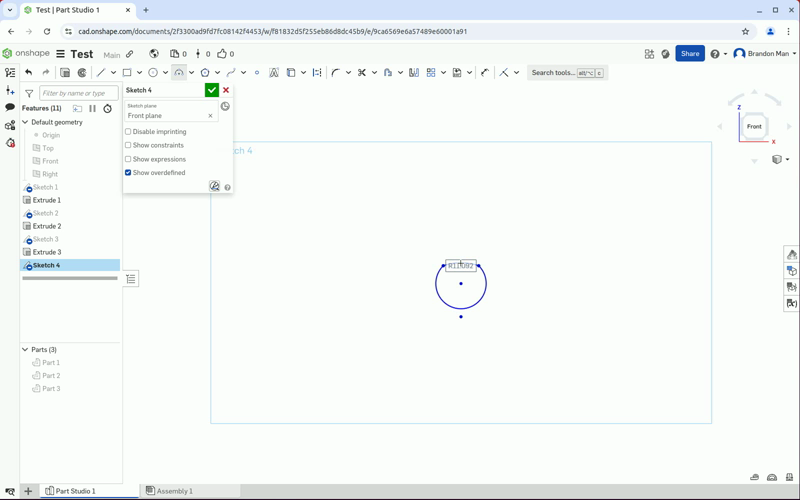
key(esc)
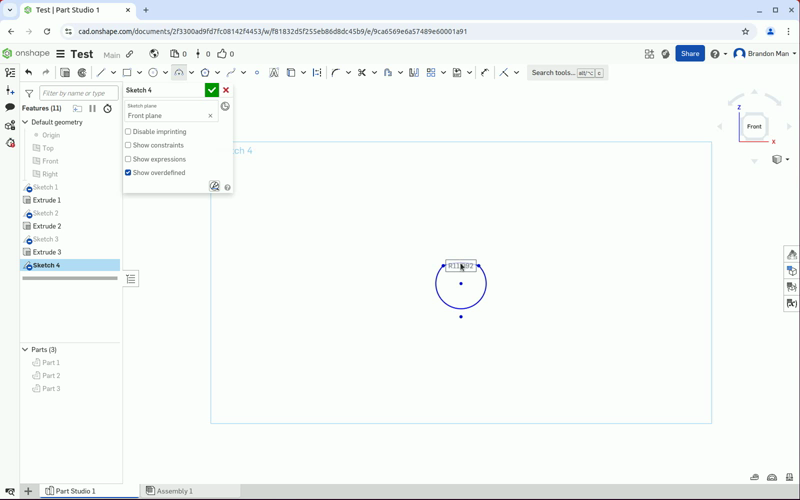
key(c)
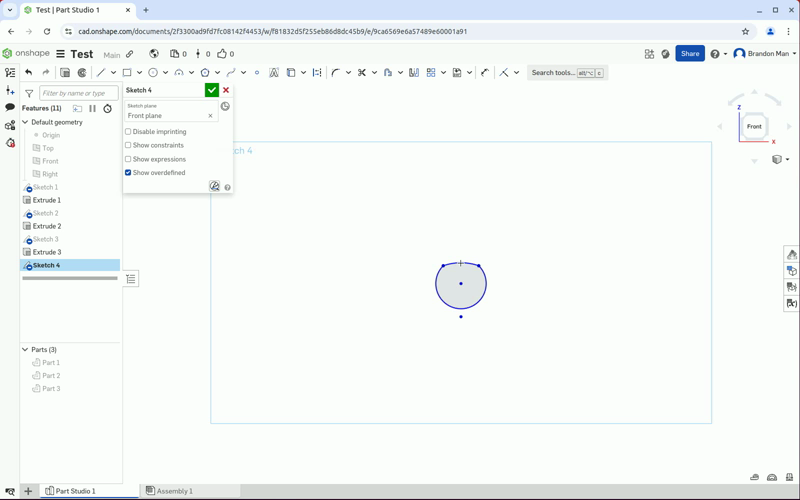
key_down(shift)
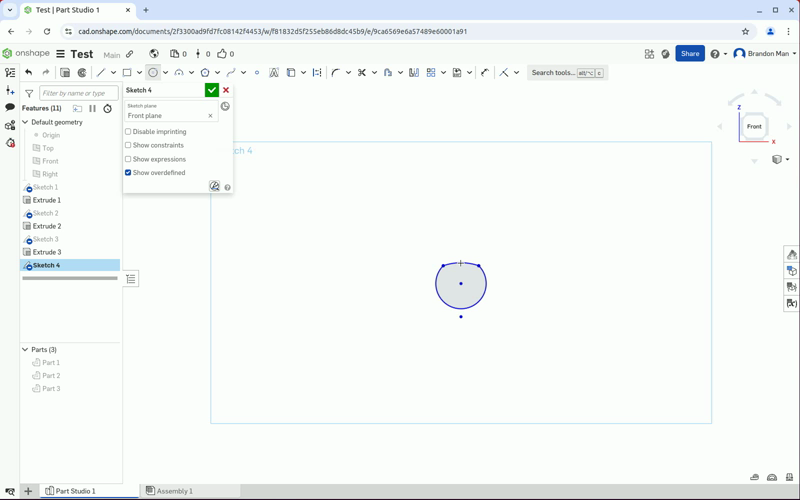
mouse_move(460, 283)
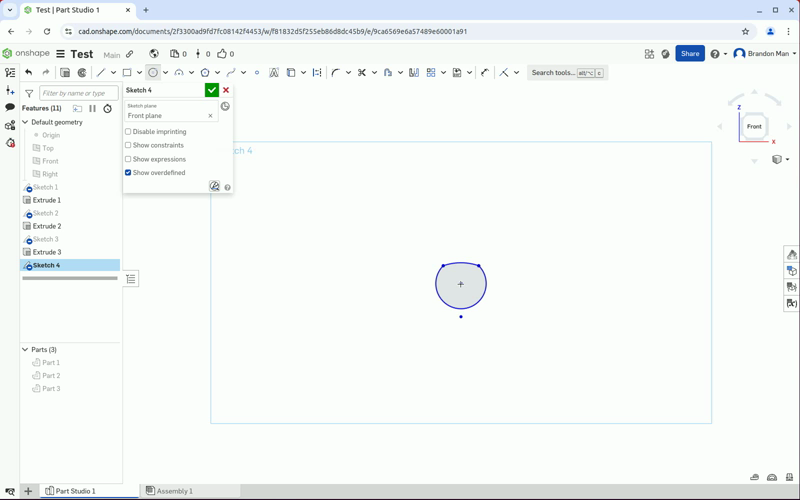
click(460, 283)
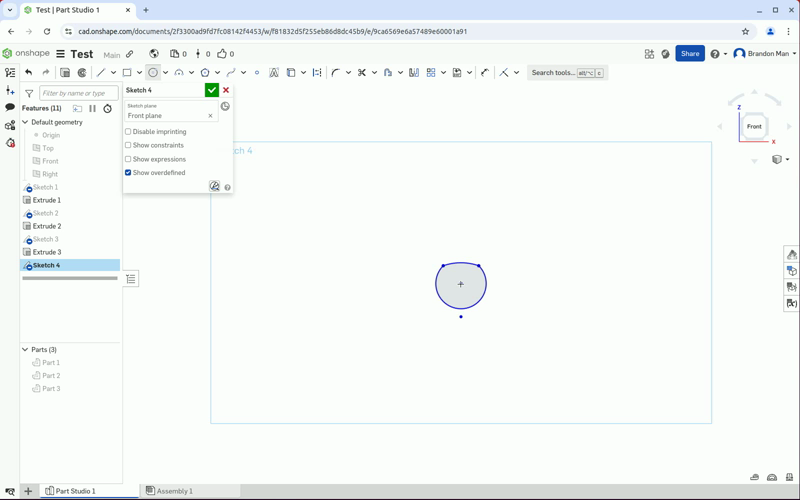
key_up(shift)
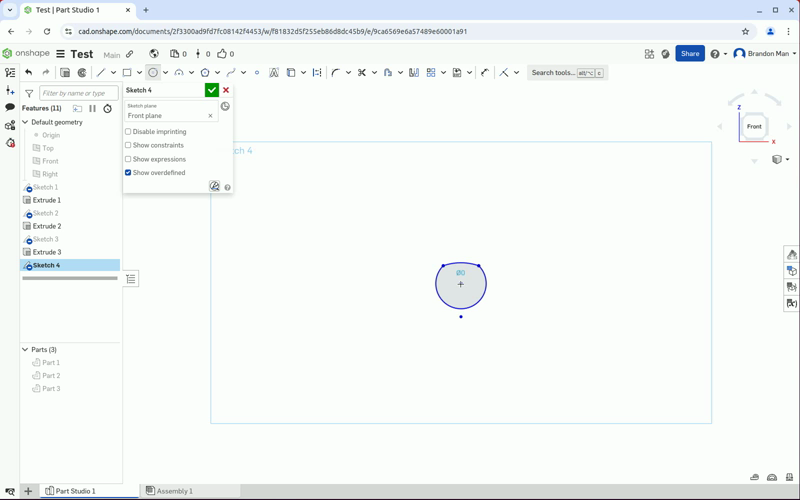
mouse_move(471, 283)
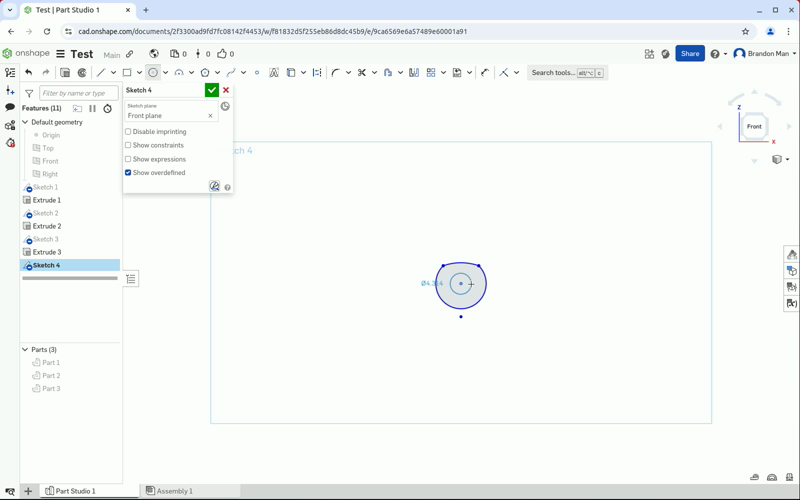
click(471, 283)
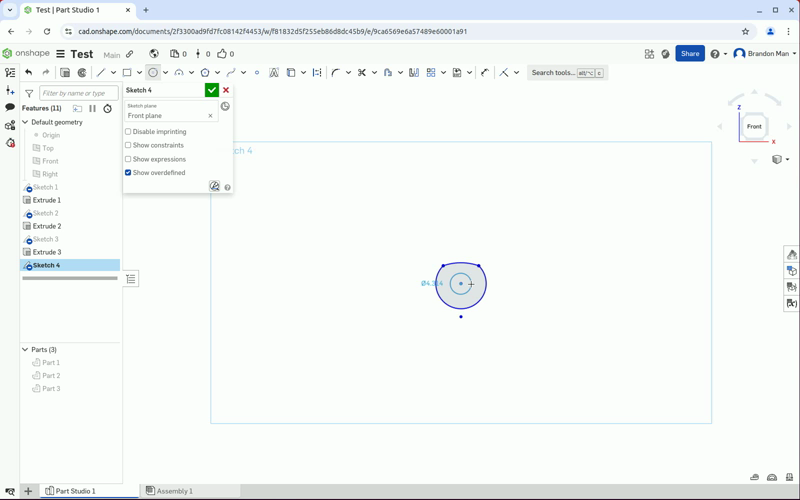
key(esc)
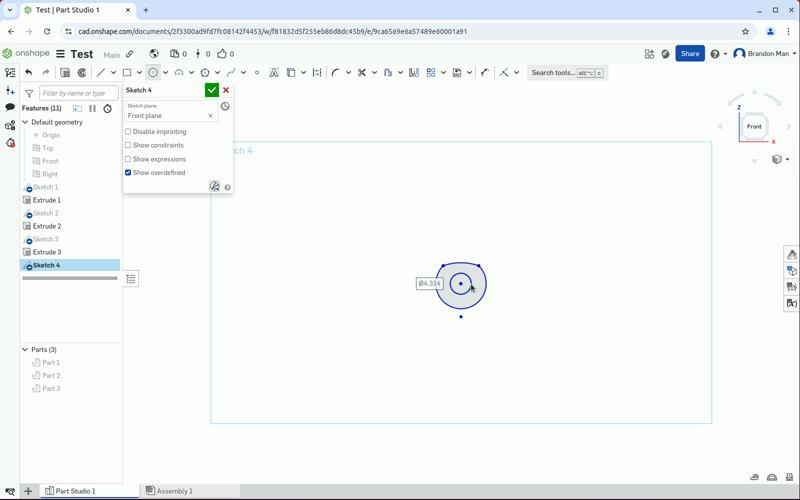
mouse_move(449, 303)
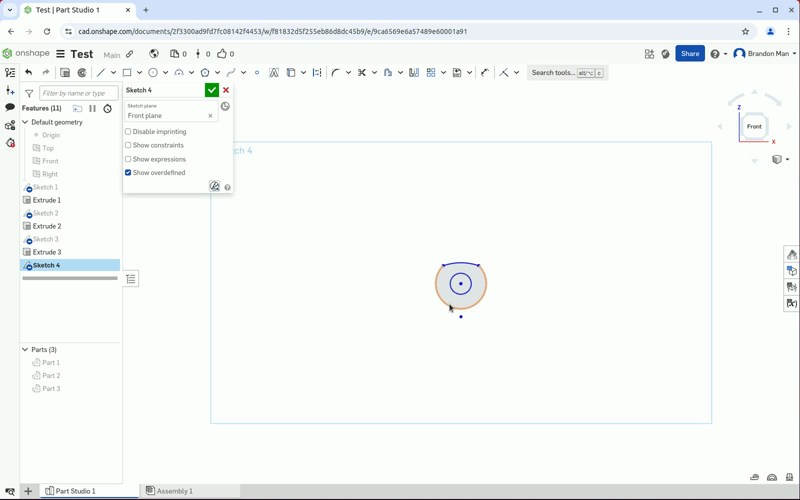
scroll(6)
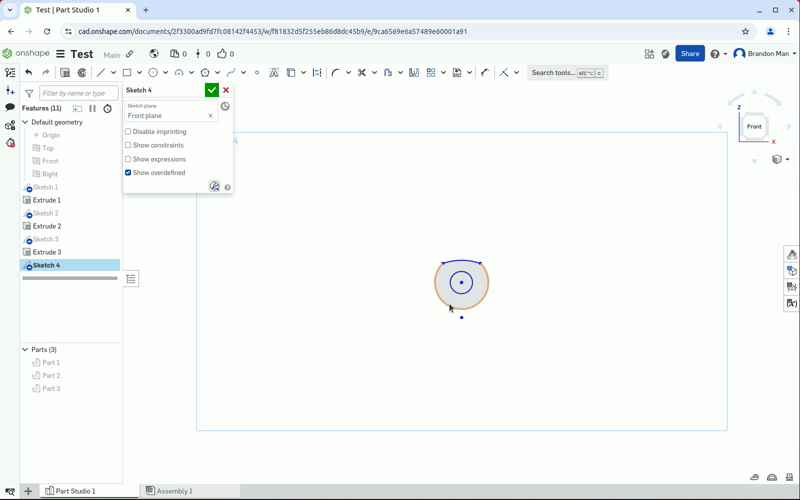
scroll(6)
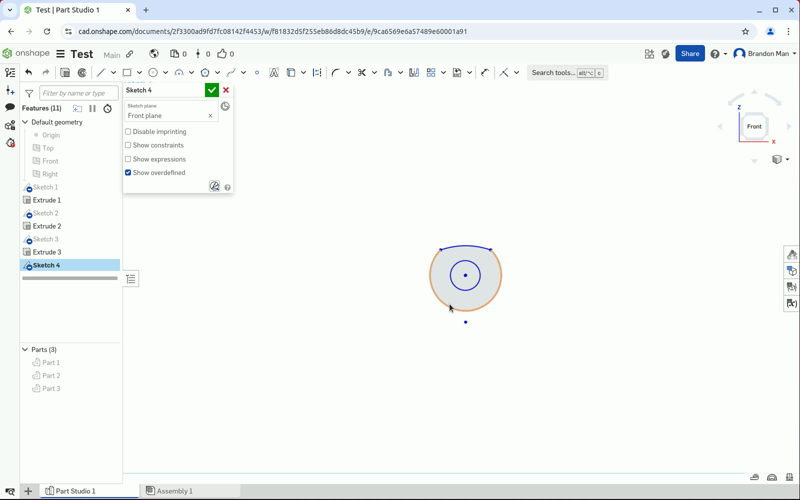
scroll(6)
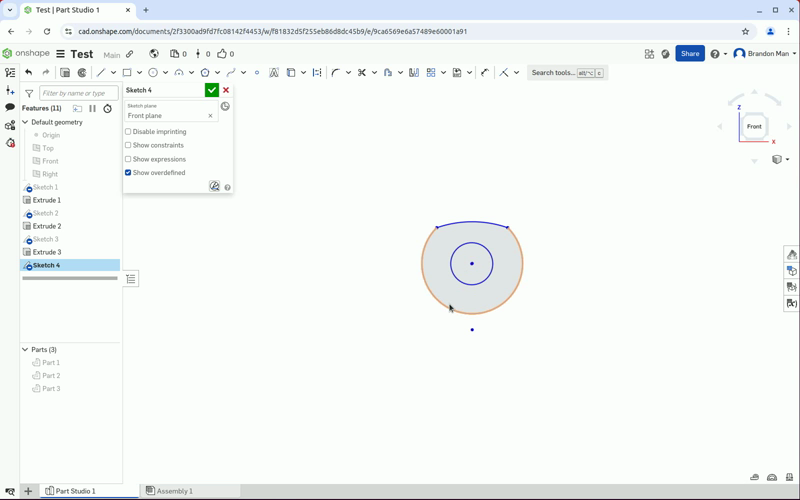
scroll(6)
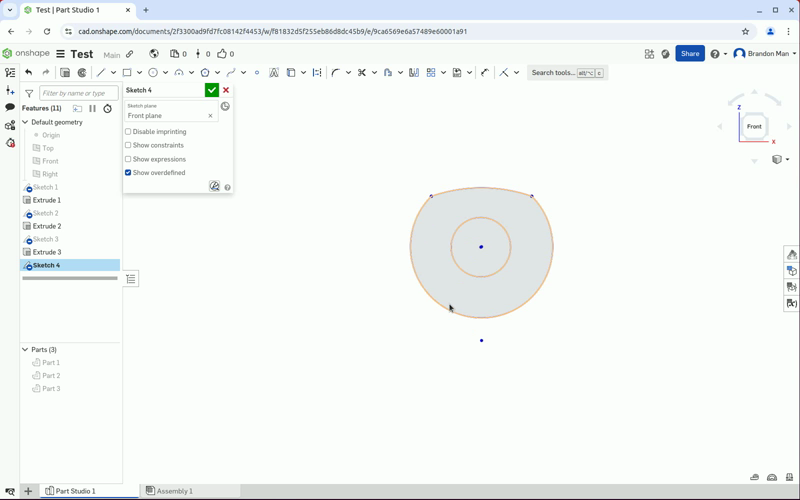
scroll(6)
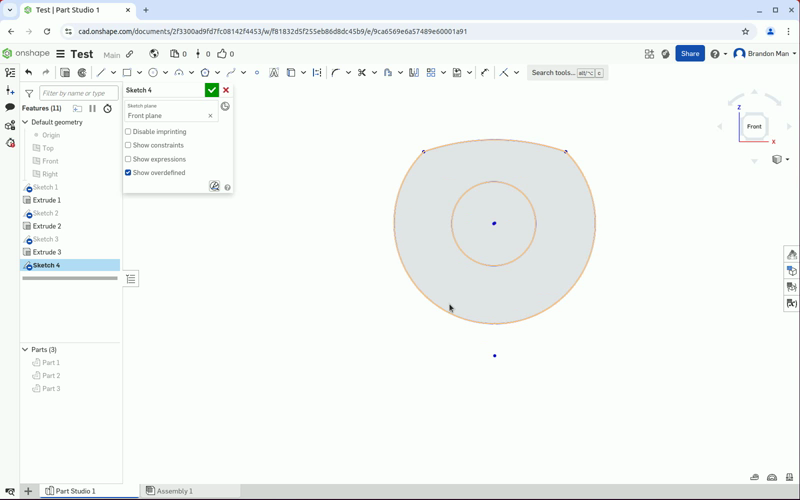
scroll(6)
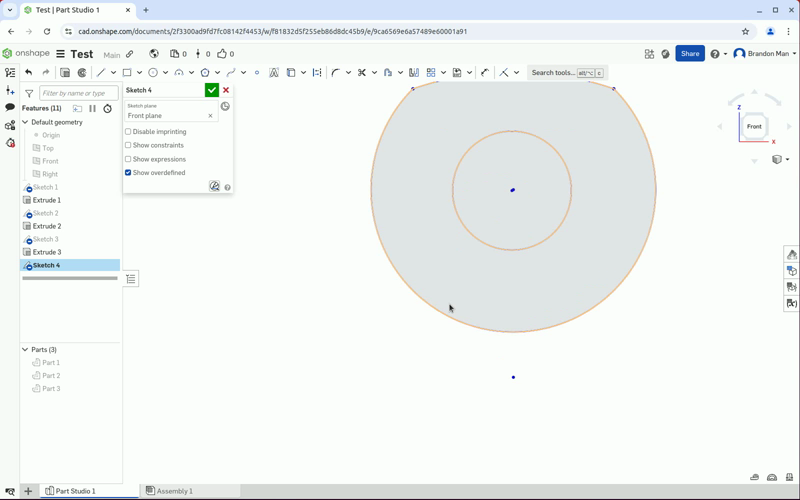
scroll(6)
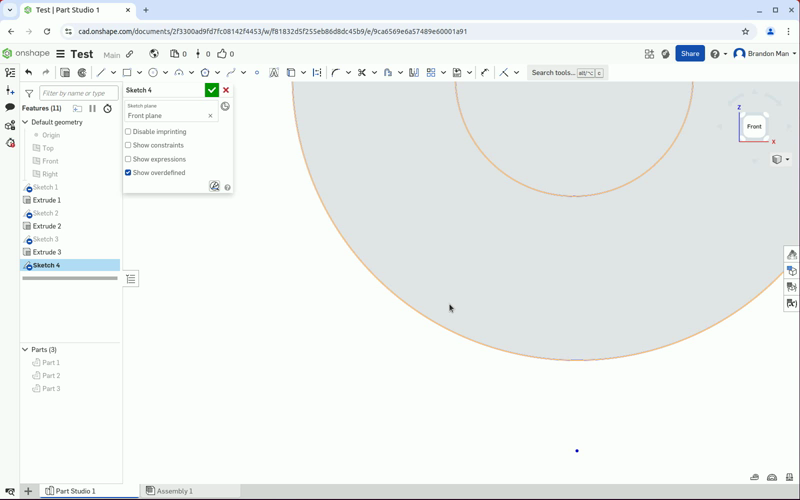
click(449, 303)
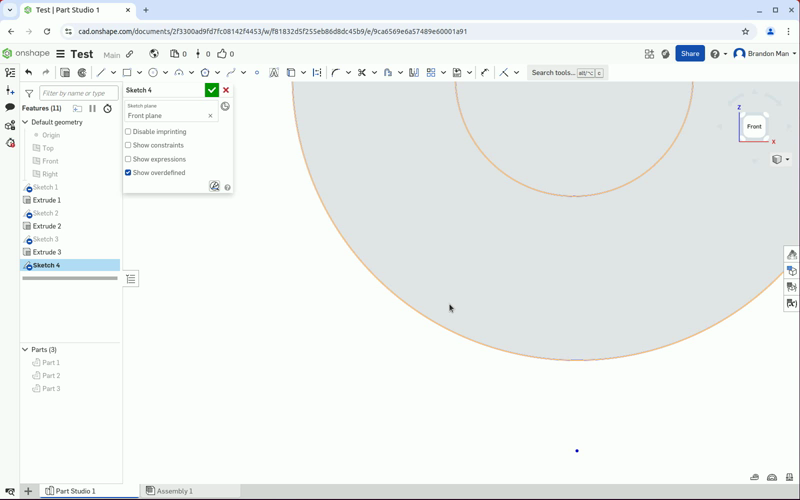
scroll(-6)
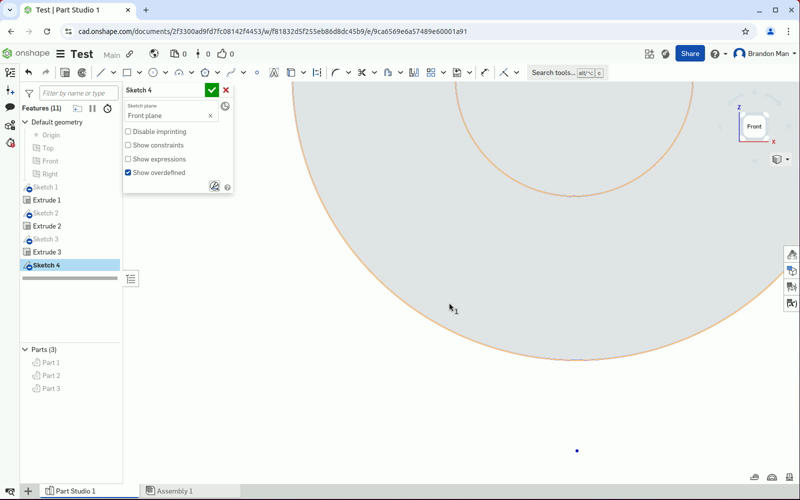
scroll(-6)
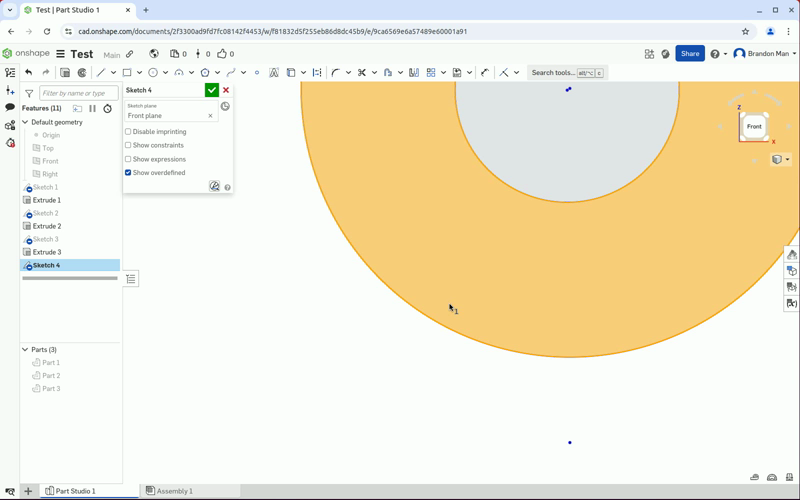
scroll(-6)
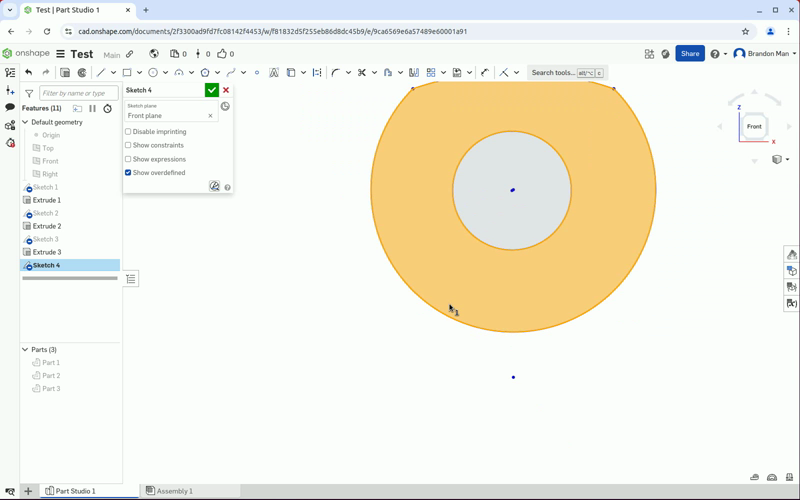
scroll(-6)
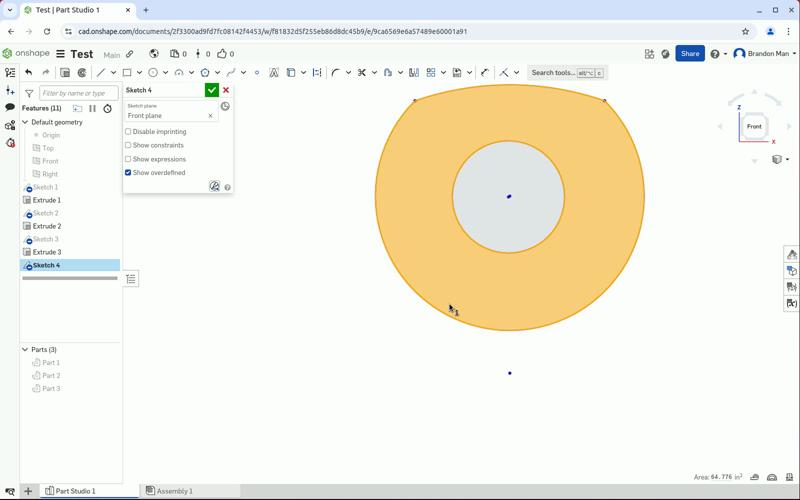
scroll(-6)
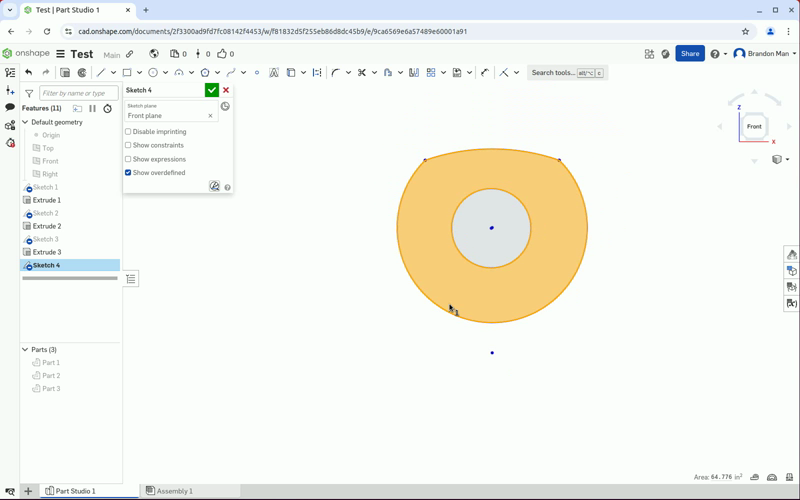
scroll(-6)
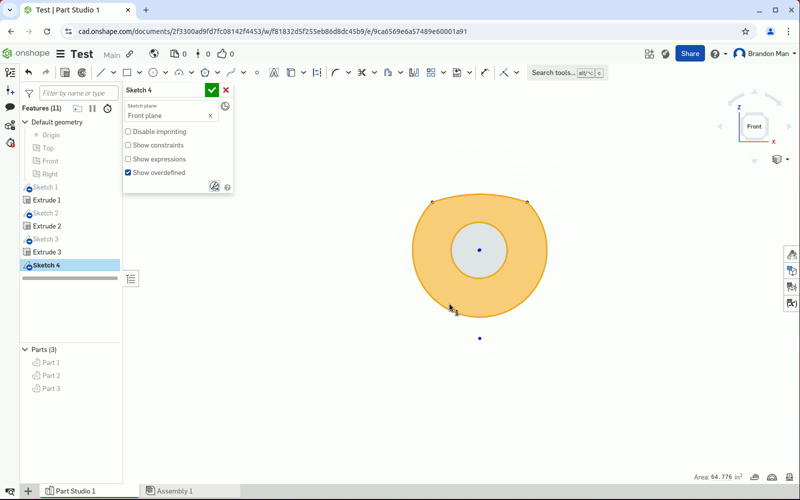
scroll(-6)
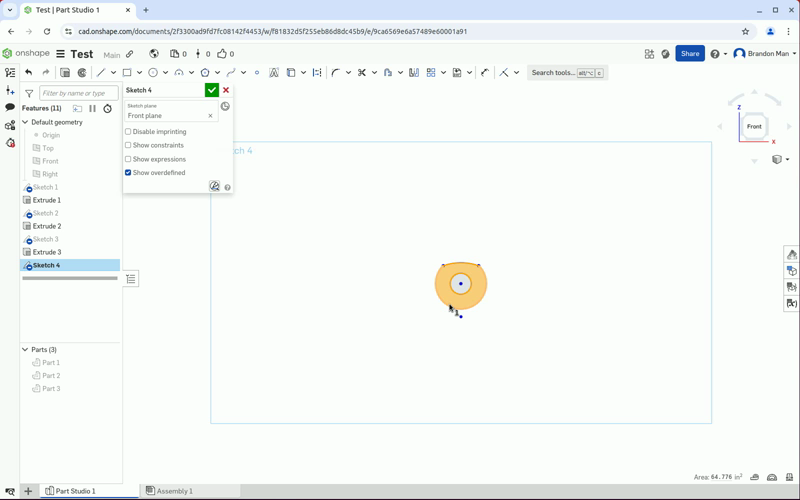
mouse_move(73, 352)
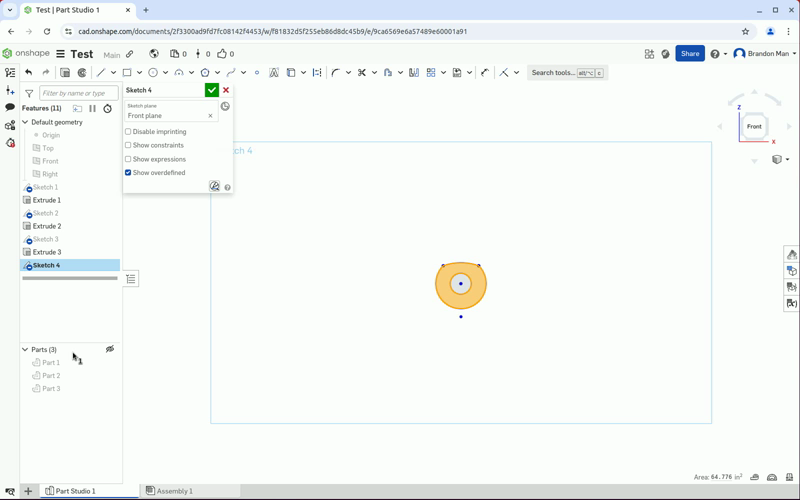
key(shift+y)
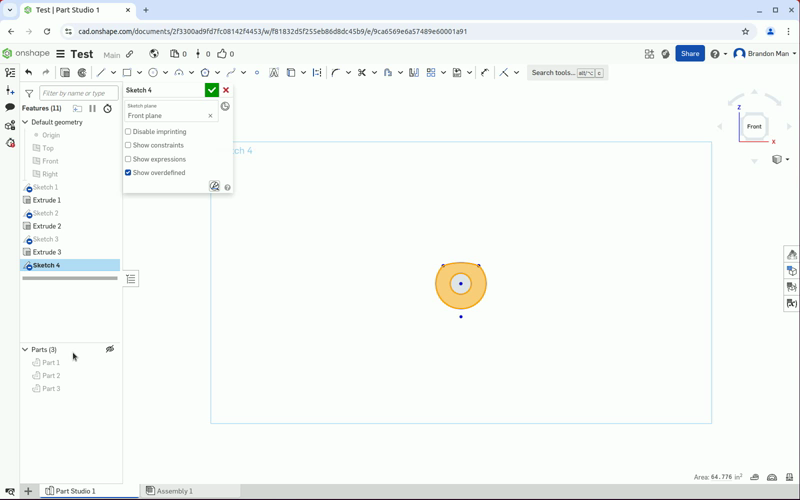
key(shift+e)
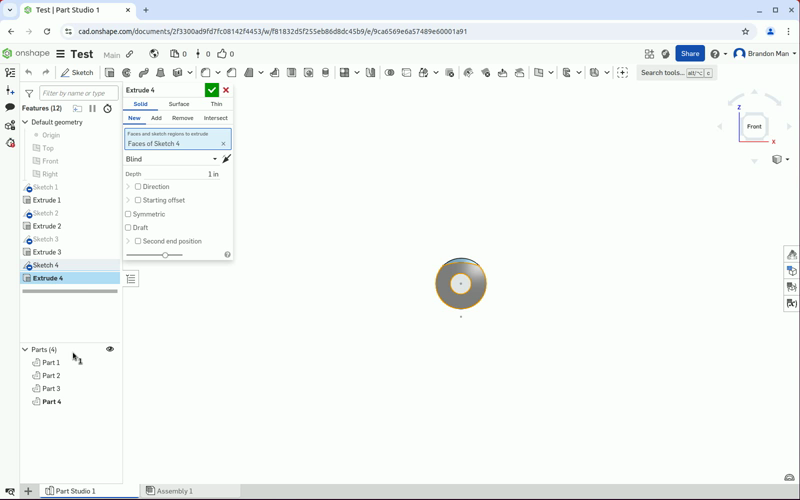
mouse_move(143, 106)
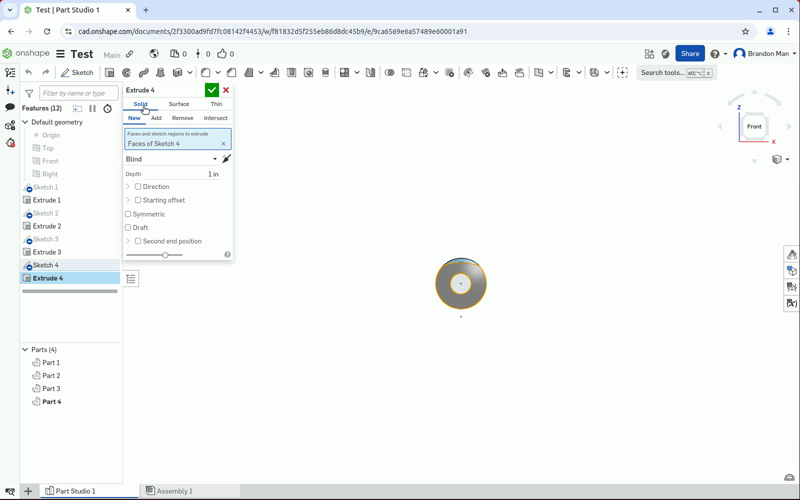
click(143, 106)
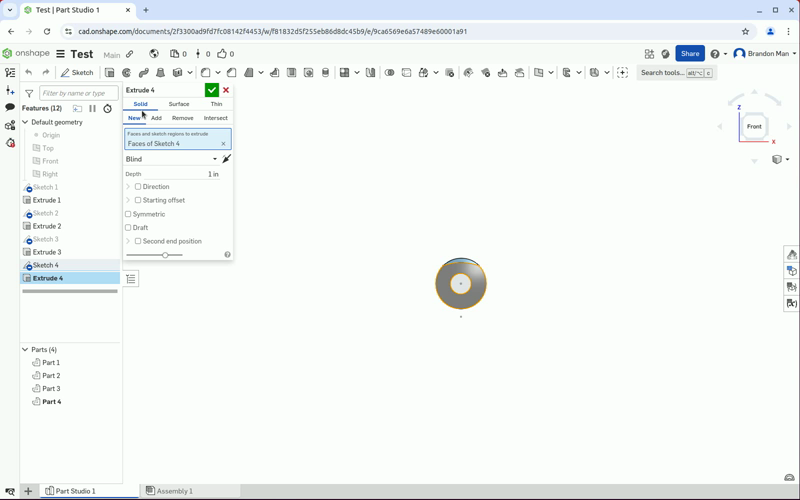
mouse_move(137, 120)
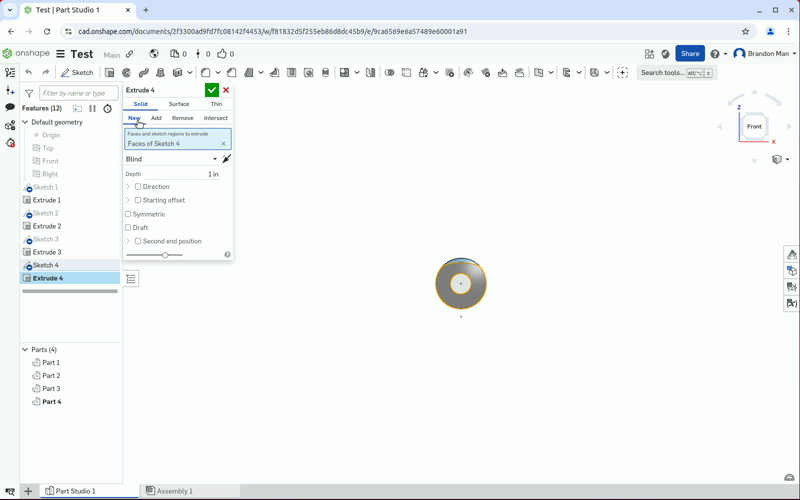
click(137, 120)
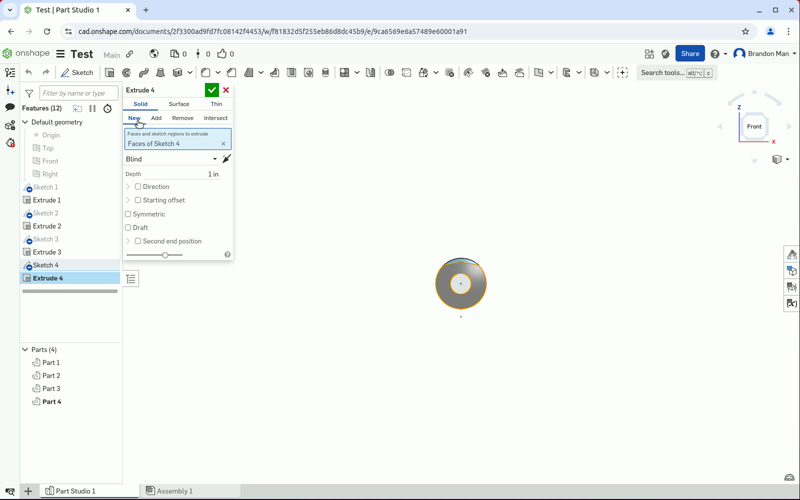
key(tab, 4)
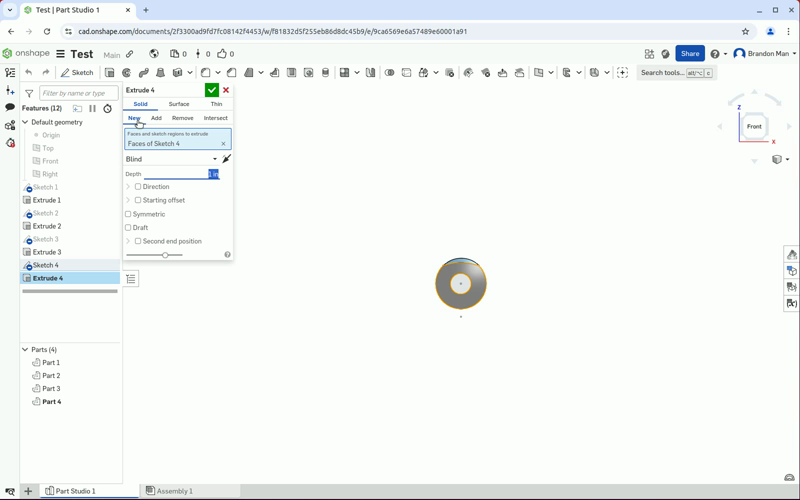
text(-23.108)
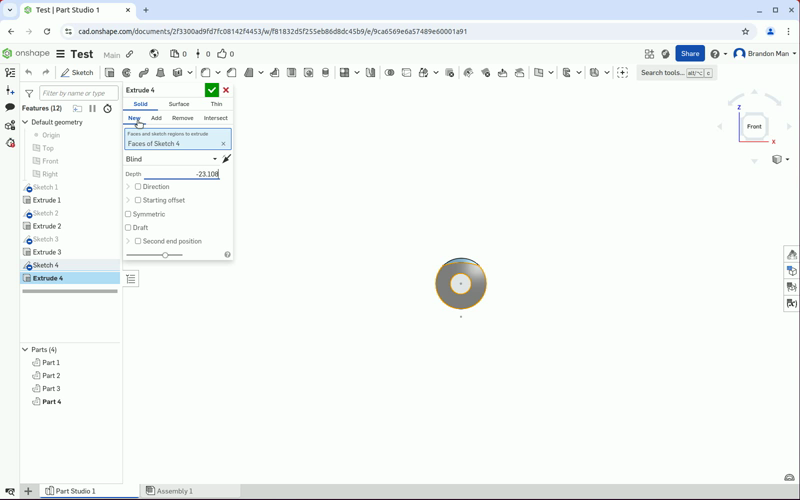
key(tab, 3)
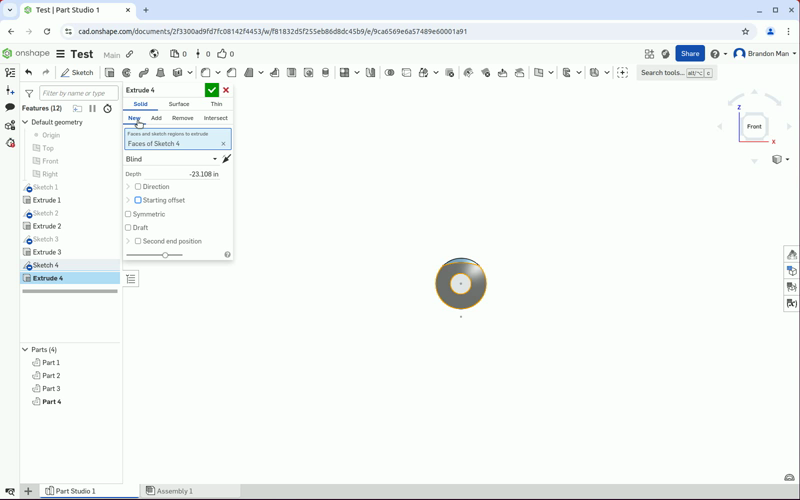
key(tab, 2)
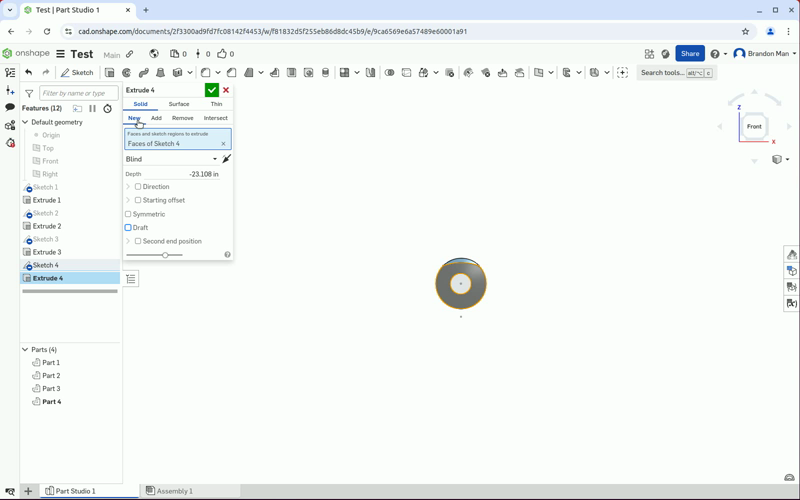
key(space)
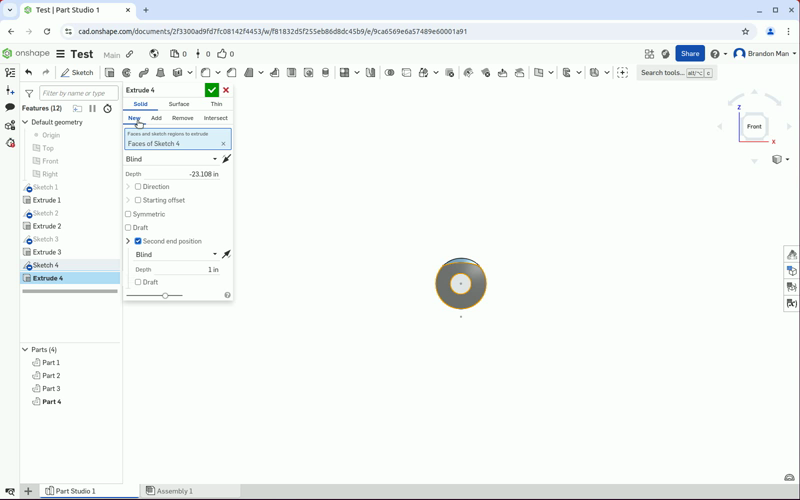
key(tab, 3)
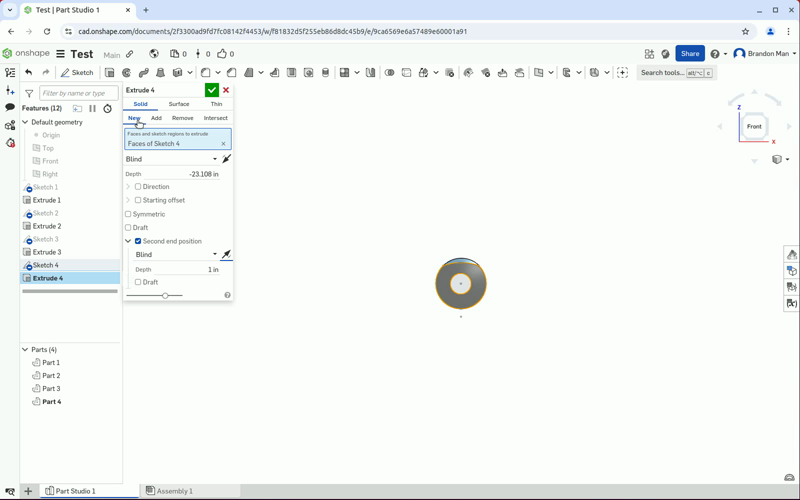
text(8.425)
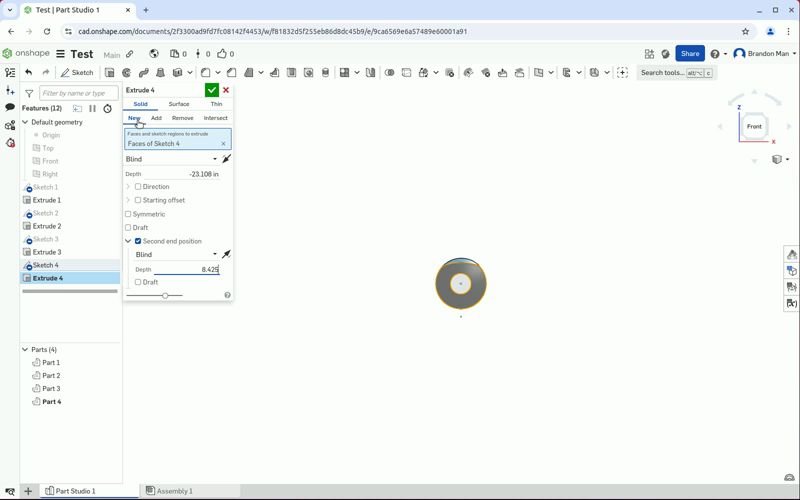
key(enter)
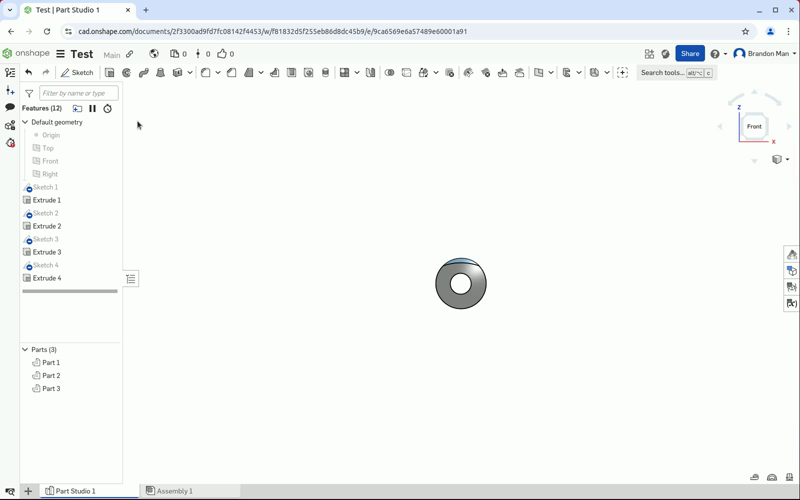
key(shift+h)
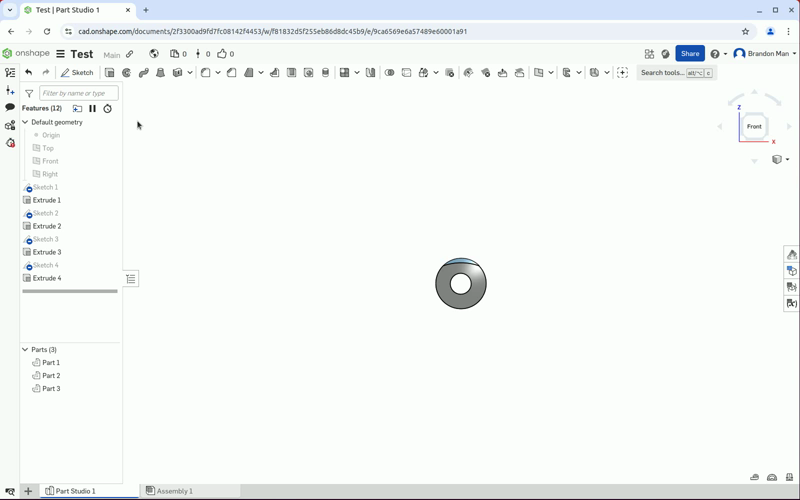
key(shift+h)
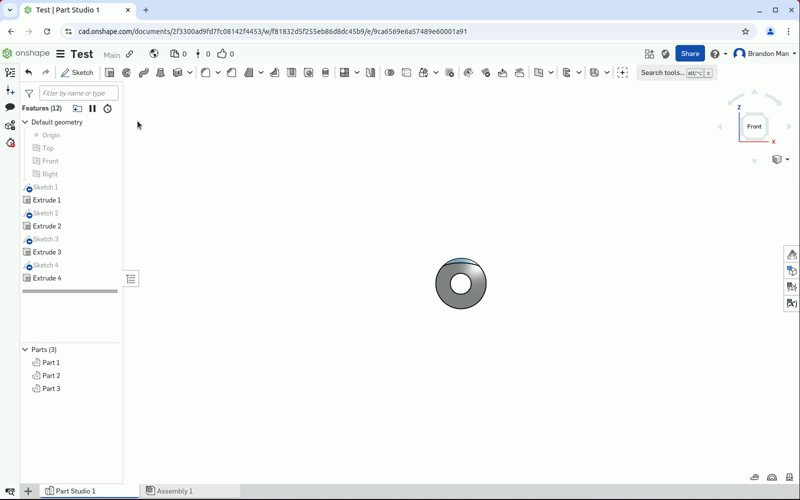
mouse_move(73, 189)
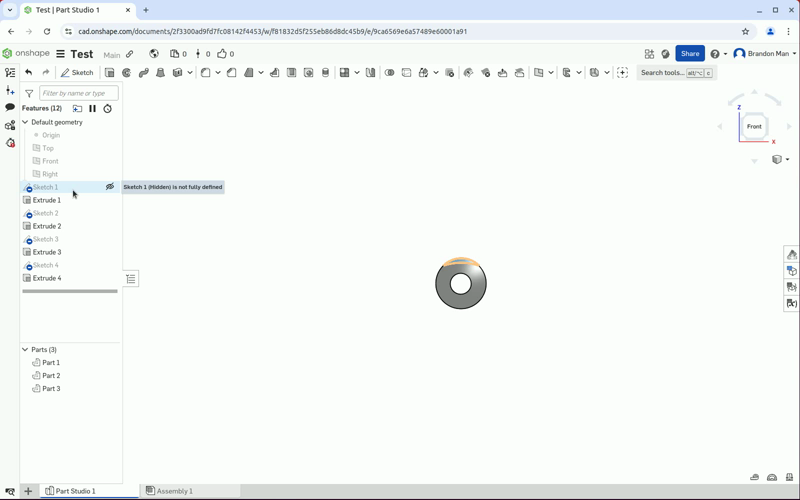
click(73, 189)
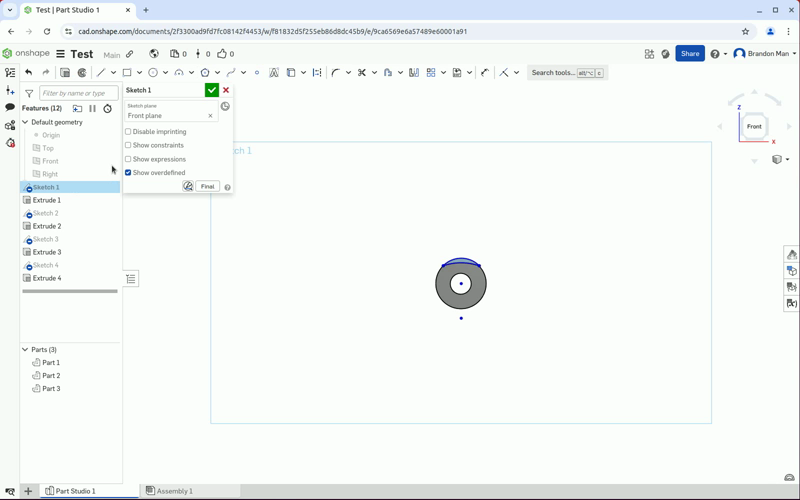
mouse_move(229, 92)
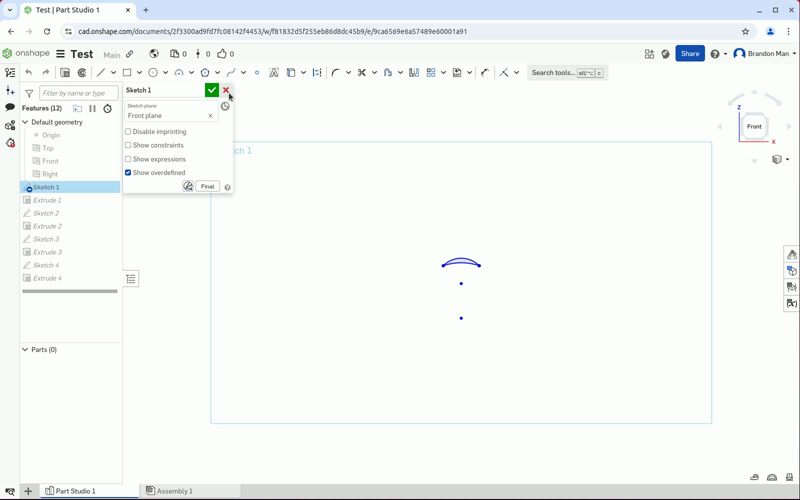
click(229, 92)
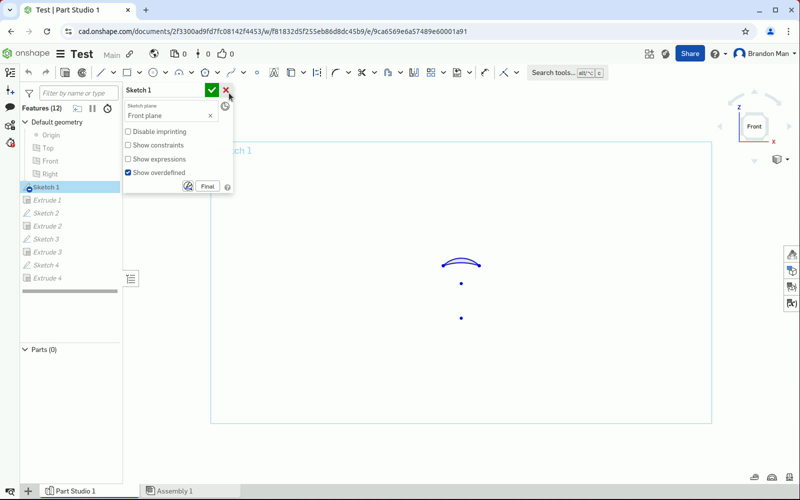
key(shift+s)
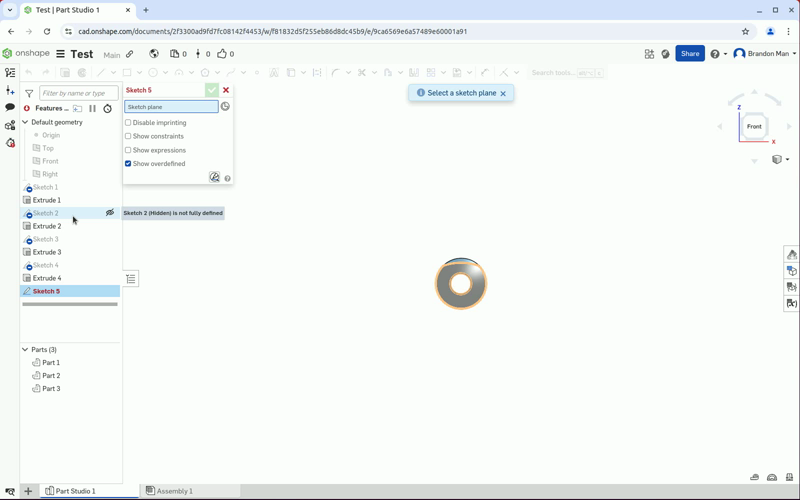
scroll(3)
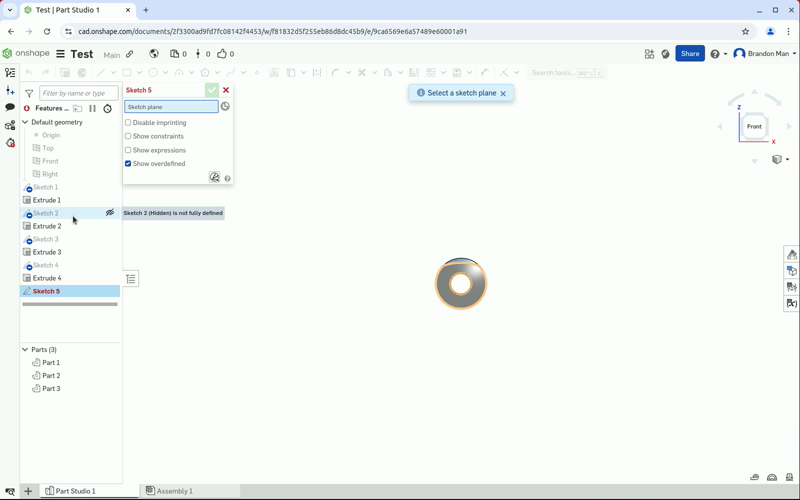
mouse_move(73, 163)
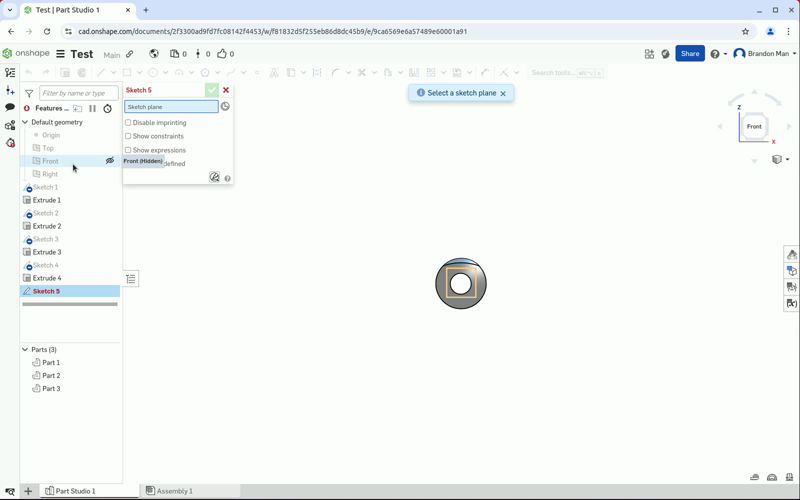
click(73, 163)
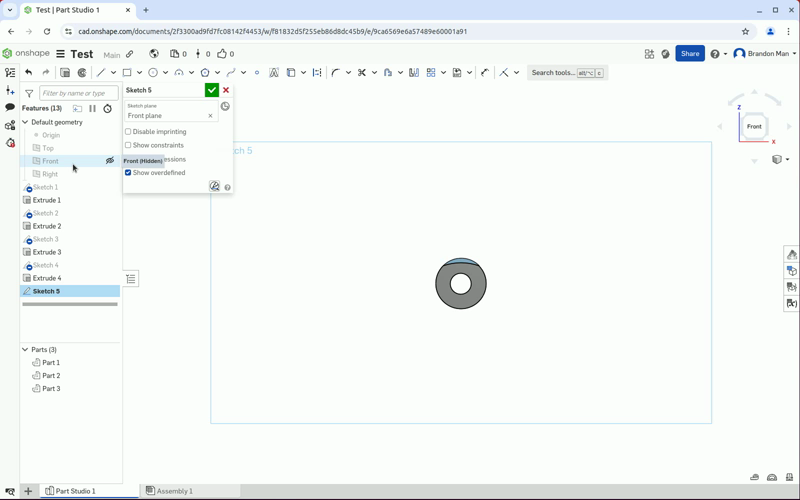
mouse_move(73, 352)
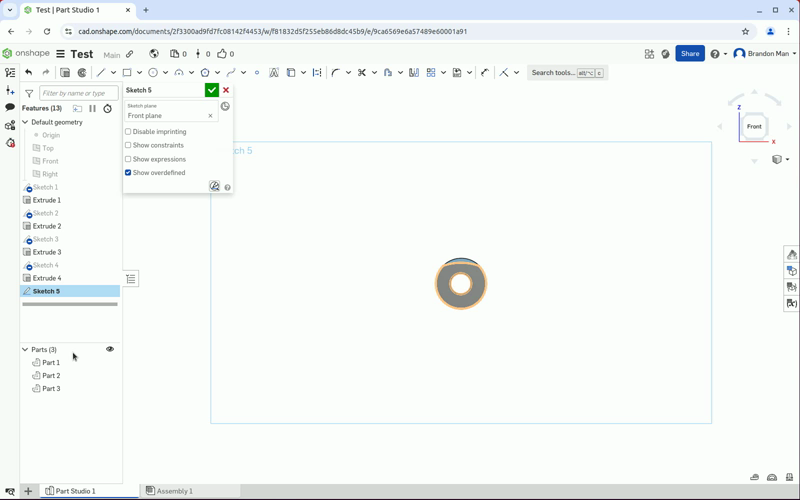
key(y)
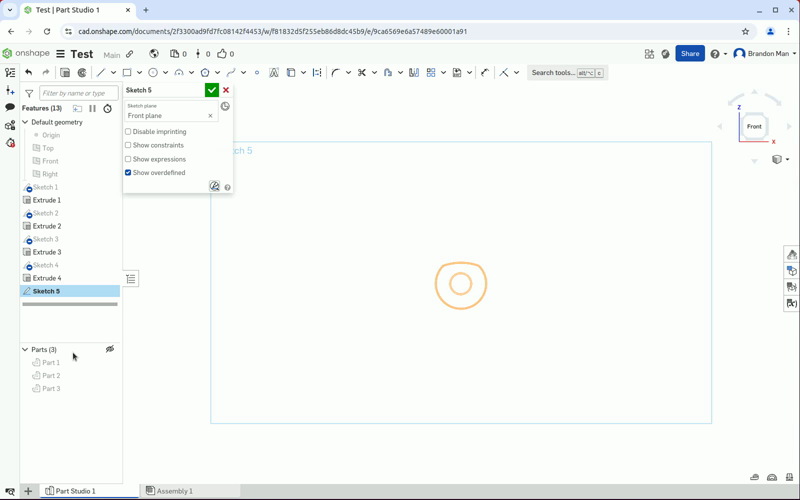
key(a)
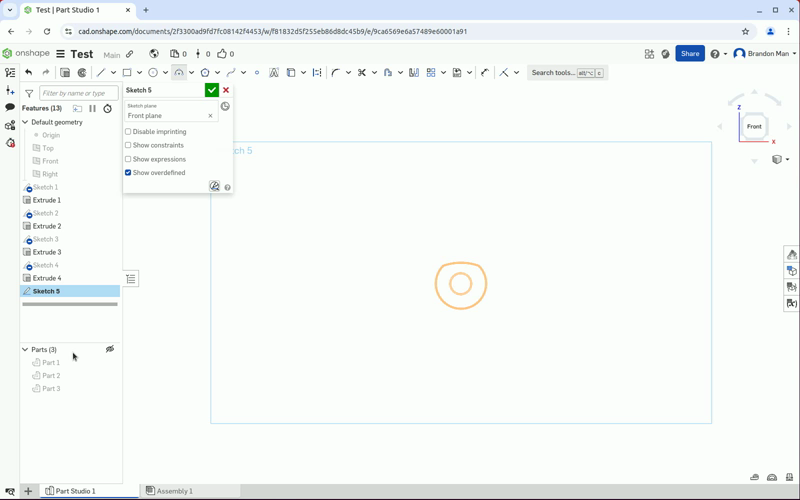
key_down(shift)
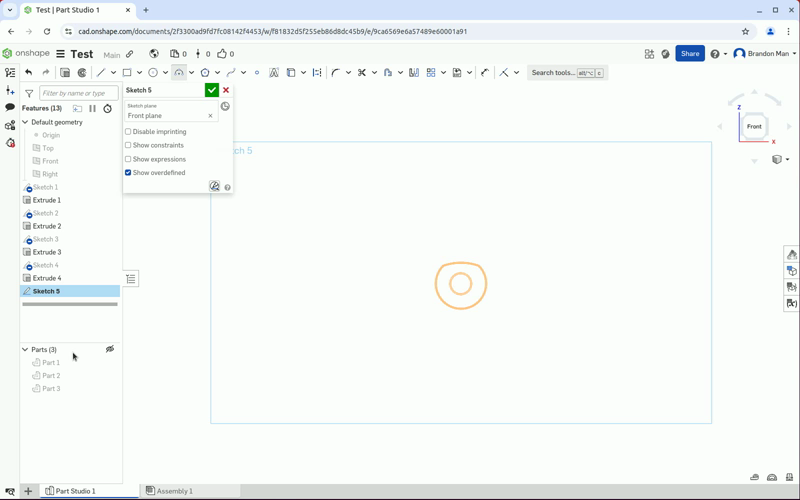
mouse_move(443, 265)
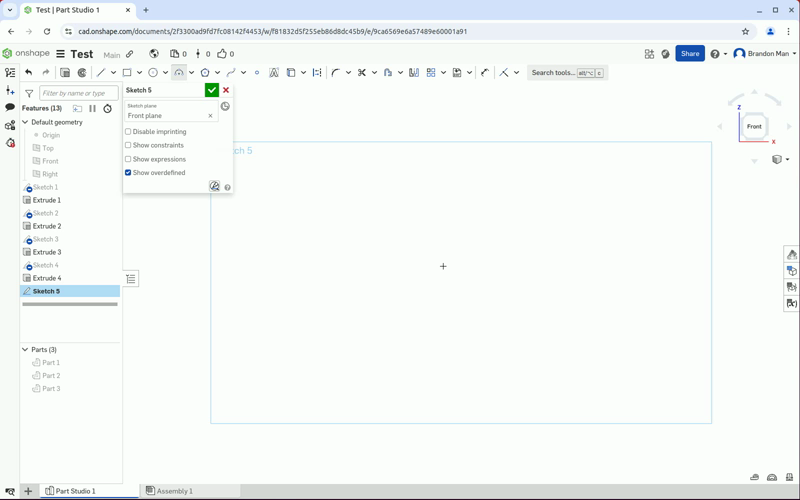
click(443, 265)
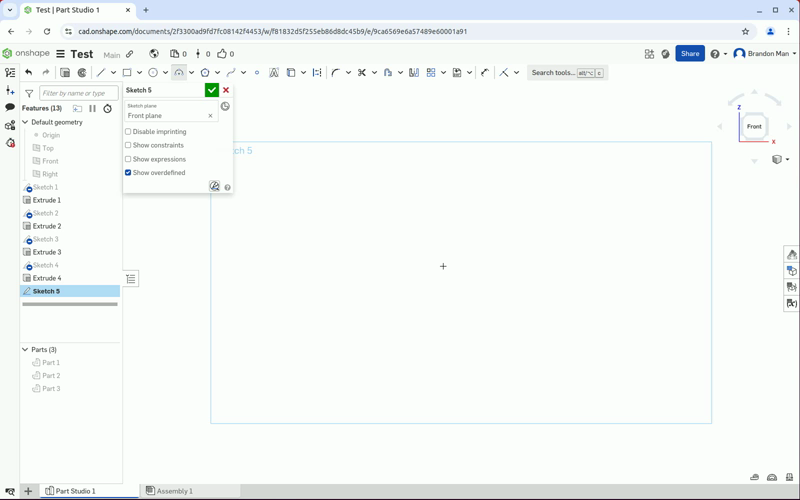
key_up(shift)
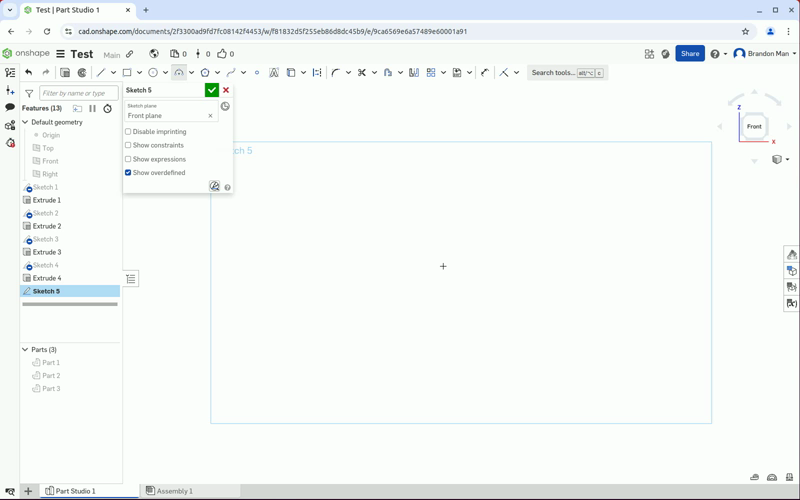
key_down(shift)
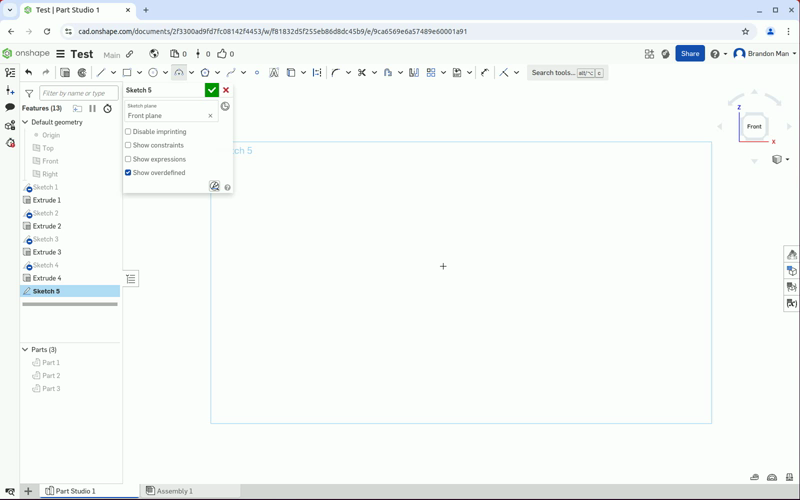
mouse_move(479, 265)
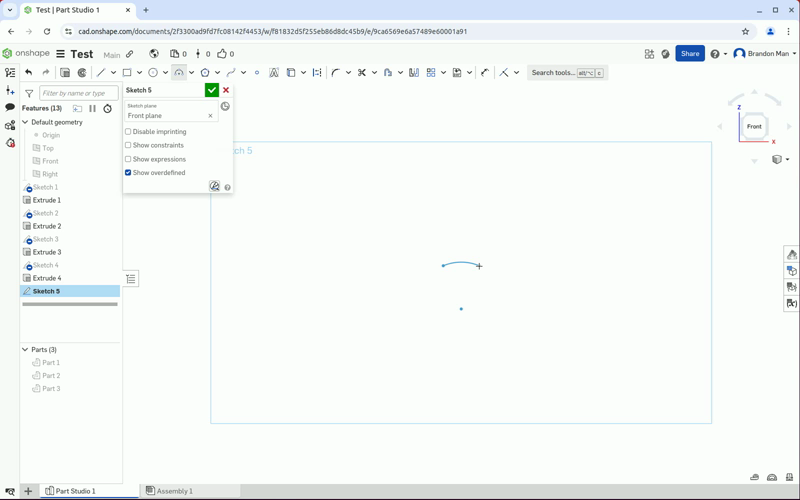
click(479, 265)
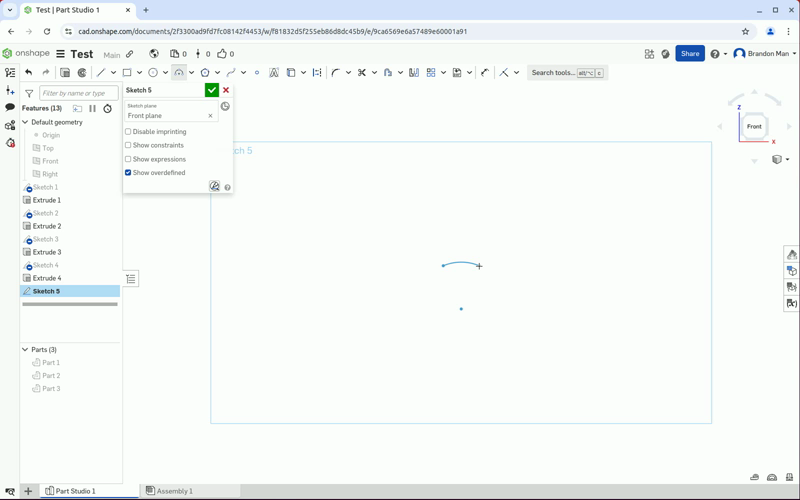
mouse_move(461, 262)
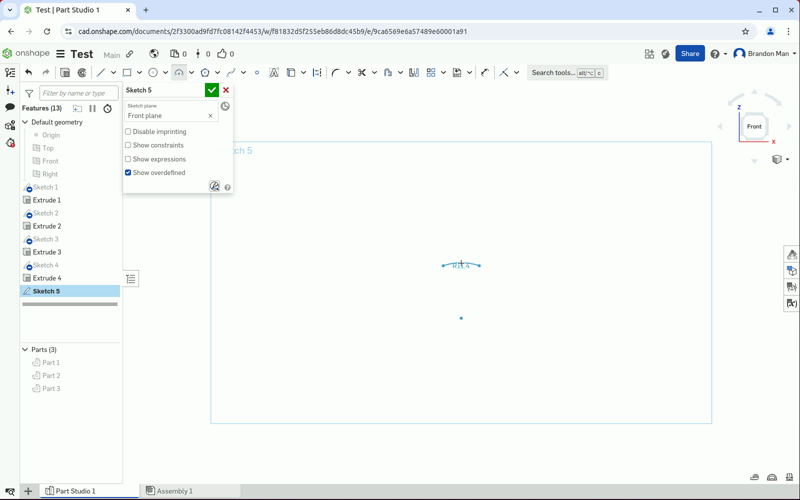
click(461, 262)
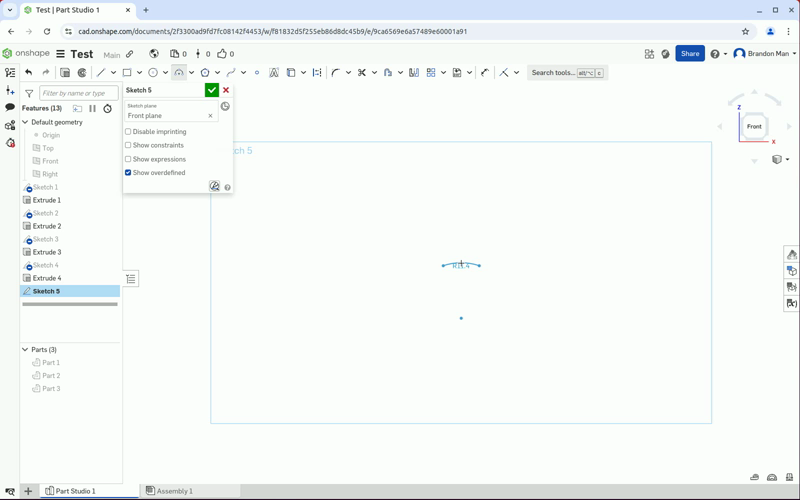
key_up(shift)
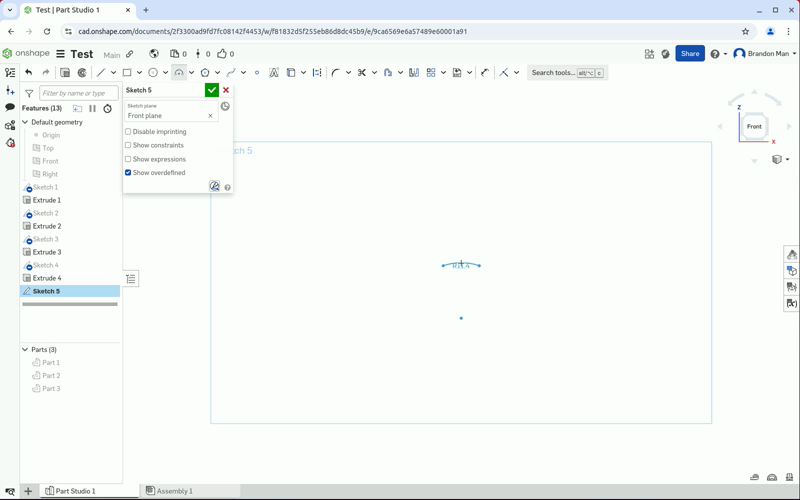
mouse_move(479, 265)
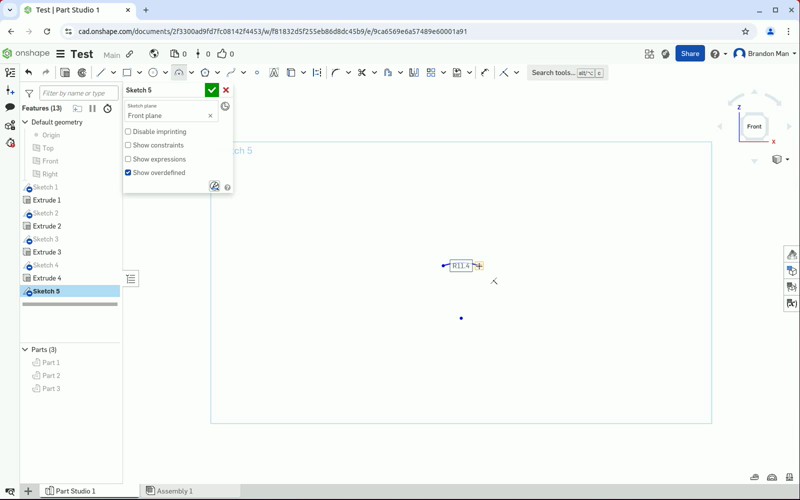
click(479, 265)
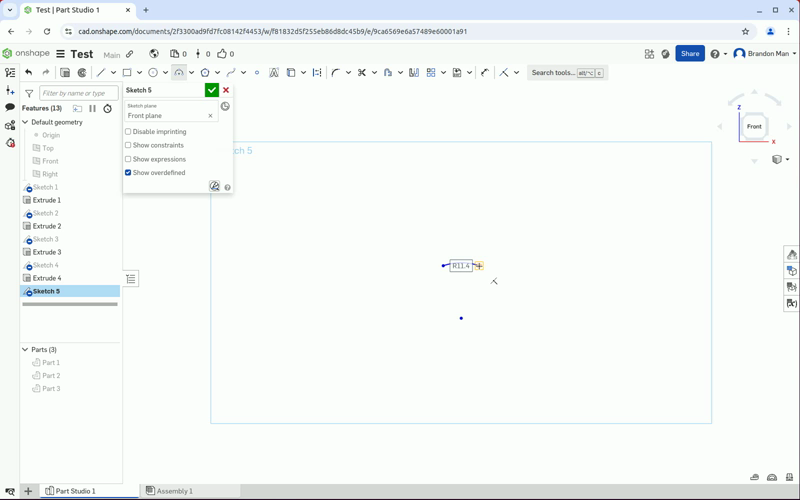
mouse_move(443, 265)
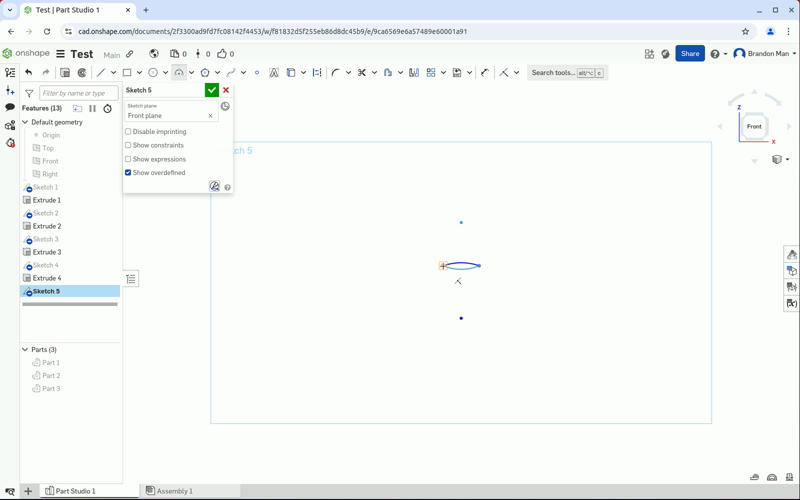
click(443, 265)
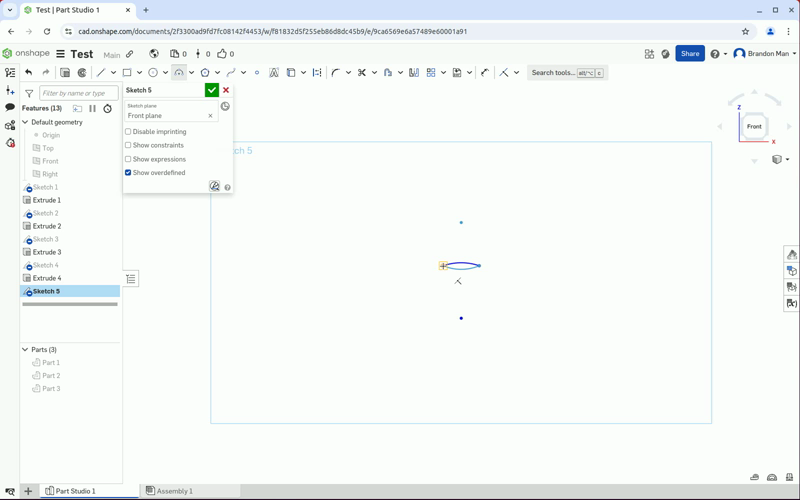
key_down(shift)
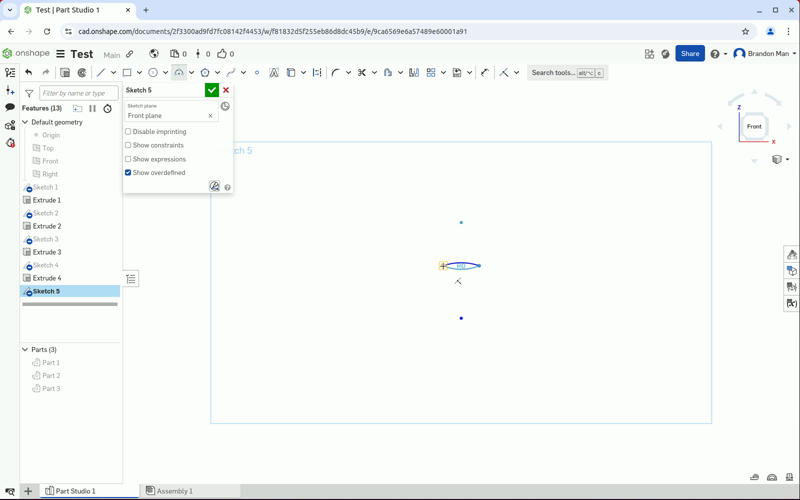
mouse_move(461, 258)
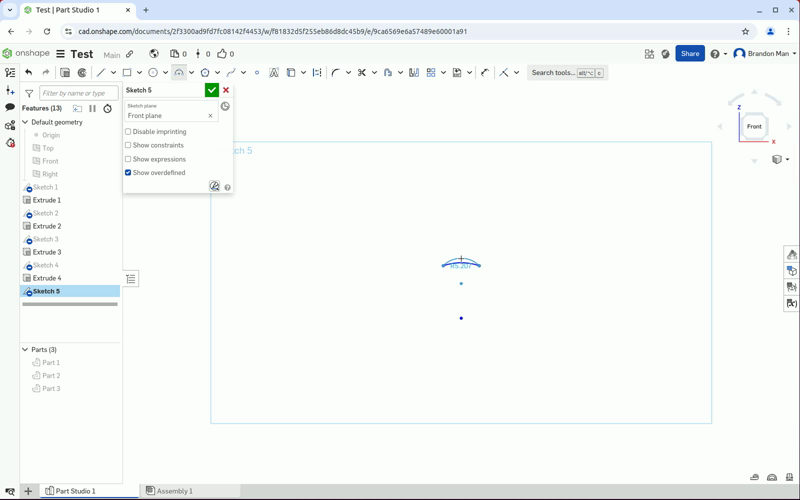
click(461, 258)
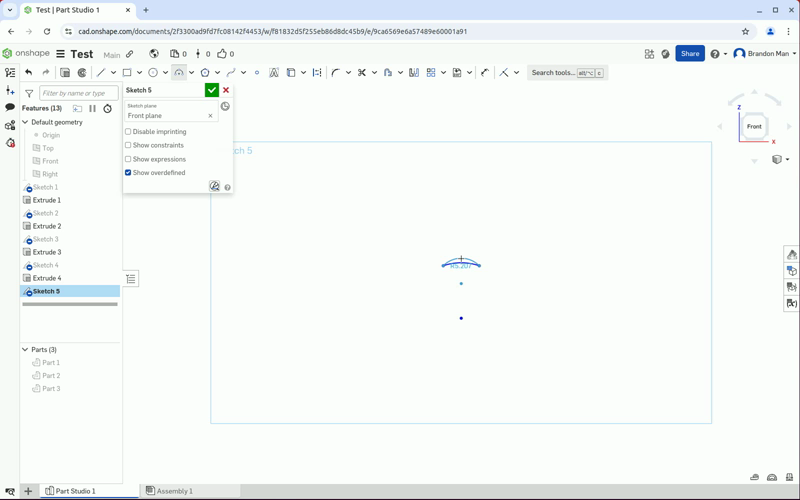
key_up(shift)
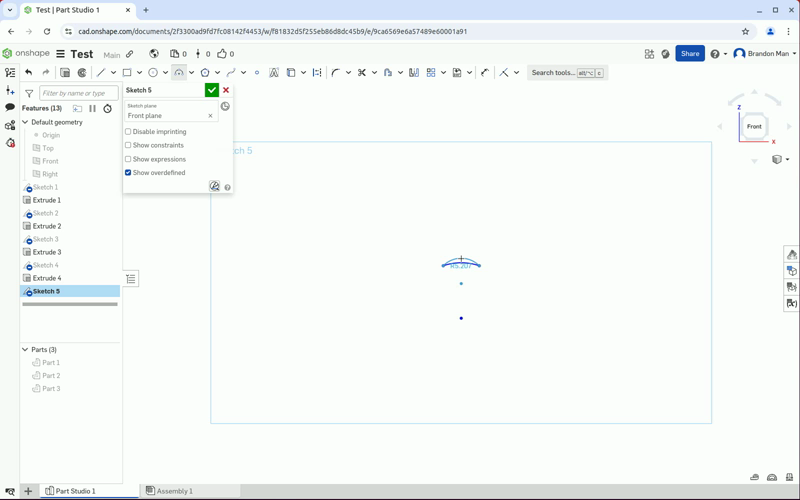
key(esc)
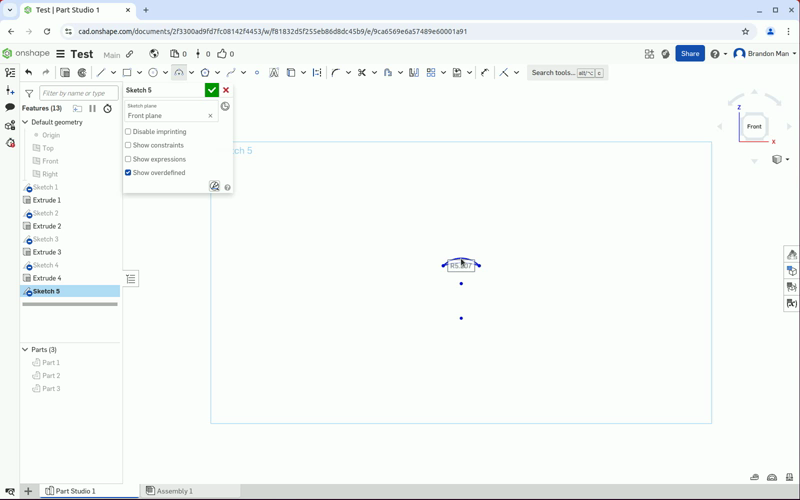
mouse_move(465, 259)
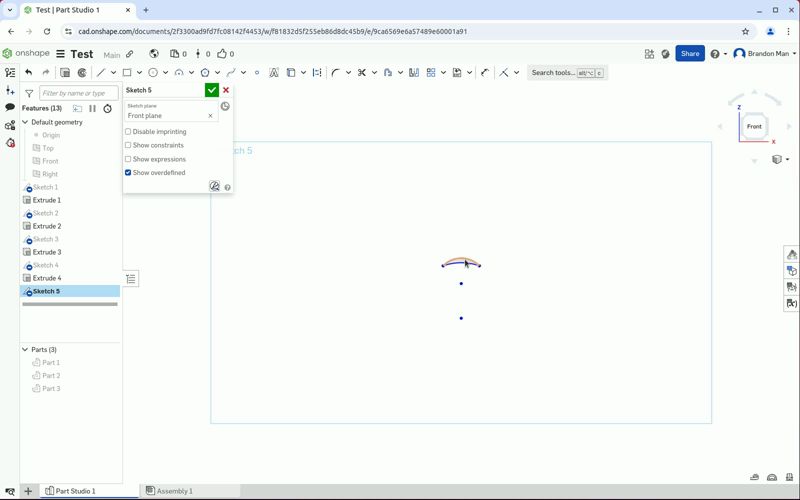
scroll(6)
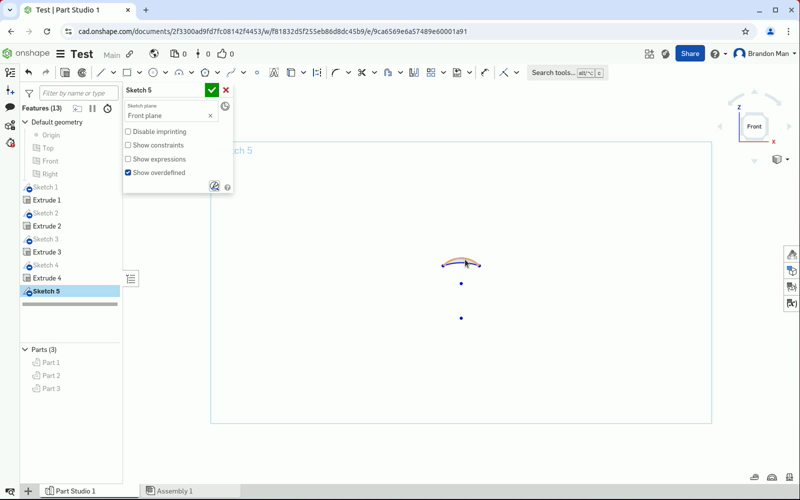
scroll(6)
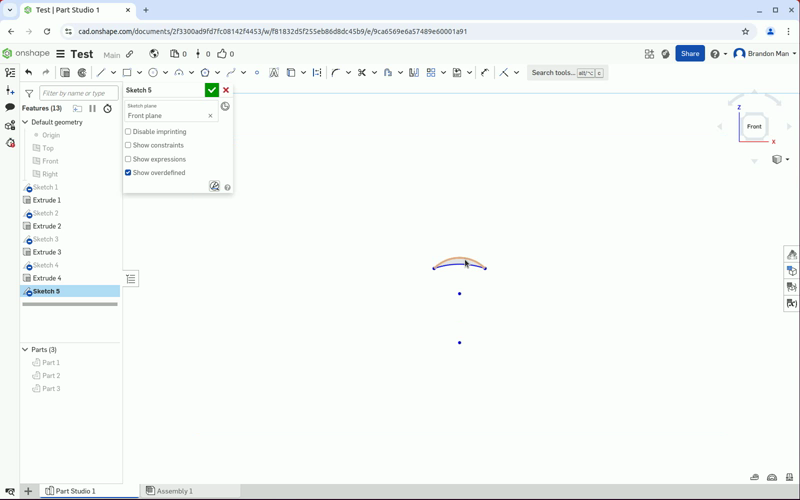
scroll(6)
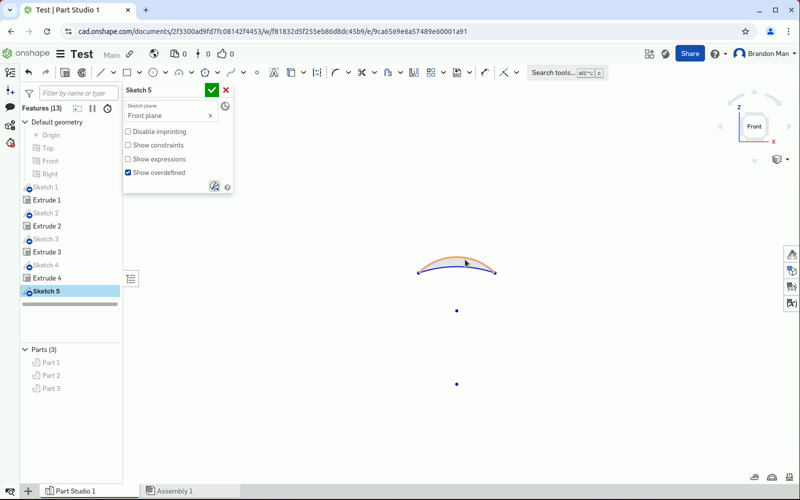
scroll(6)
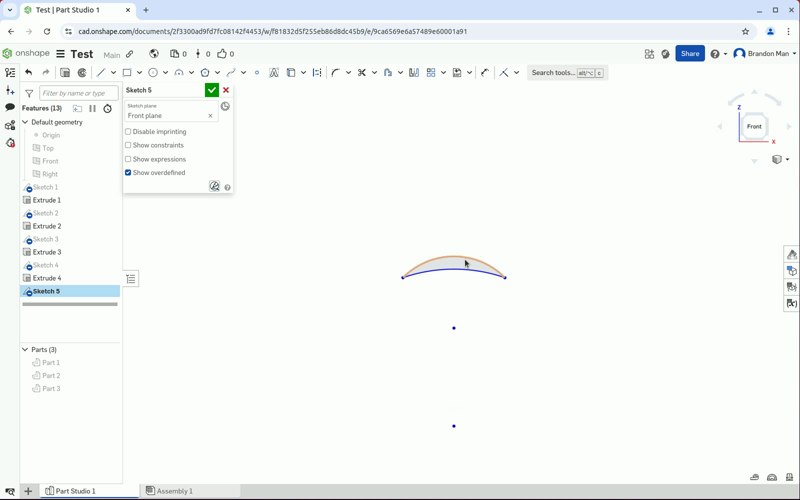
scroll(6)
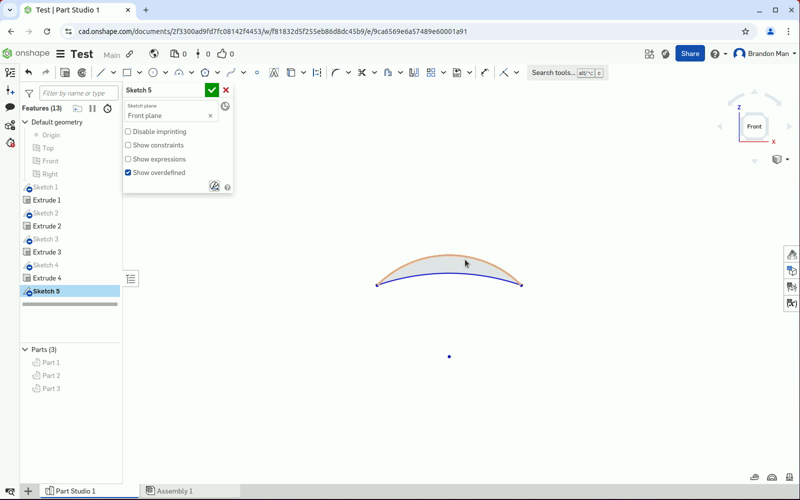
scroll(6)
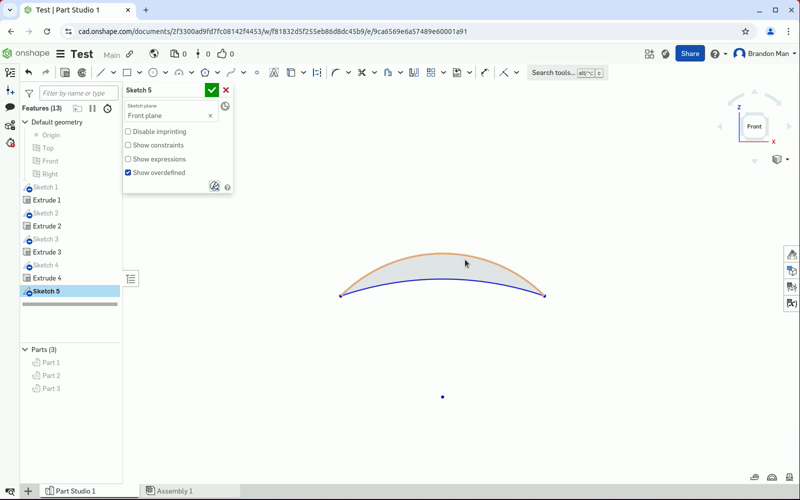
scroll(6)
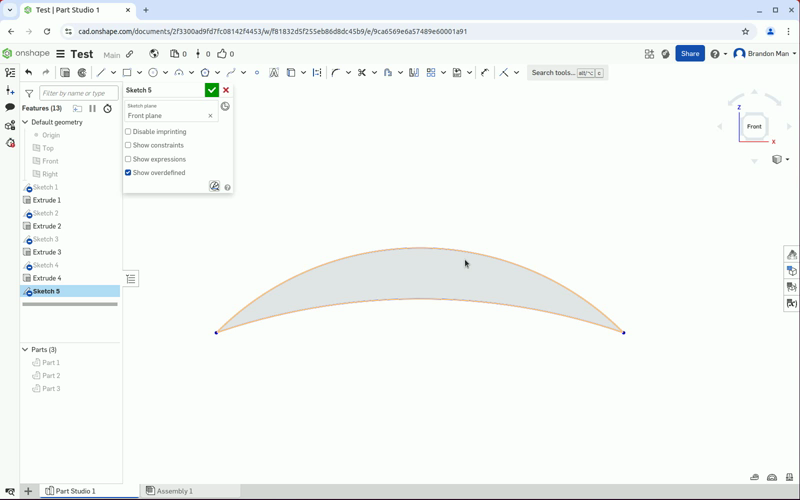
click(465, 259)
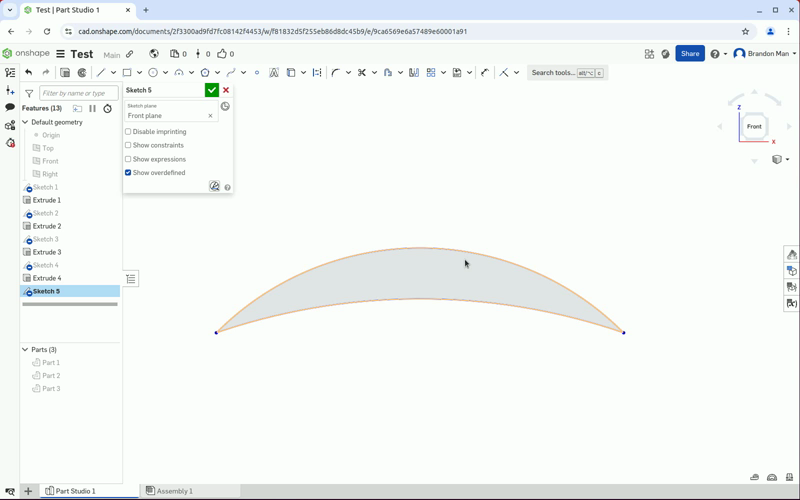
scroll(-6)
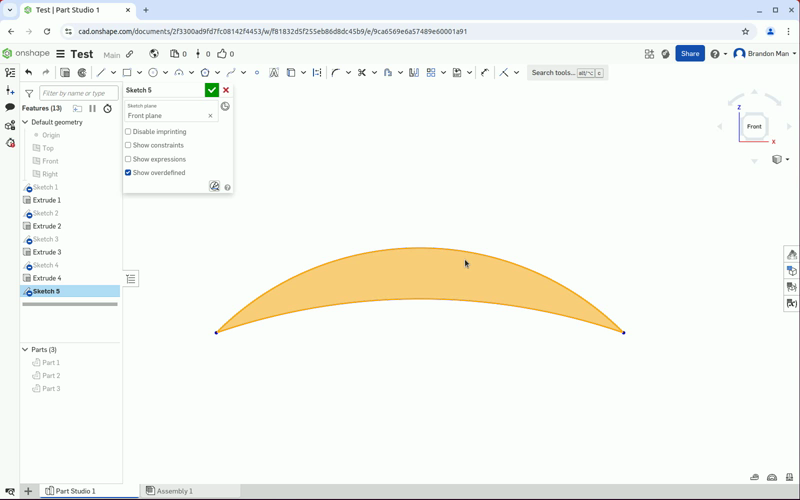
scroll(-6)
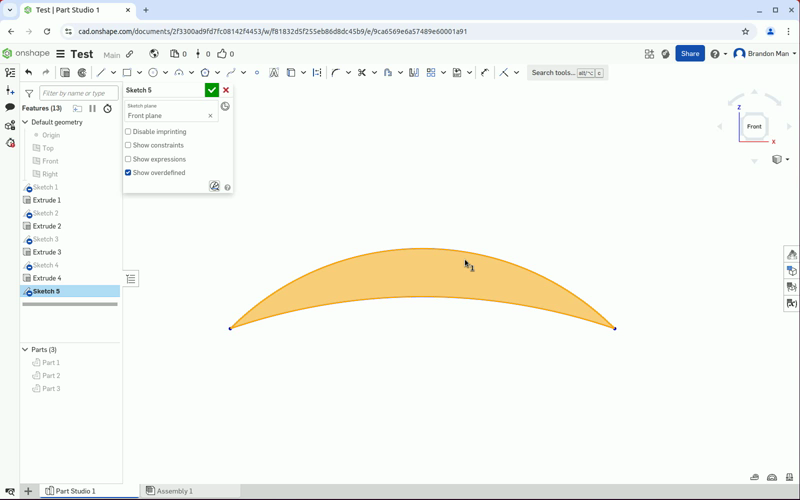
scroll(-6)
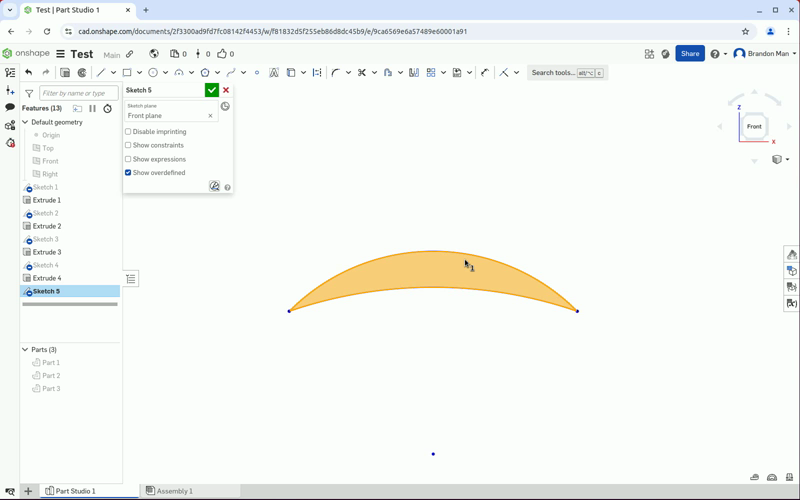
scroll(-6)
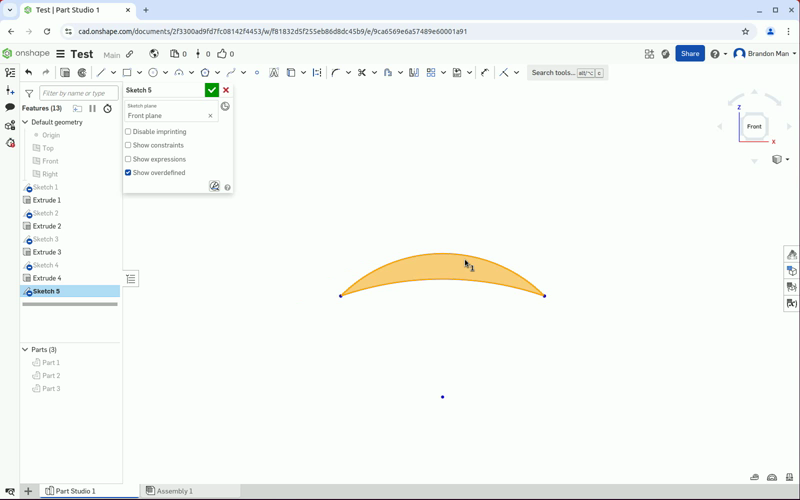
scroll(-6)
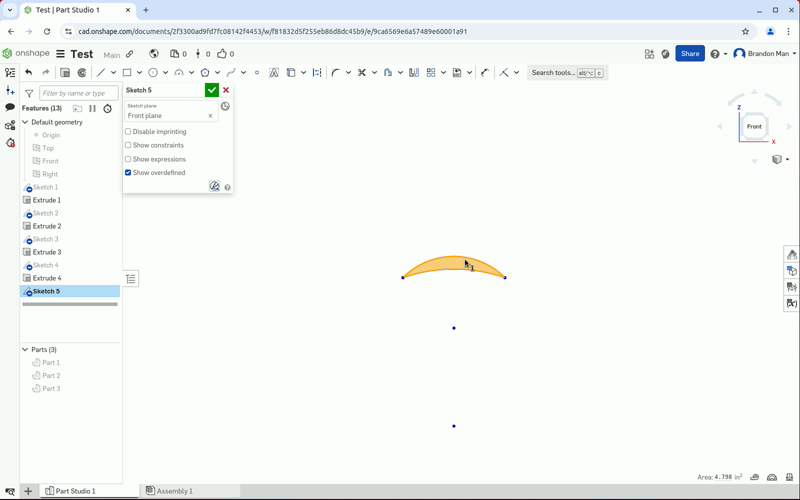
scroll(-6)
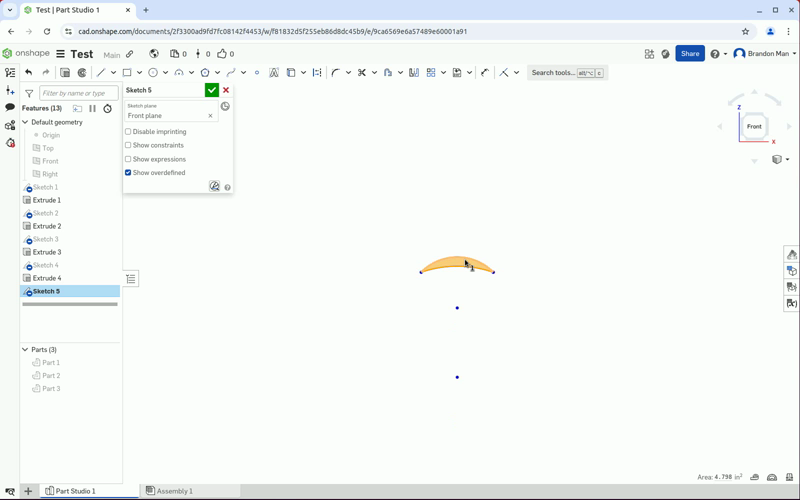
scroll(-6)
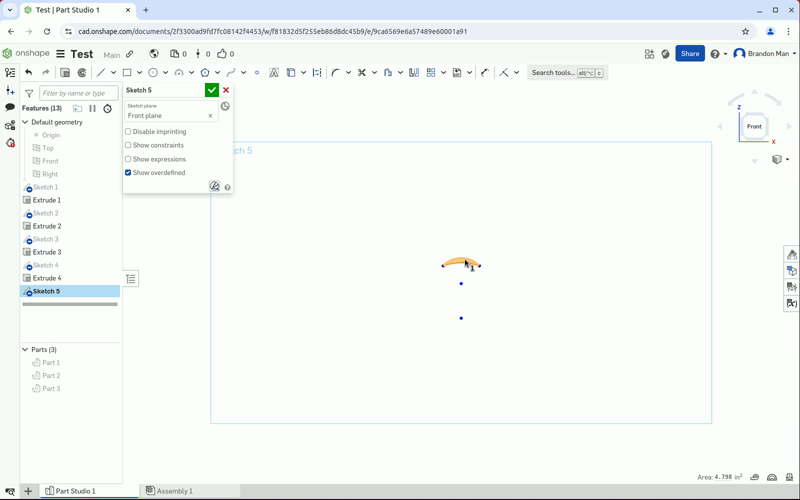
mouse_move(73, 352)
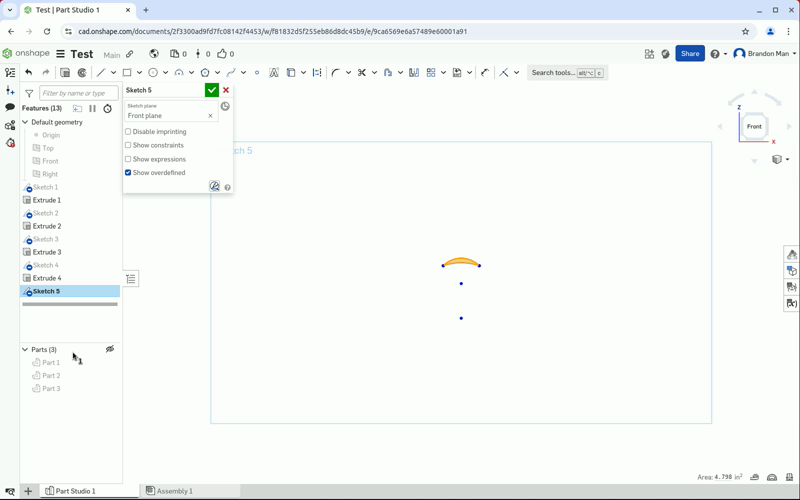
key(shift+y)
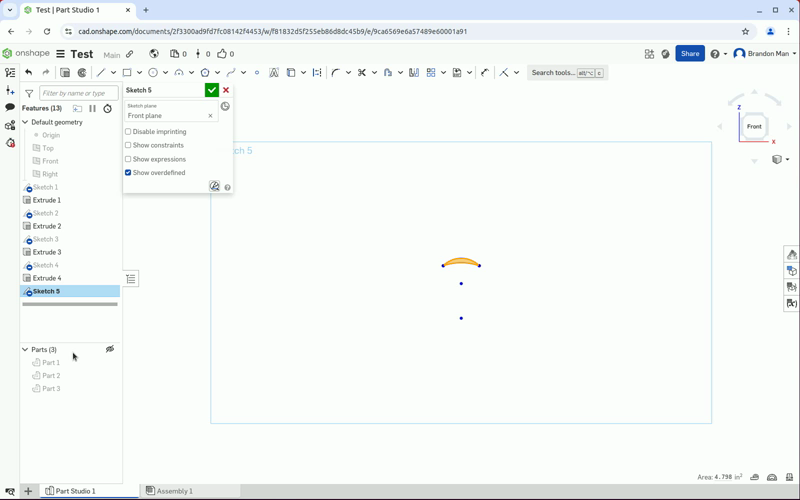
key(shift+e)
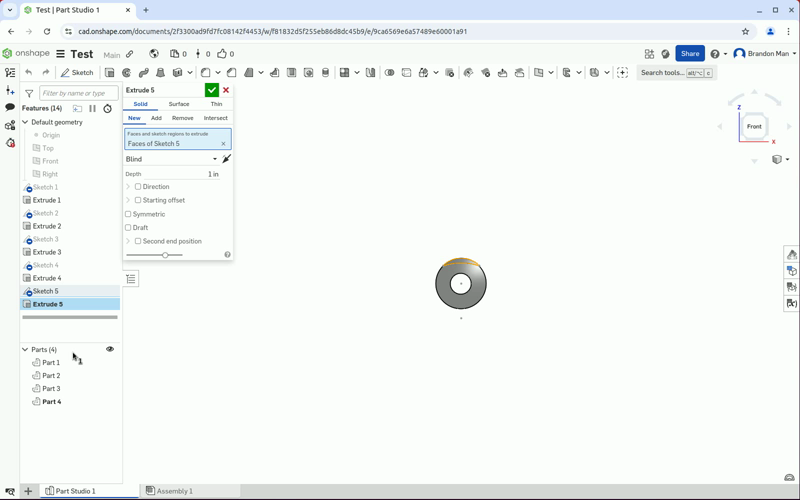
mouse_move(143, 106)
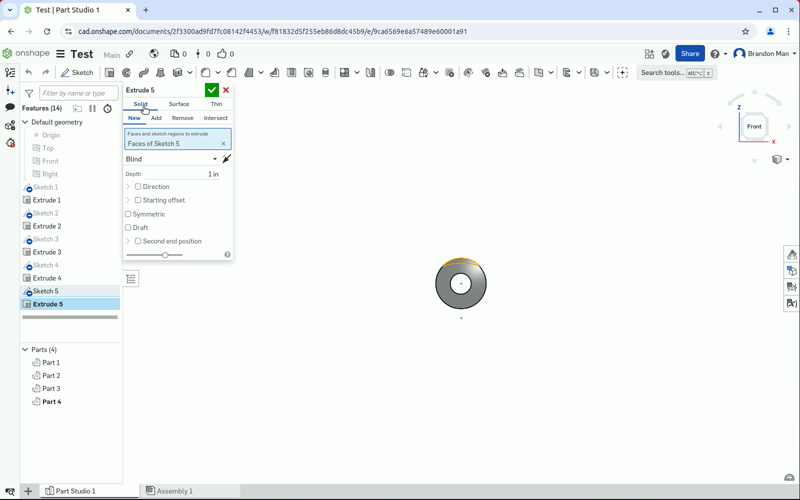
click(143, 106)
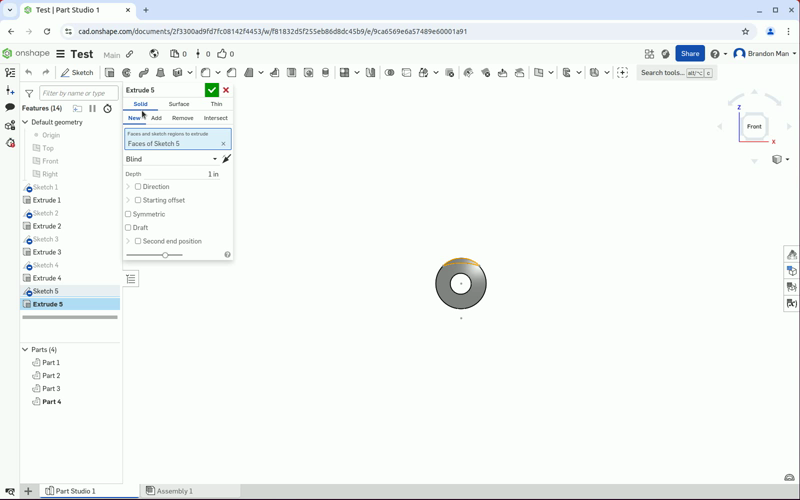
mouse_move(137, 120)
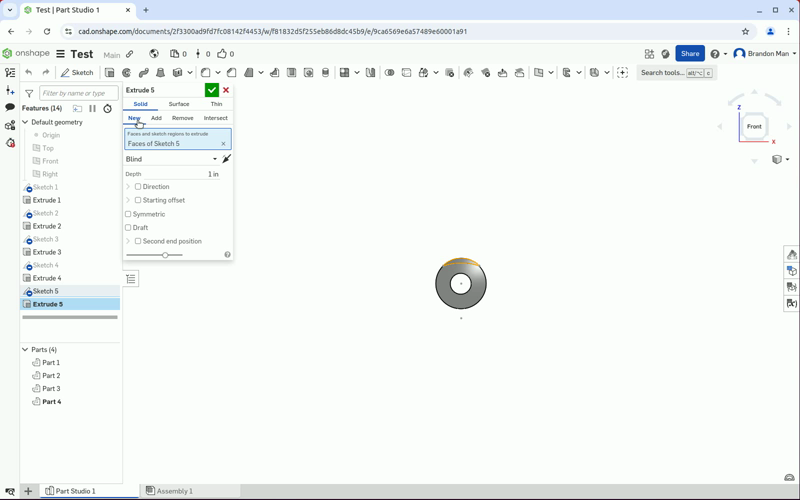
click(137, 120)
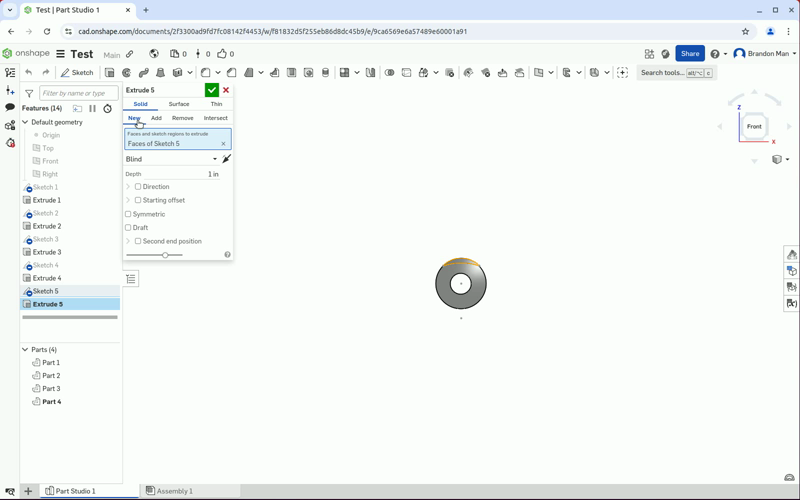
key(tab, 4)
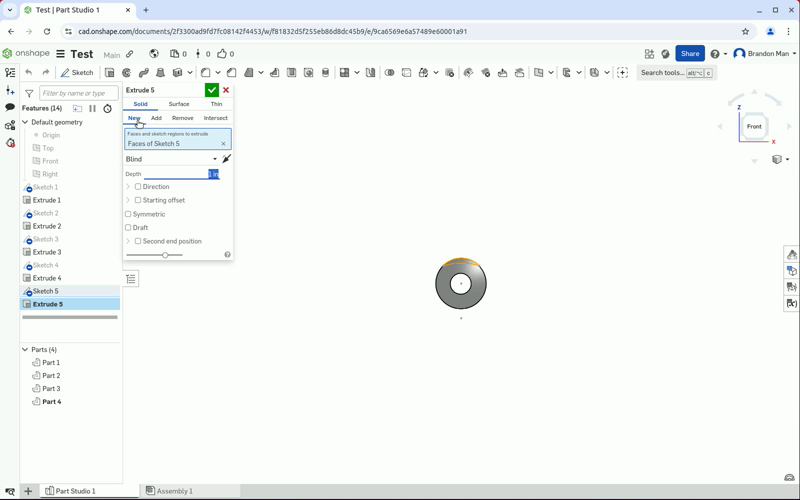
text(-23.108)
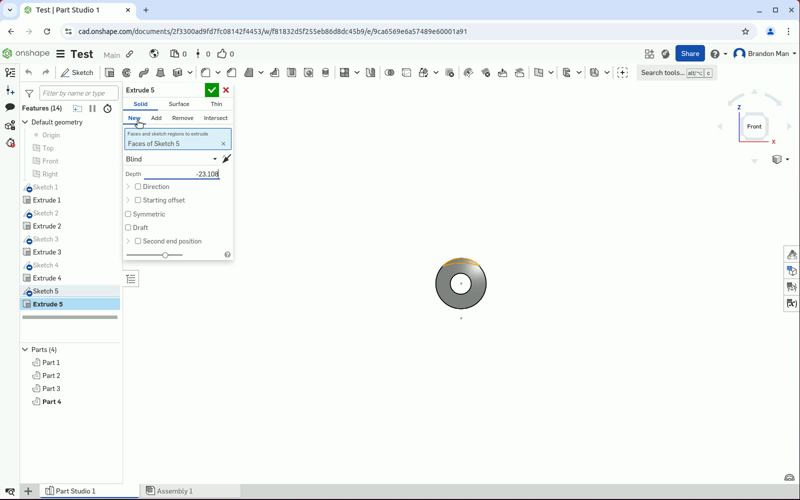
key(tab, 3)
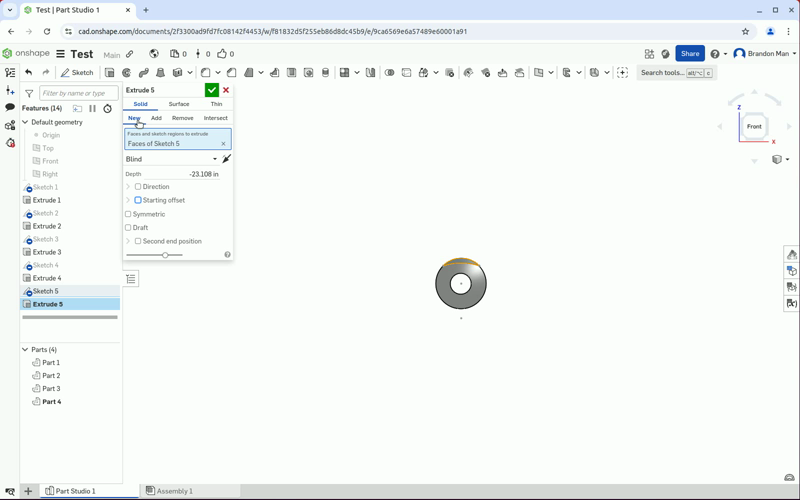
key(tab, 2)
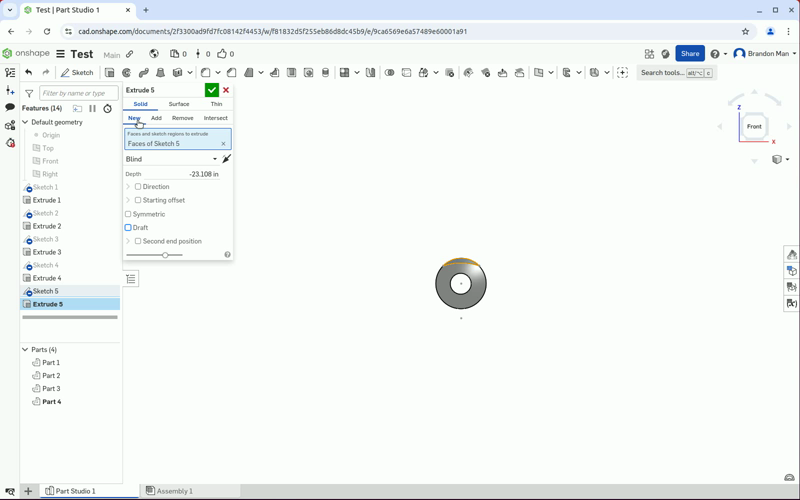
key(space)
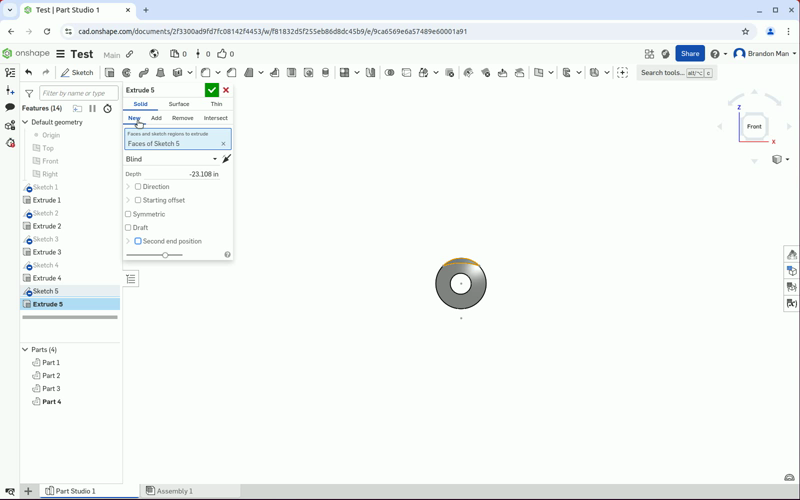
key(tab, 3)
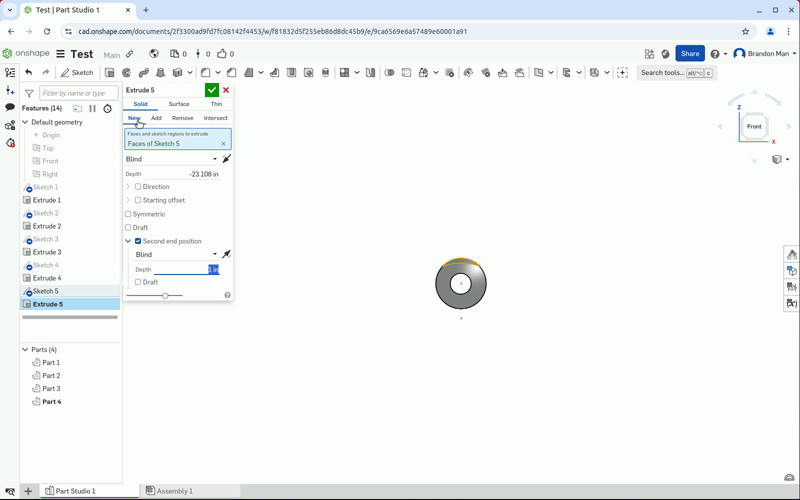
text(8.425)
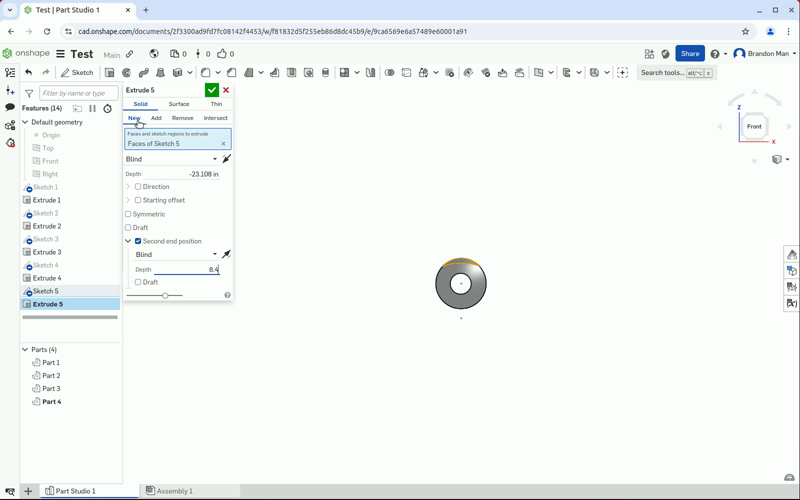
key(enter)
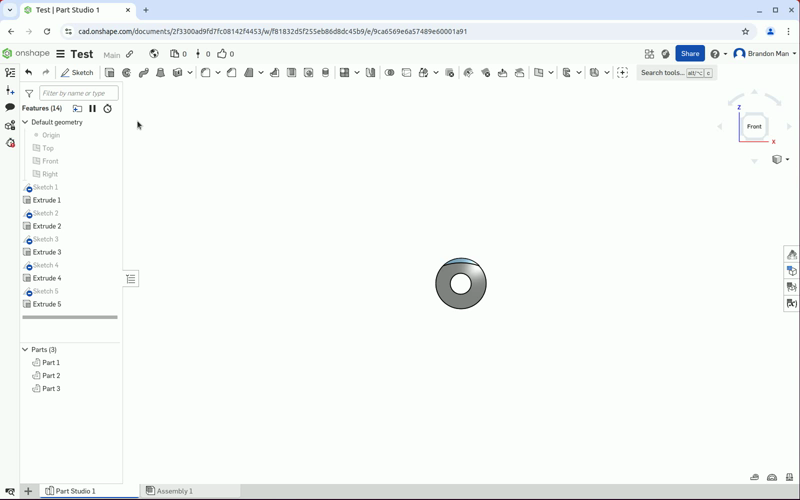
key(shift+h)
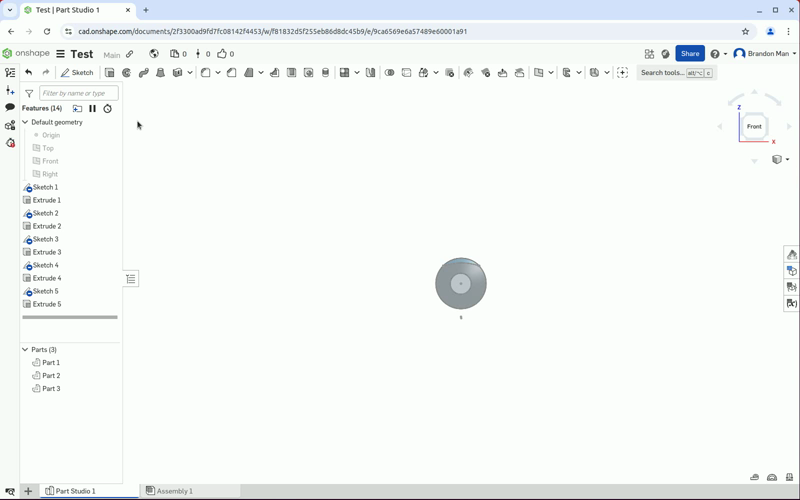
key(shift+h)
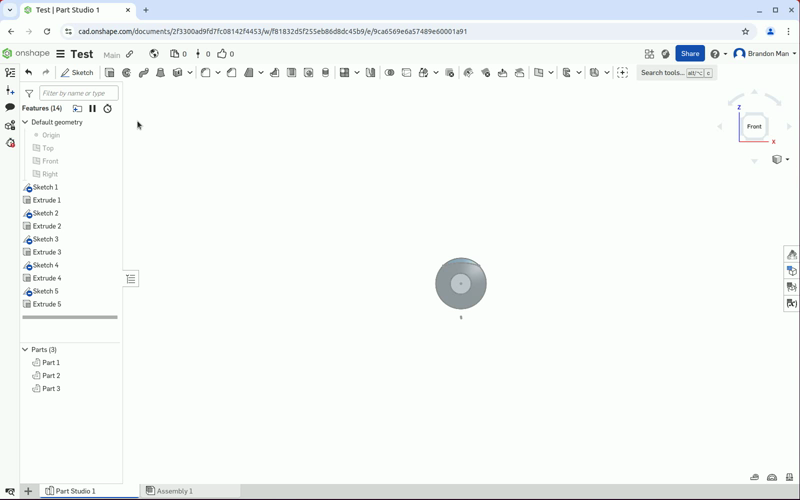
key(shift+7)
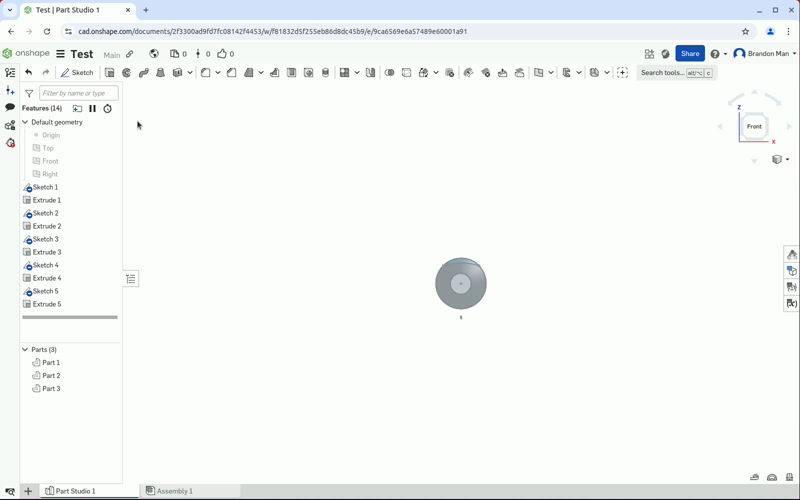
key(left, 2)
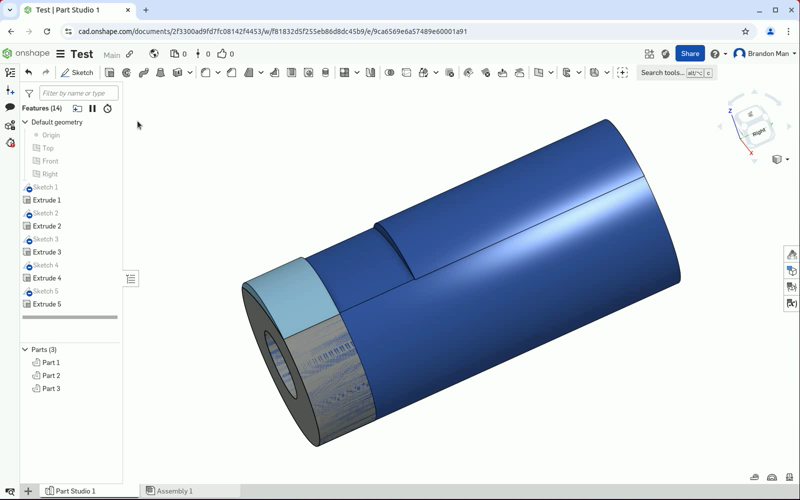
key(down, 2)
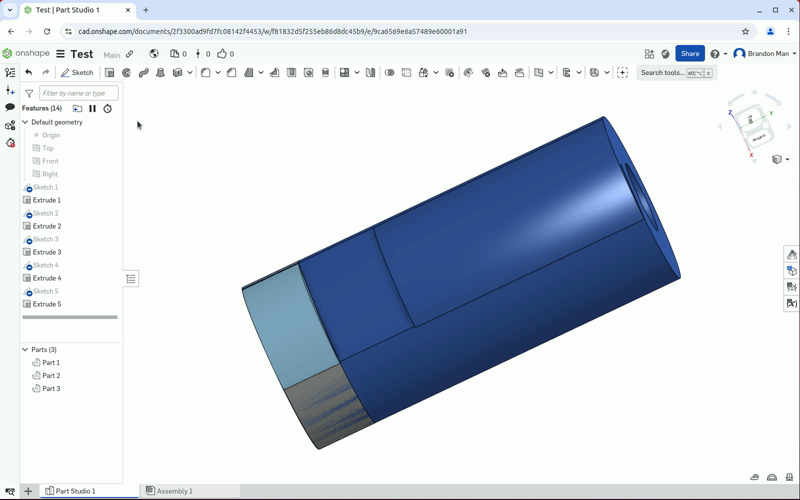
key(up, 2)
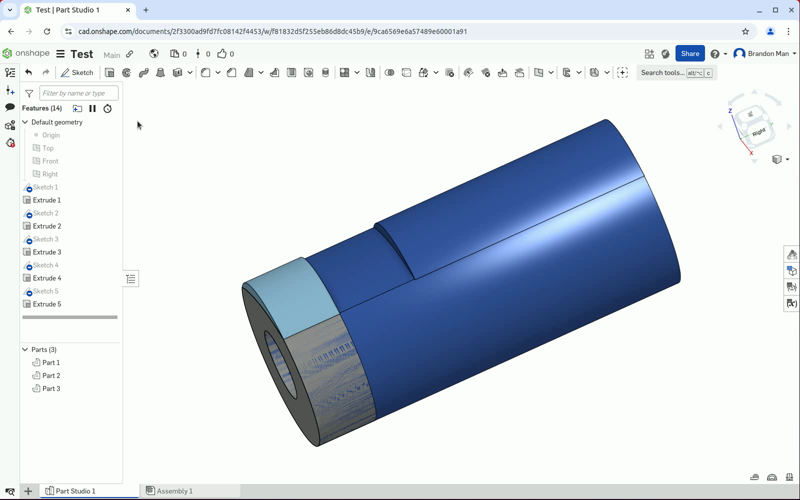
key(right, 2)
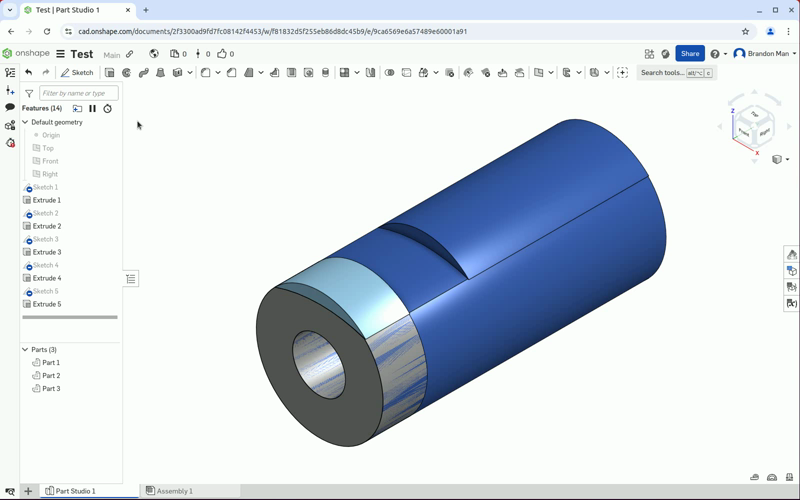
mouse_move(73, 189)
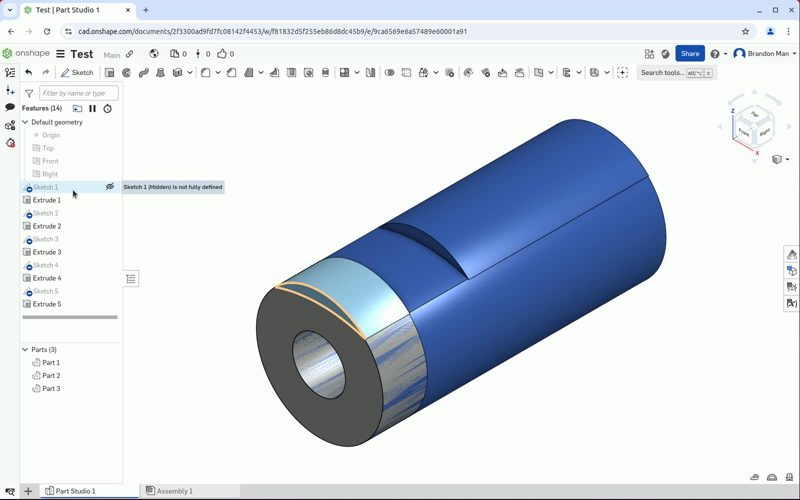
click(73, 189)